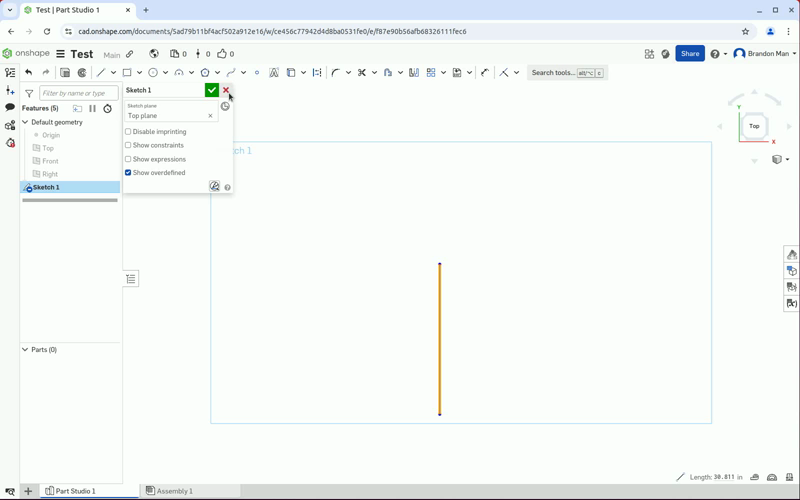
key(shift+h)
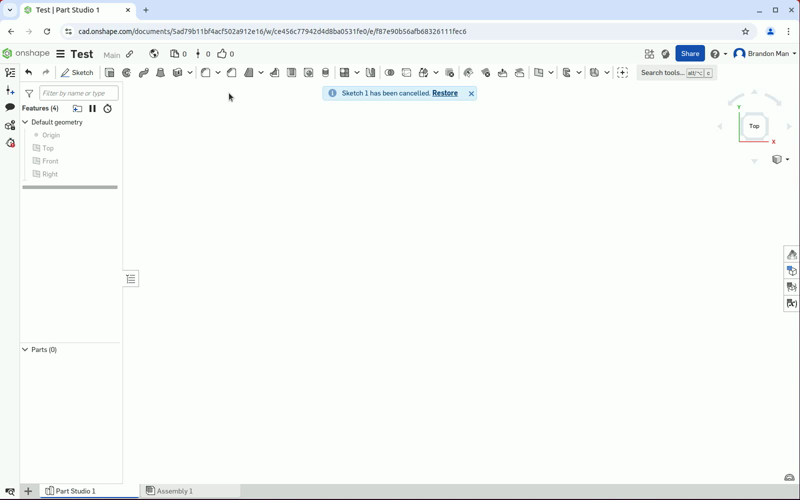
mouse_move(73, 352)
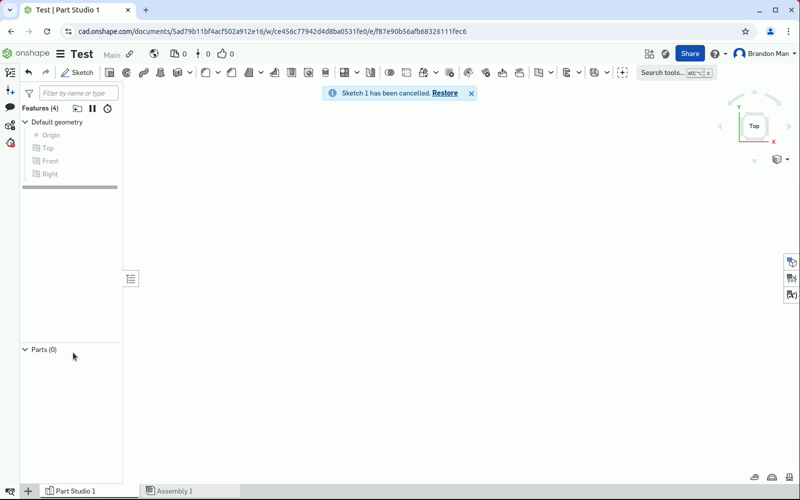
key(y)
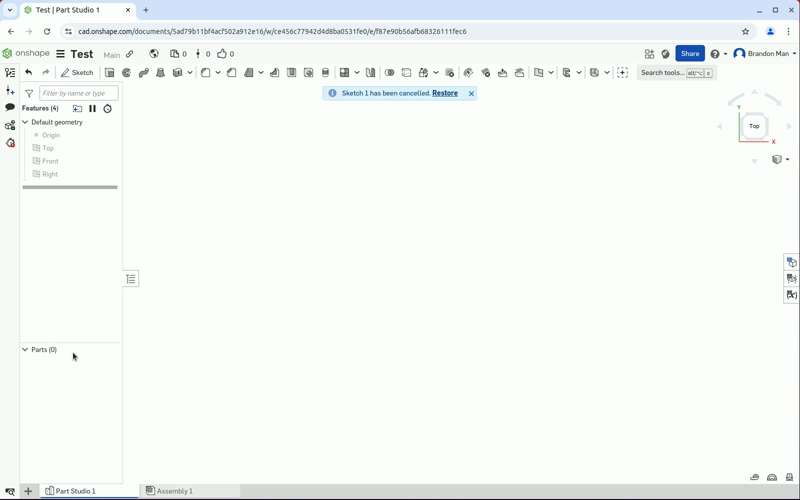
key(shift+p)
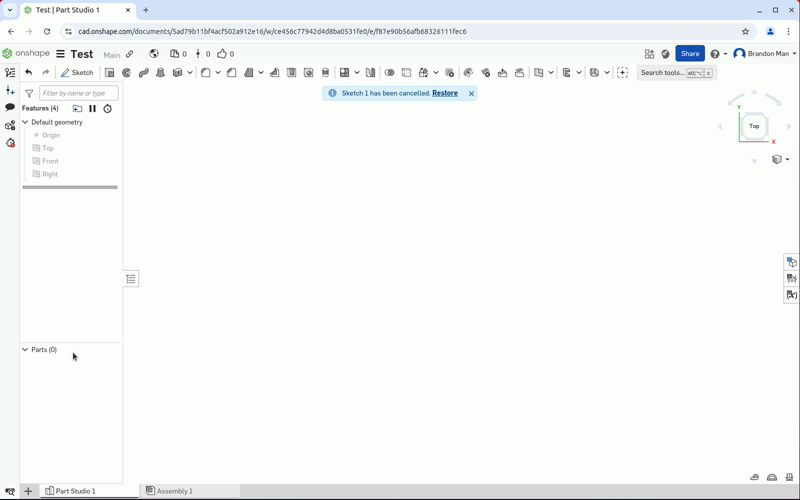
key(space)
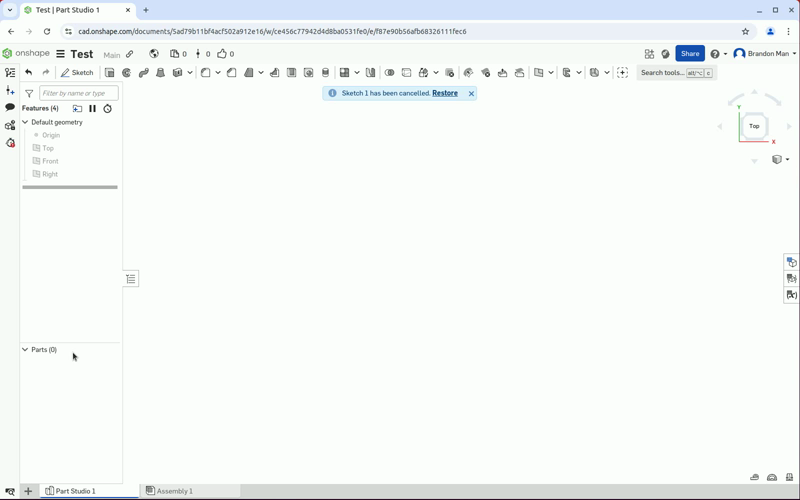
key_down(shift)
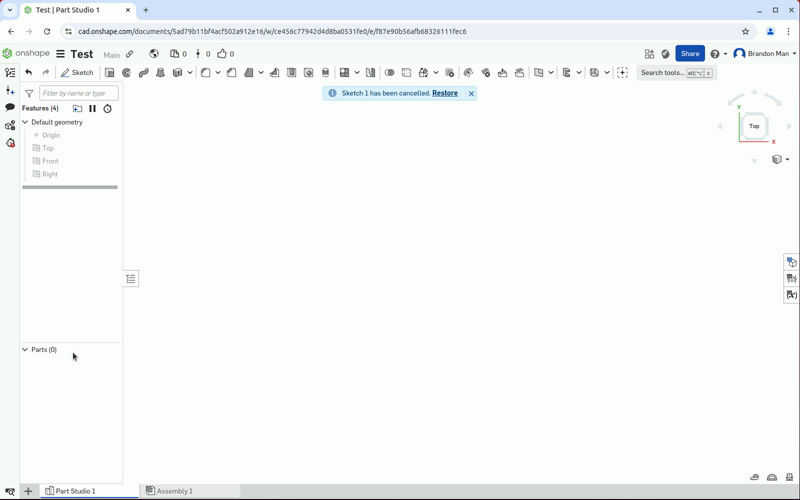
key(up)
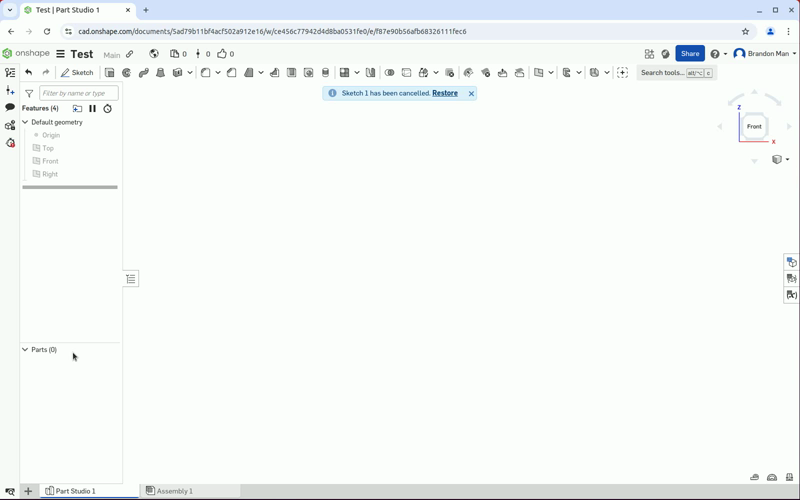
key_up(shift)
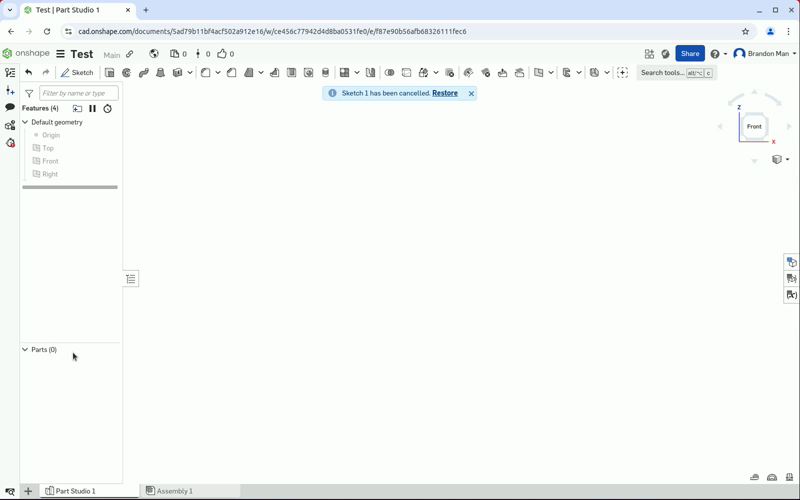
mouse_move(73, 352)
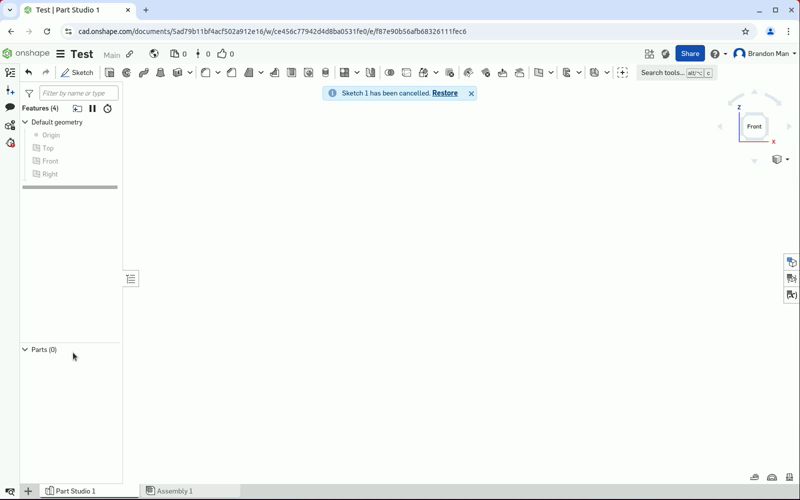
key(shift+y)
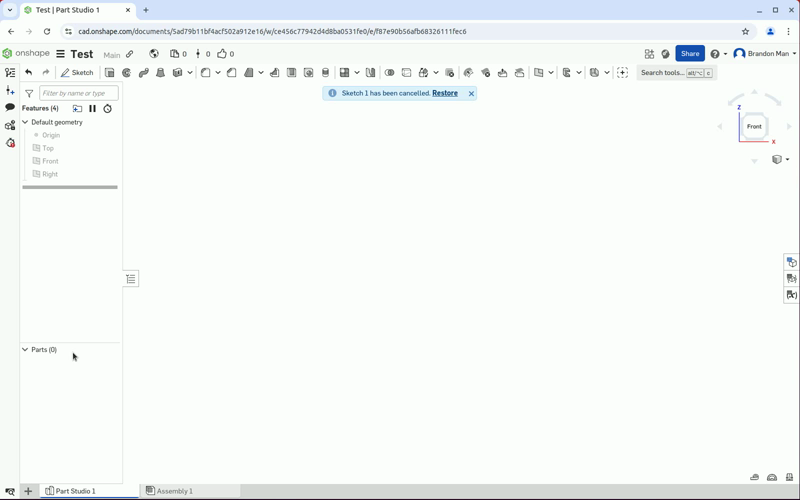
key(shift+s)
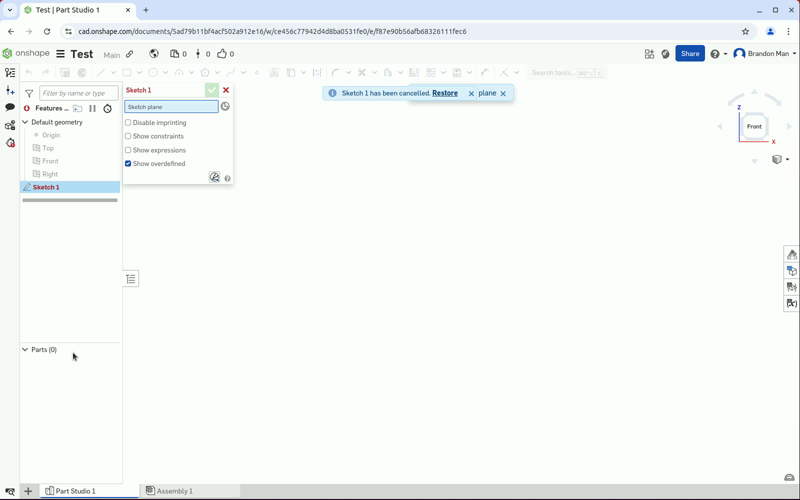
mouse_move(73, 163)
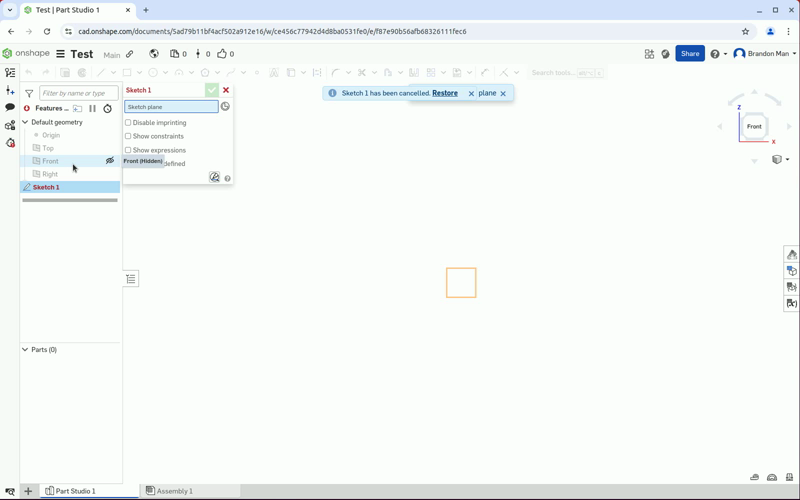
click(73, 163)
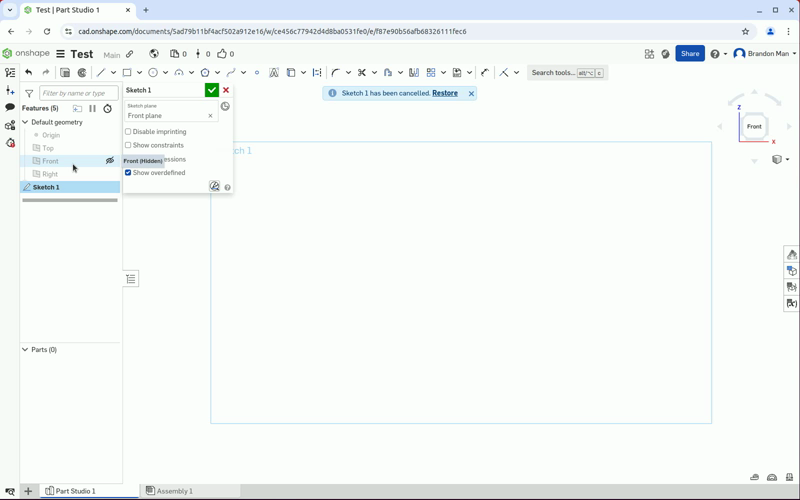
mouse_move(73, 352)
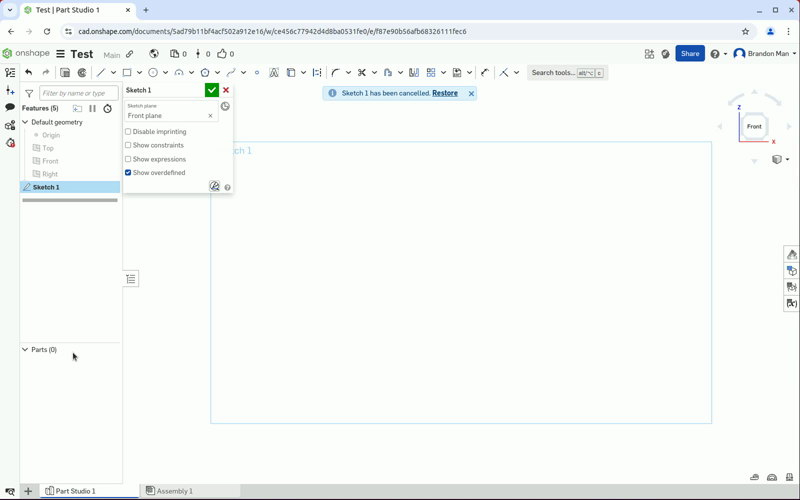
key(y)
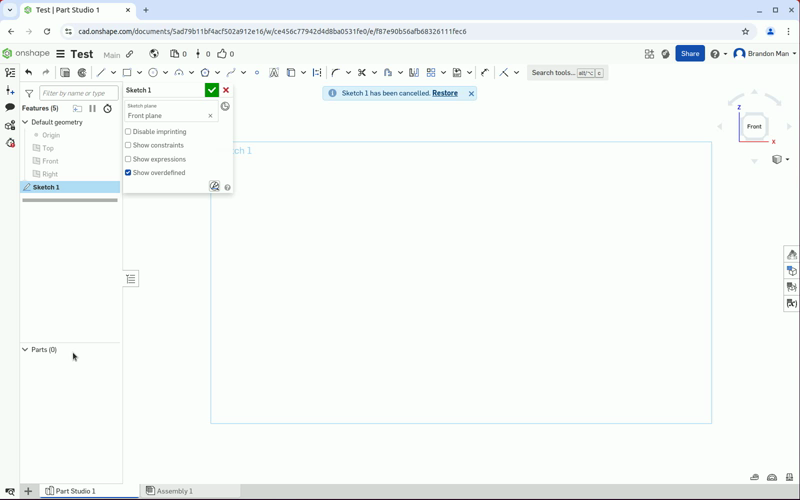
key(c)
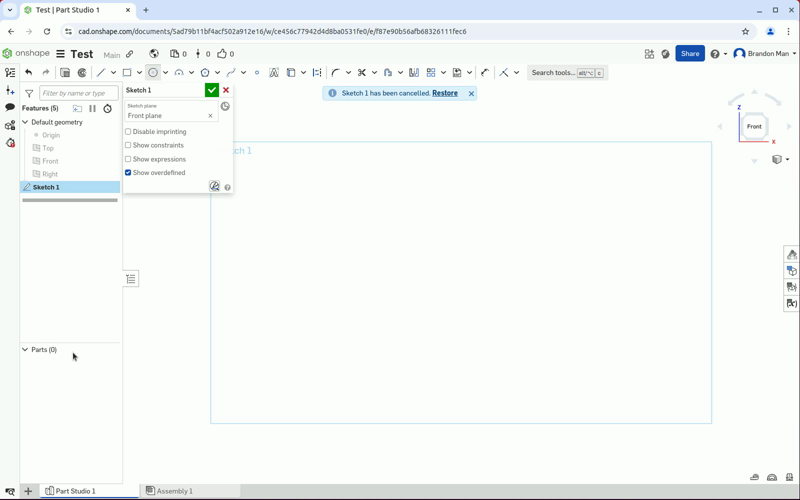
key_down(shift)
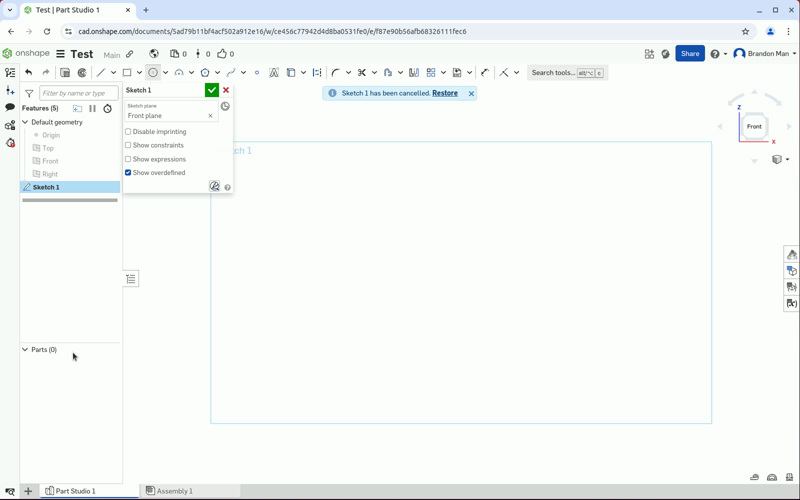
mouse_move(461, 279)
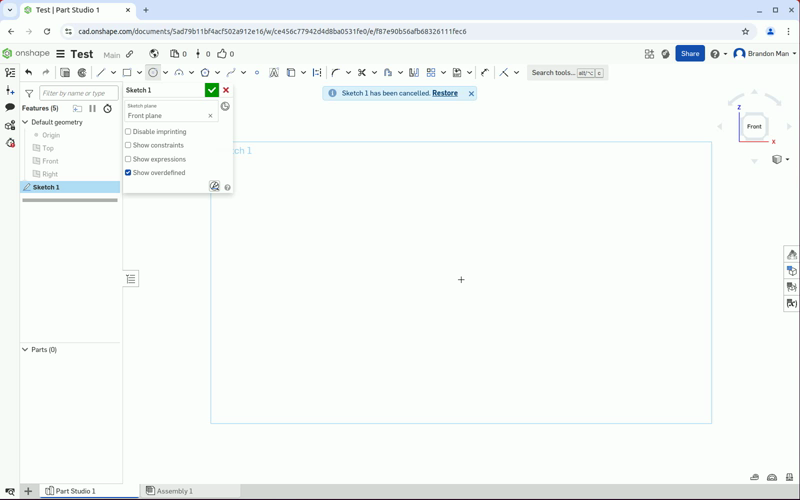
click(461, 279)
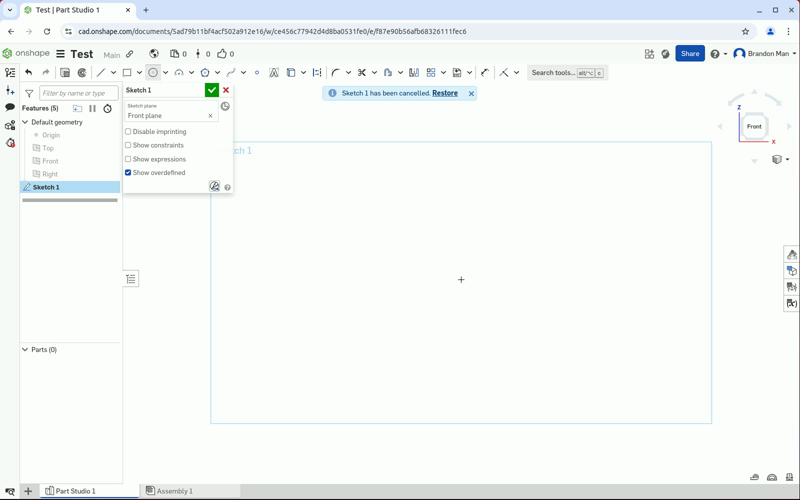
key_up(shift)
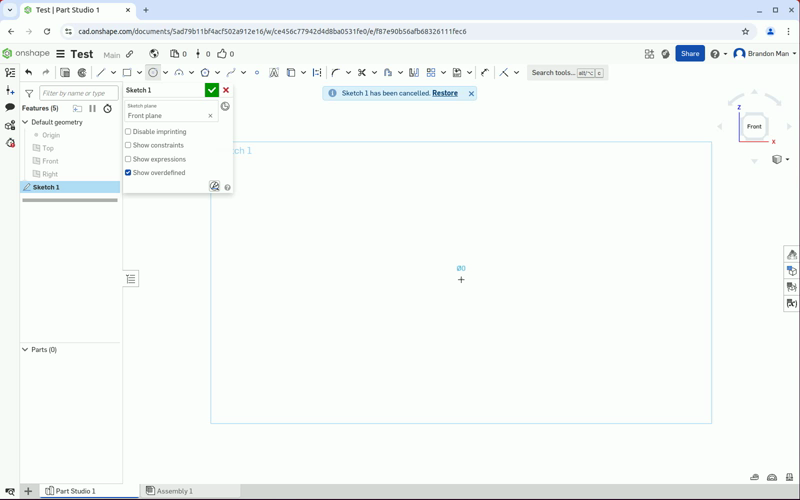
mouse_move(464, 279)
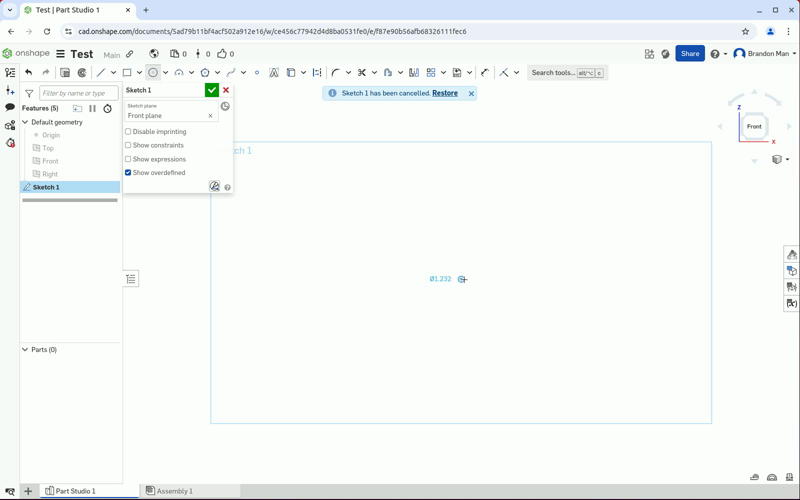
click(464, 279)
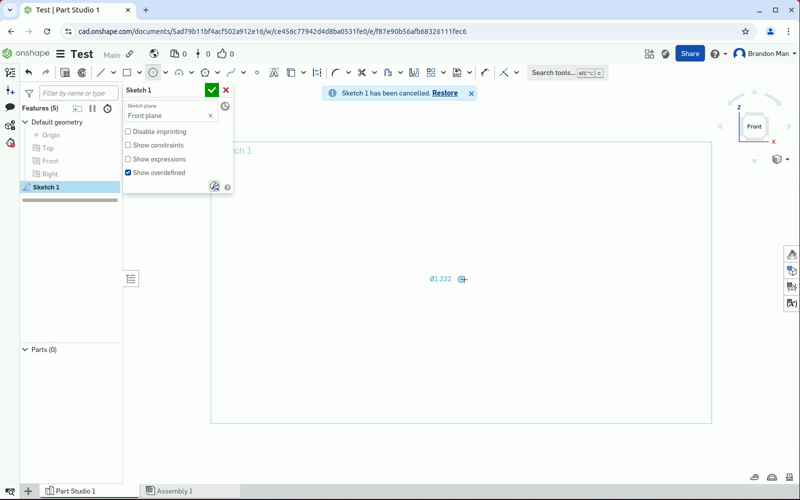
key(esc)
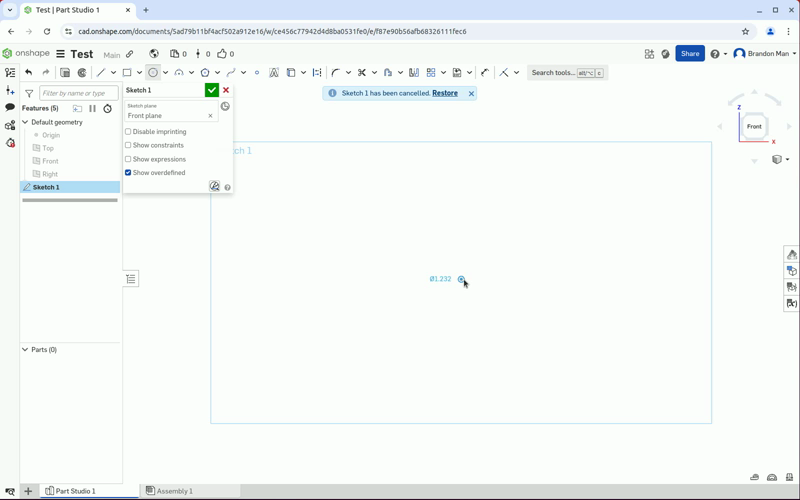
mouse_move(459, 280)
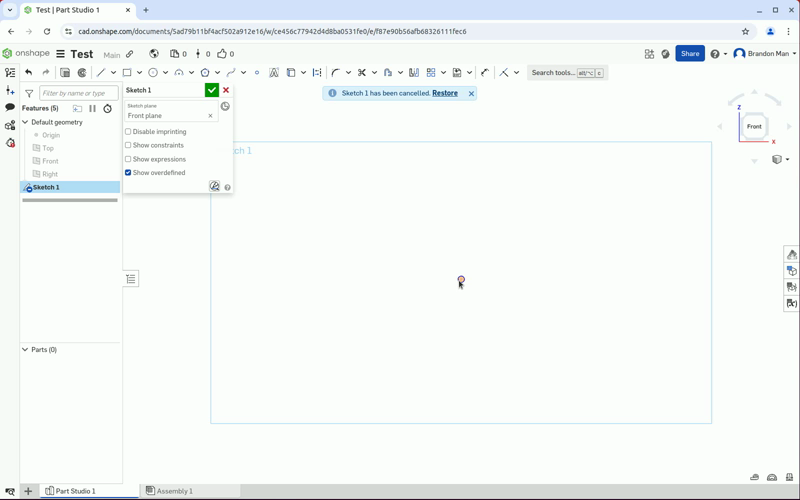
scroll(6)
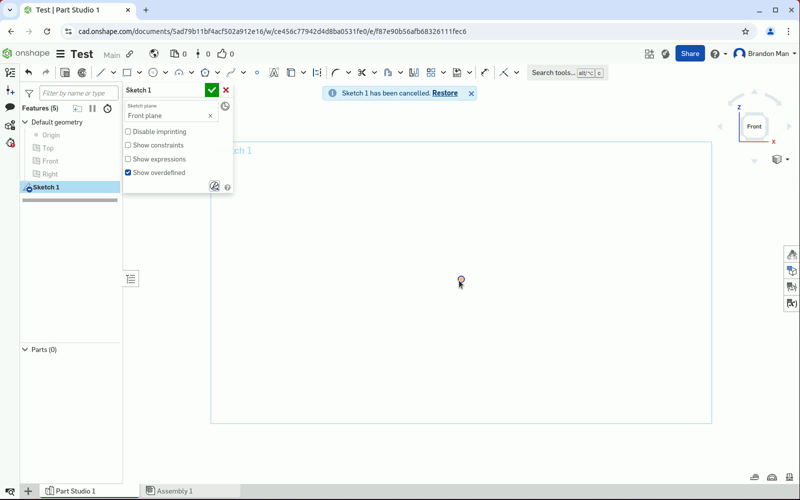
scroll(6)
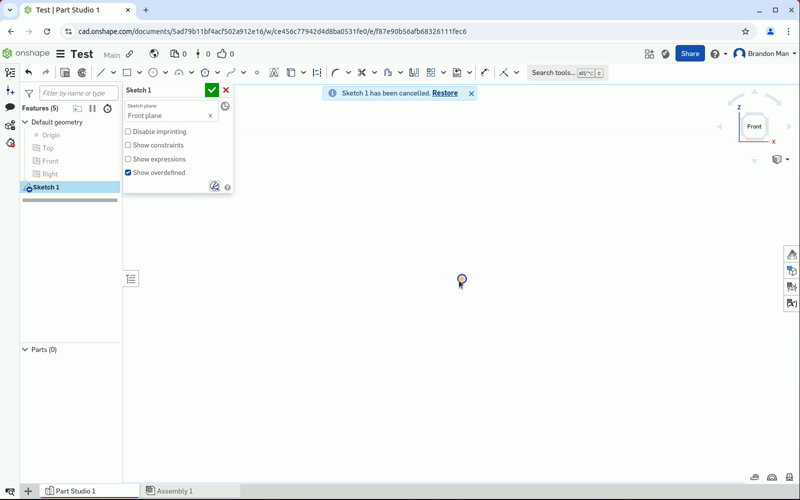
scroll(6)
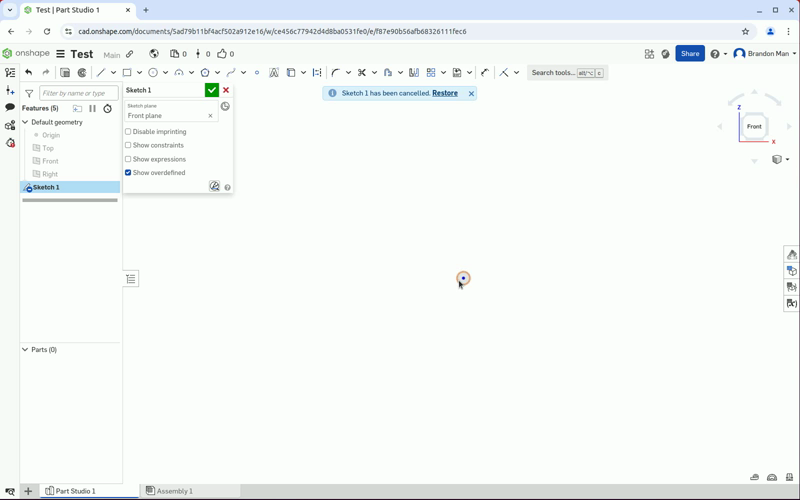
scroll(6)
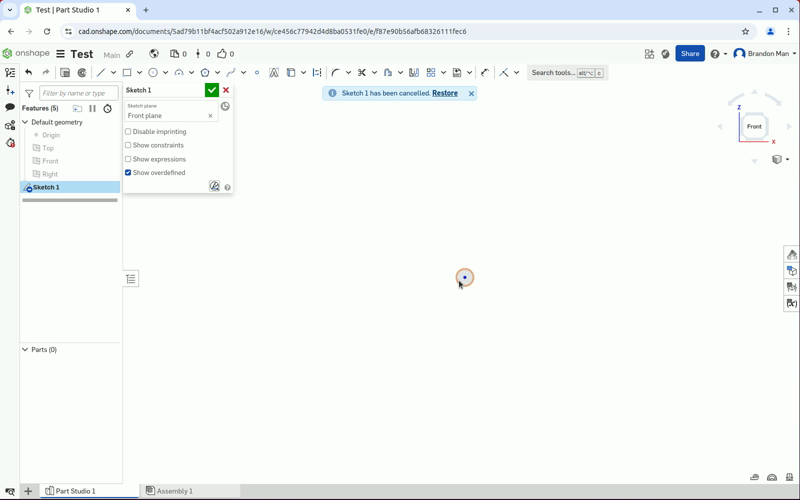
scroll(6)
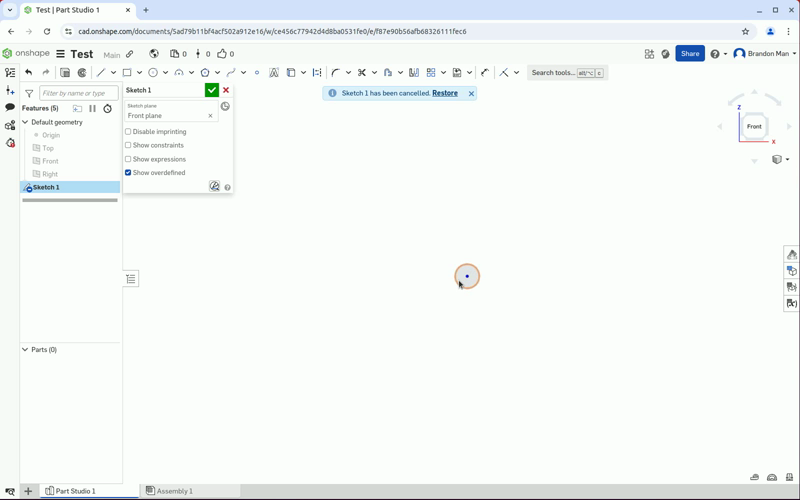
scroll(6)
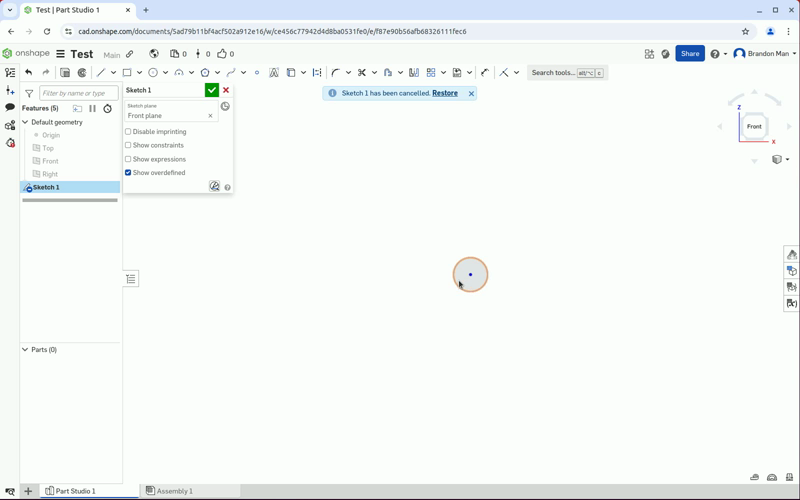
scroll(6)
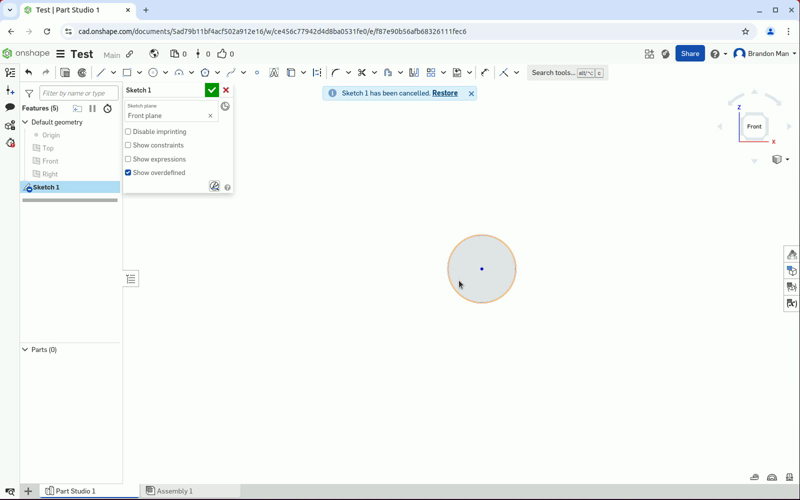
click(459, 280)
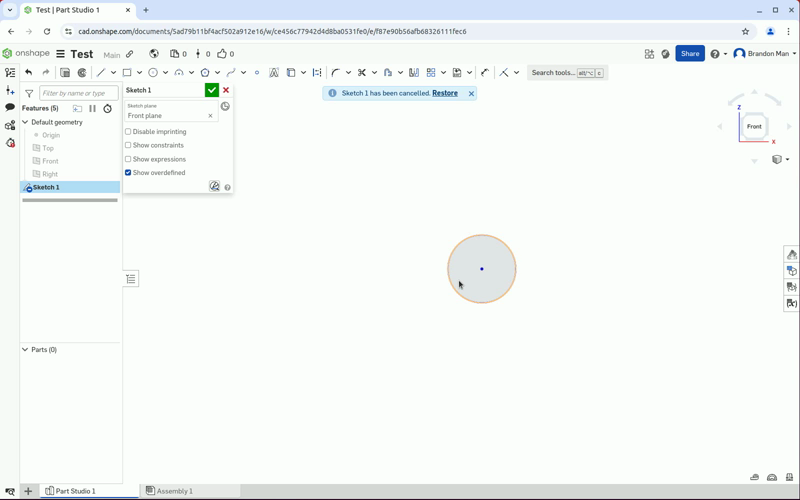
scroll(-6)
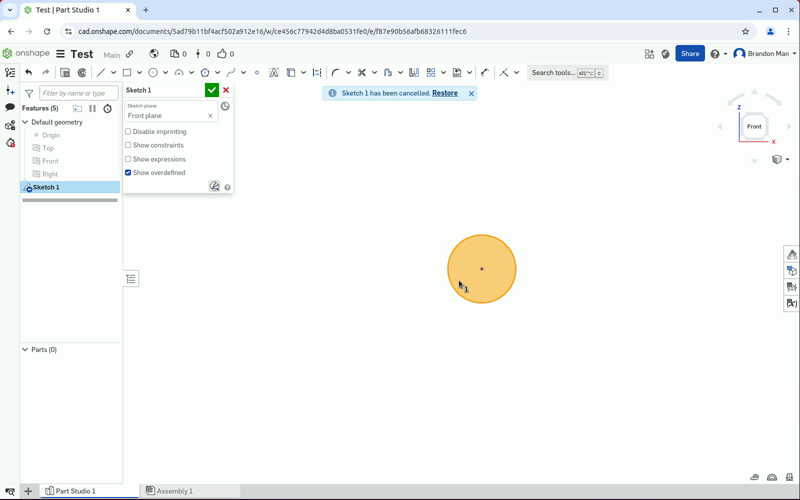
scroll(-6)
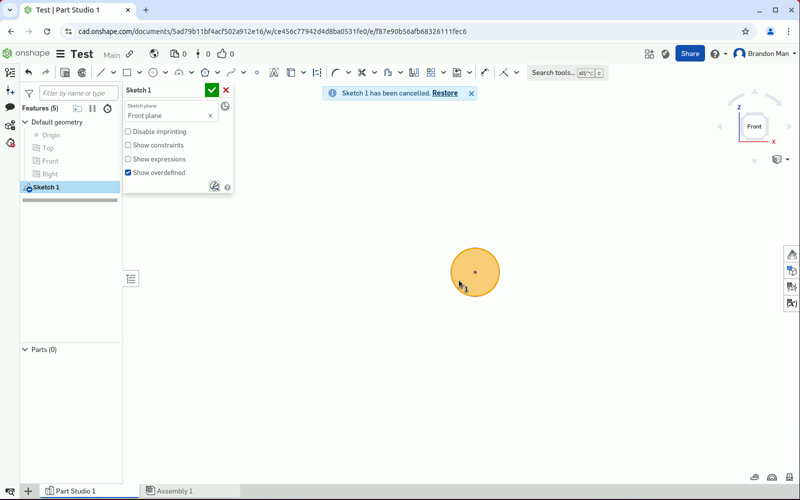
scroll(-6)
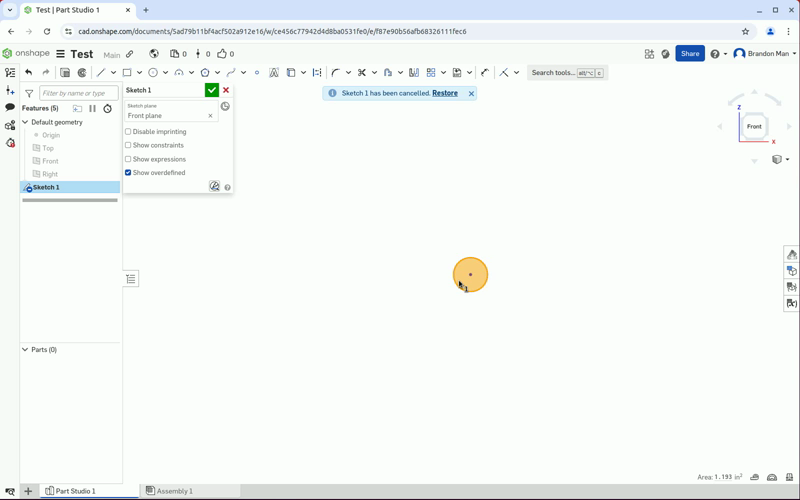
scroll(-6)
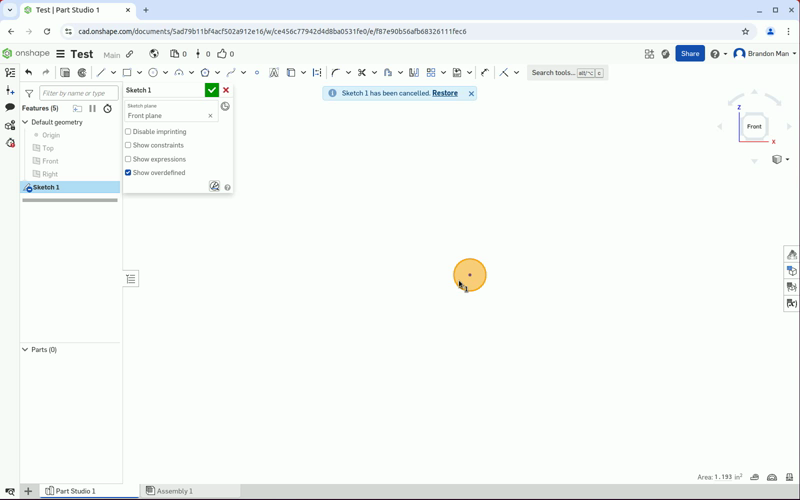
scroll(-6)
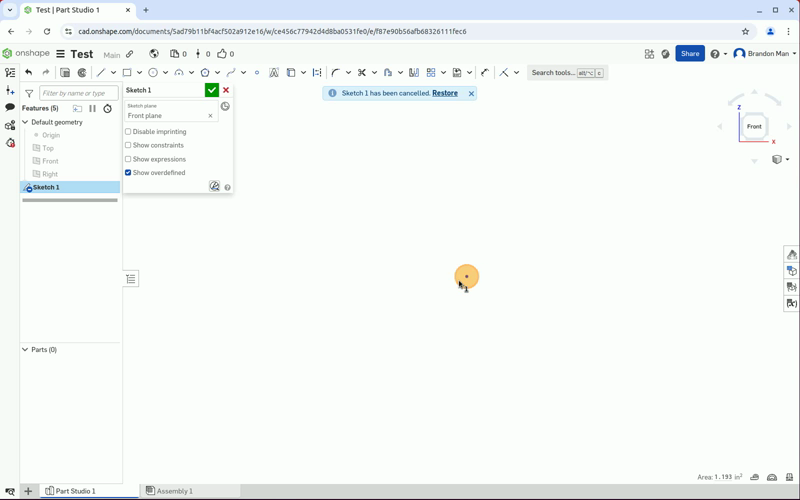
scroll(-6)
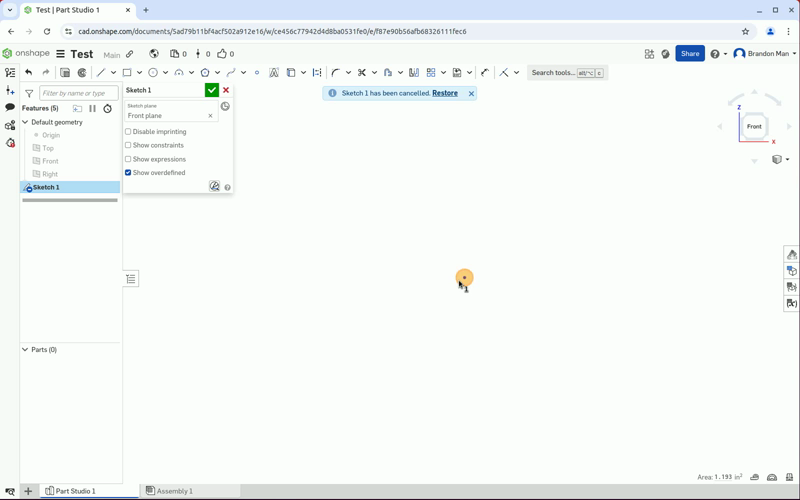
scroll(-6)
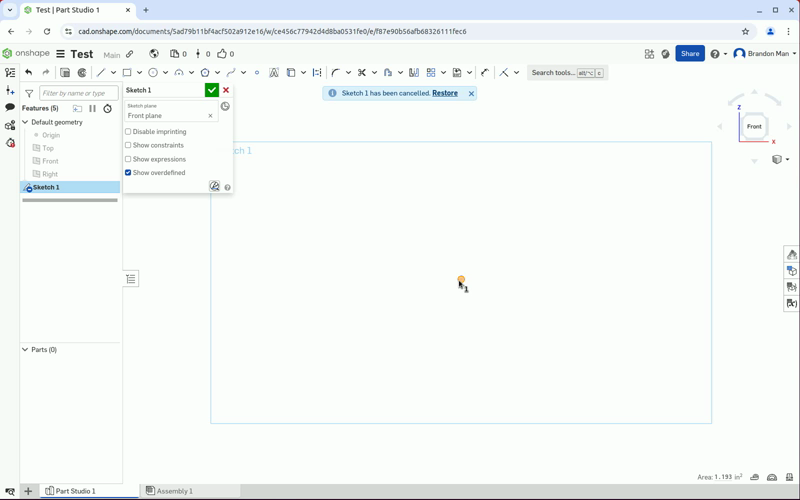
mouse_move(73, 352)
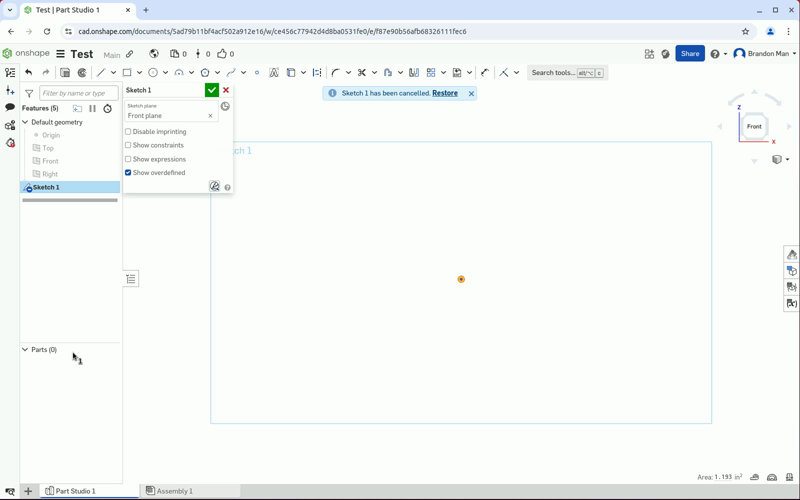
key(shift+y)
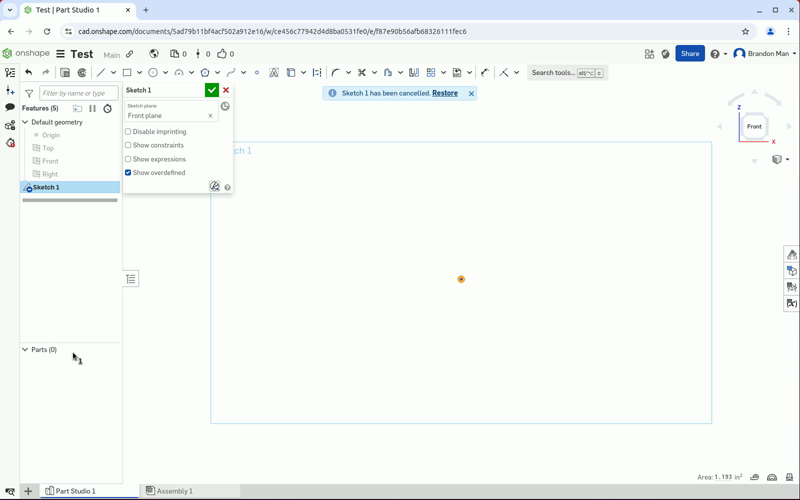
key(shift+e)
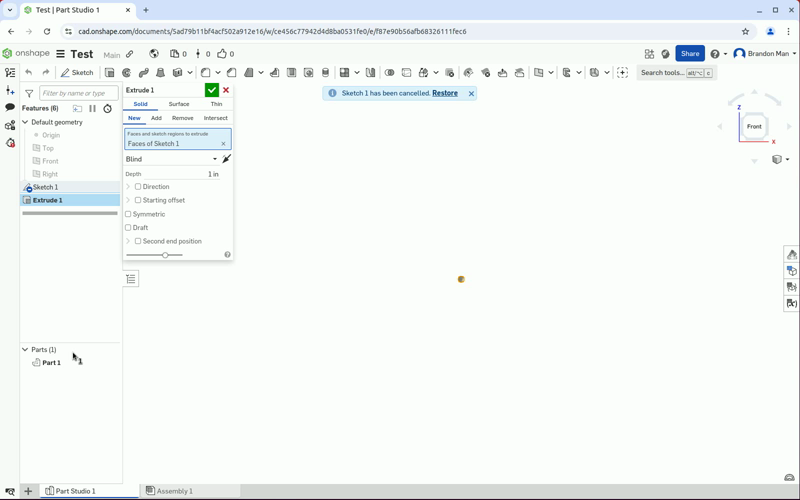
mouse_move(143, 106)
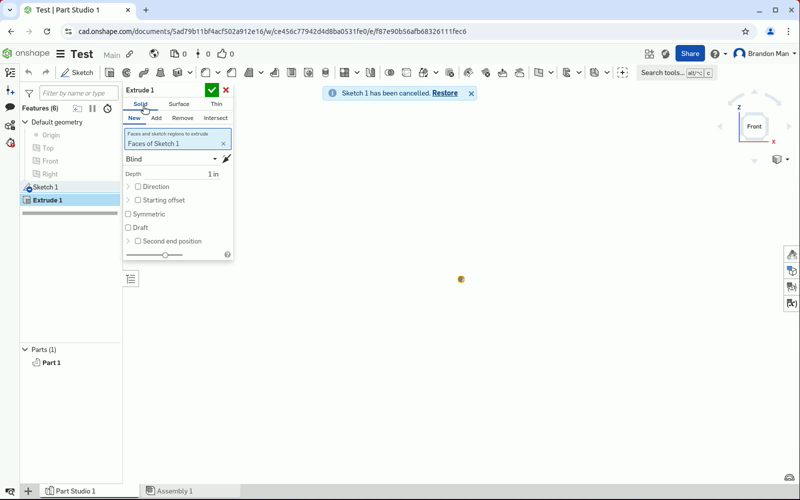
click(143, 106)
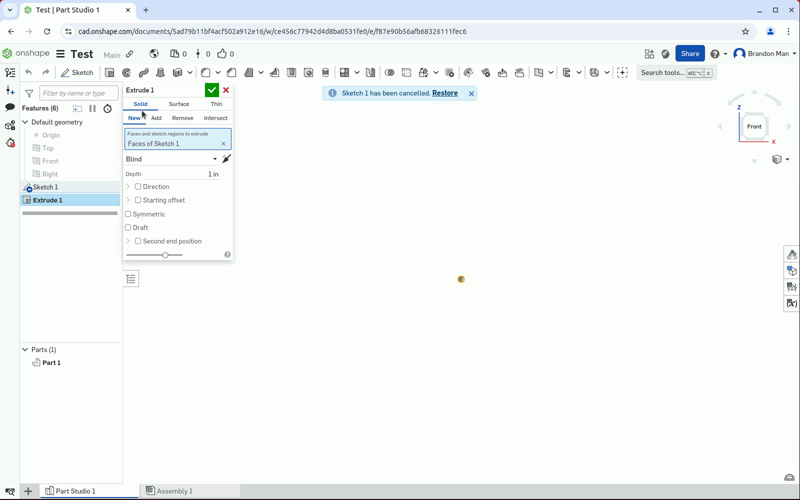
mouse_move(137, 120)
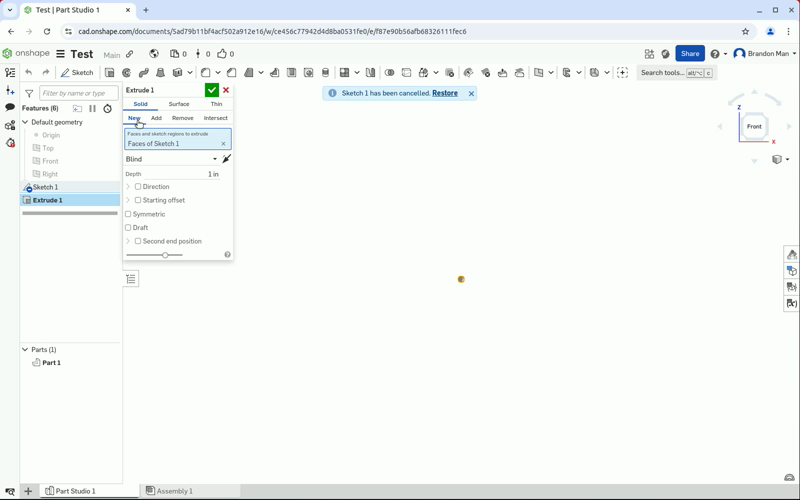
click(137, 120)
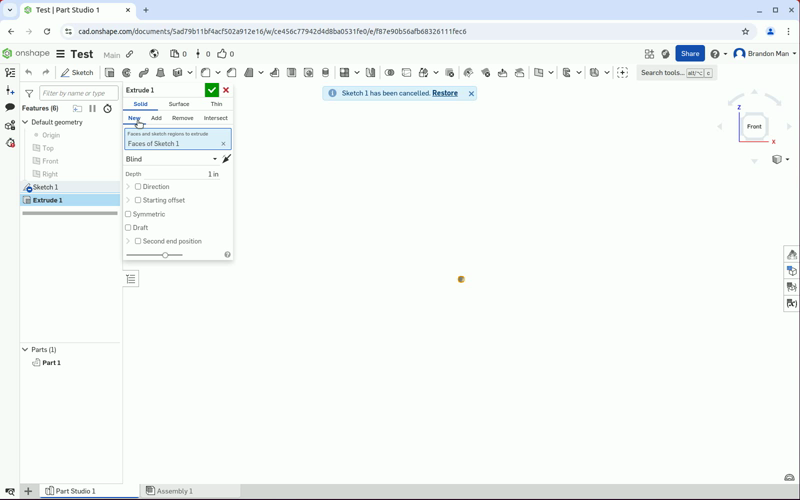
key(tab, 4)
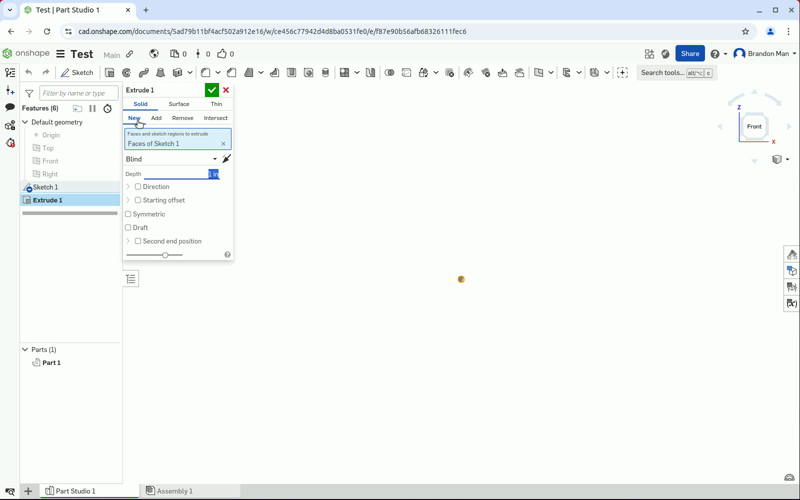
text(23.108)
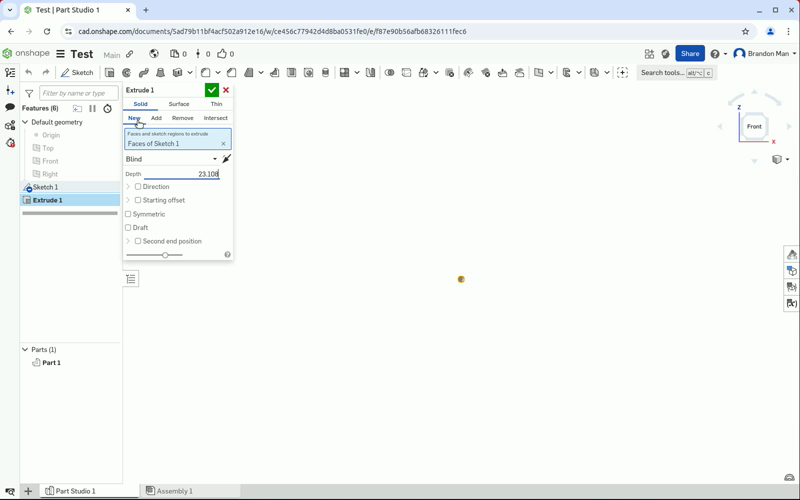
key(enter)
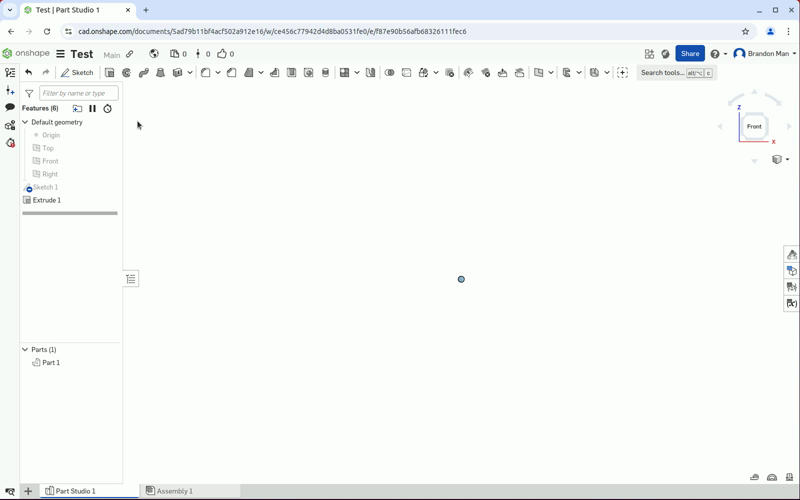
key(shift+h)
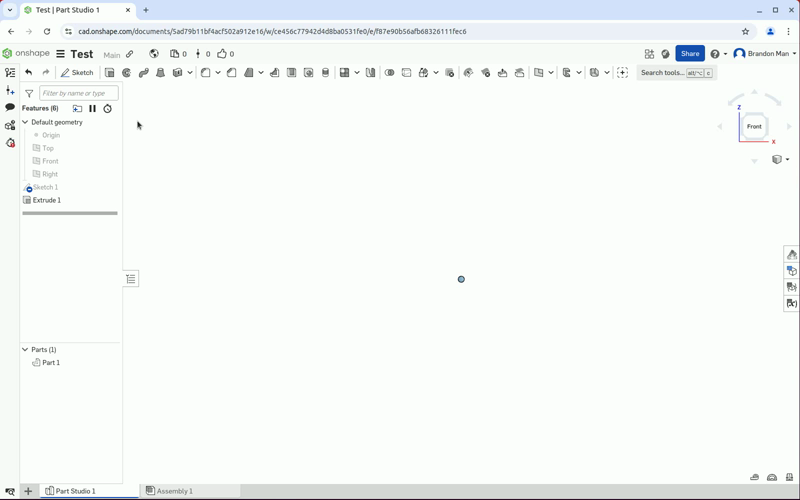
key(shift+h)
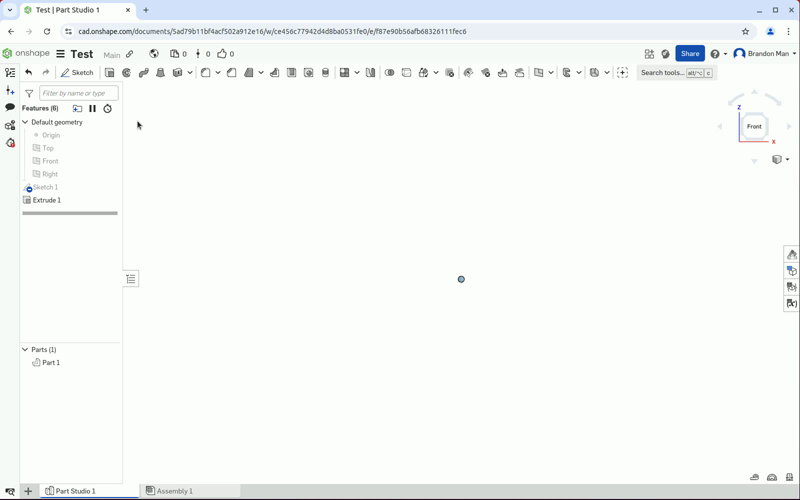
mouse_move(73, 189)
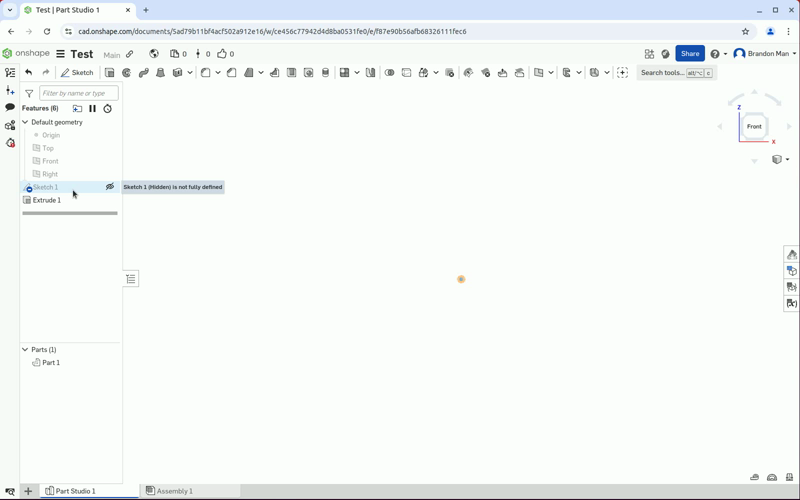
click(73, 189)
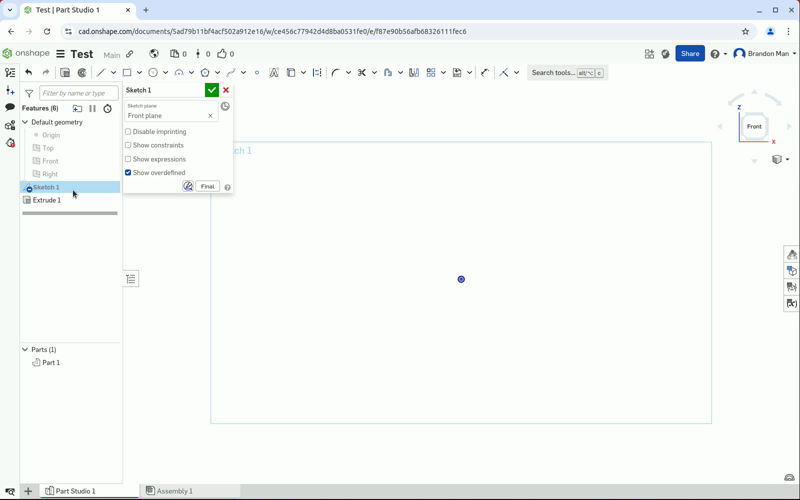
mouse_move(229, 92)
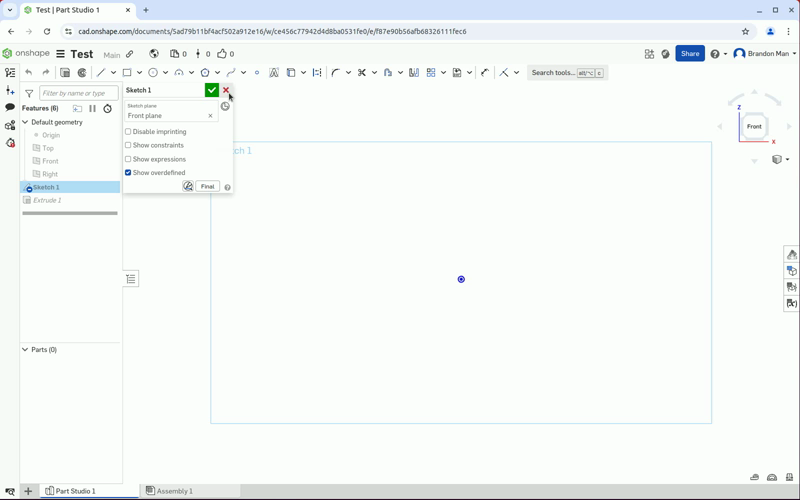
click(229, 92)
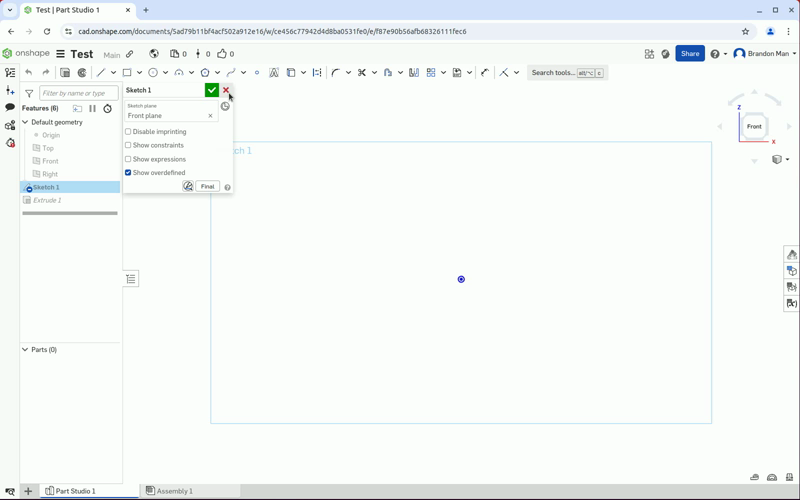
key(shift+s)
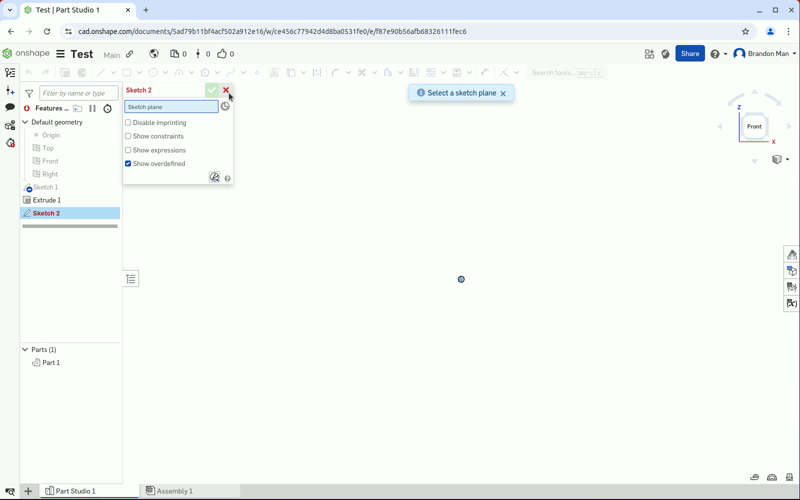
mouse_move(73, 163)
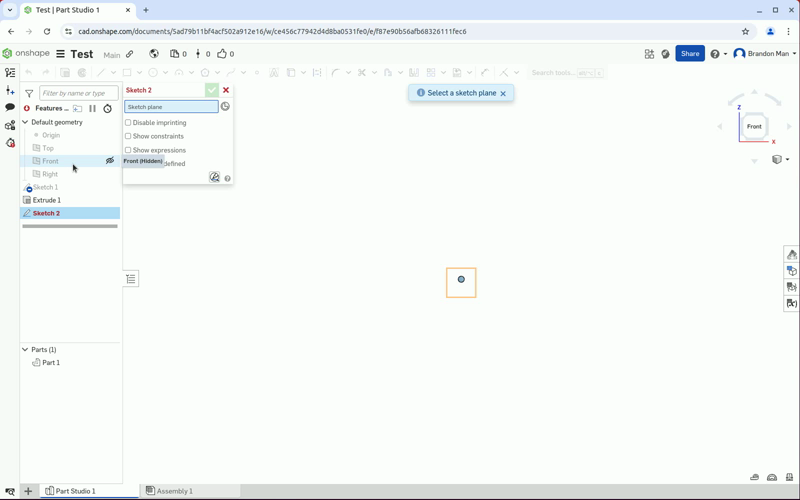
click(73, 163)
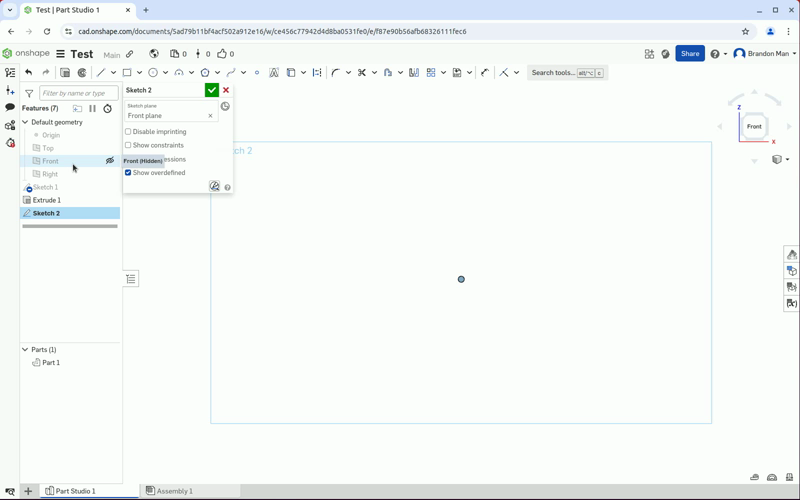
mouse_move(73, 352)
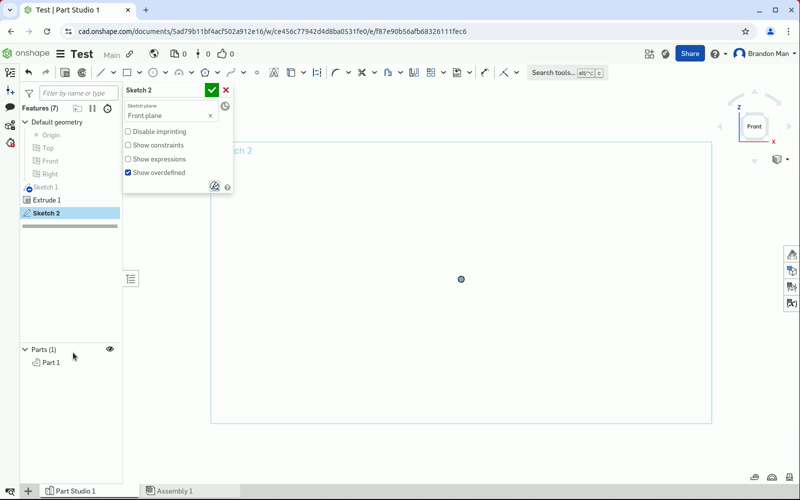
key(y)
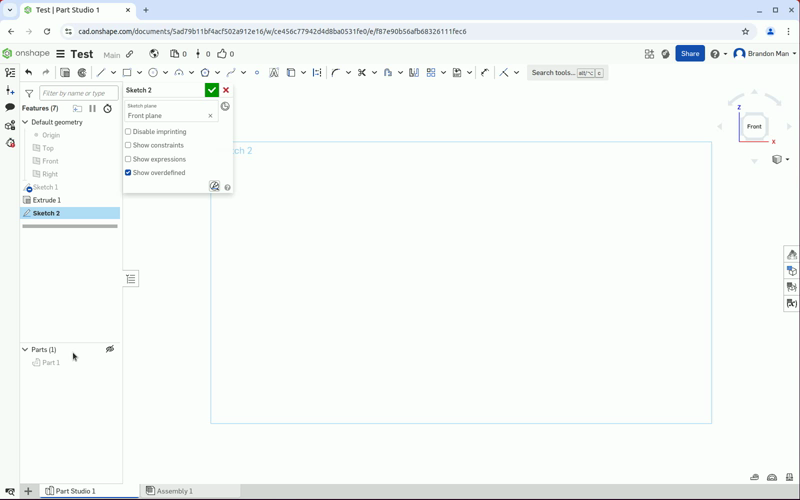
key(c)
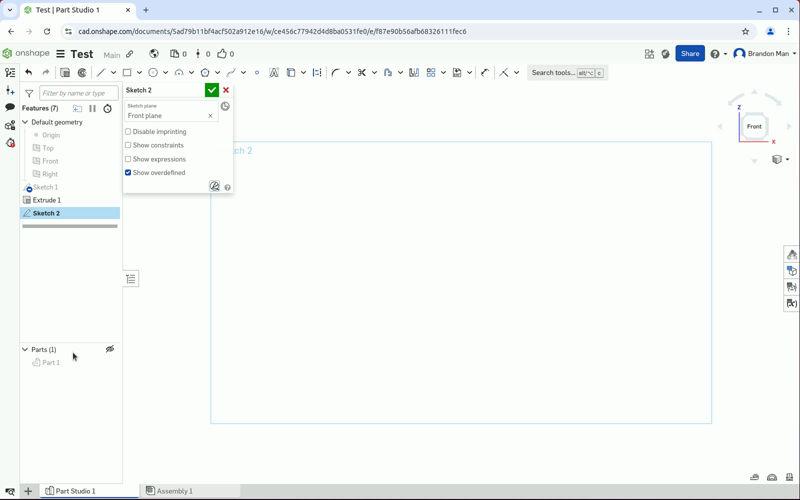
key_down(shift)
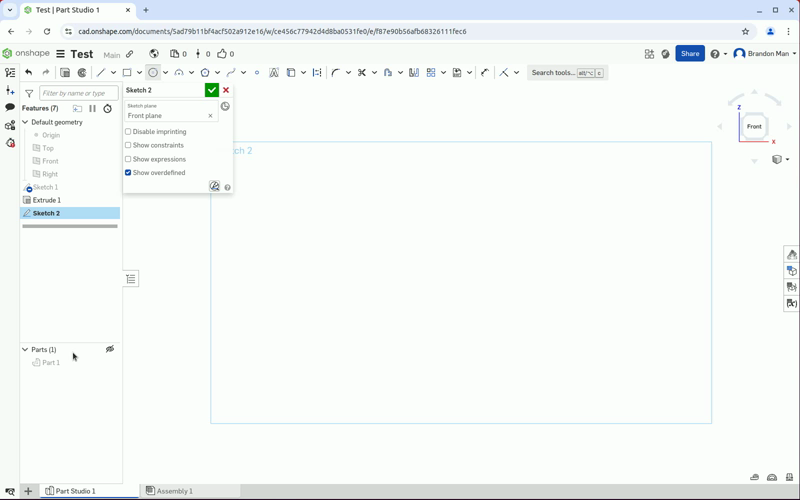
mouse_move(461, 286)
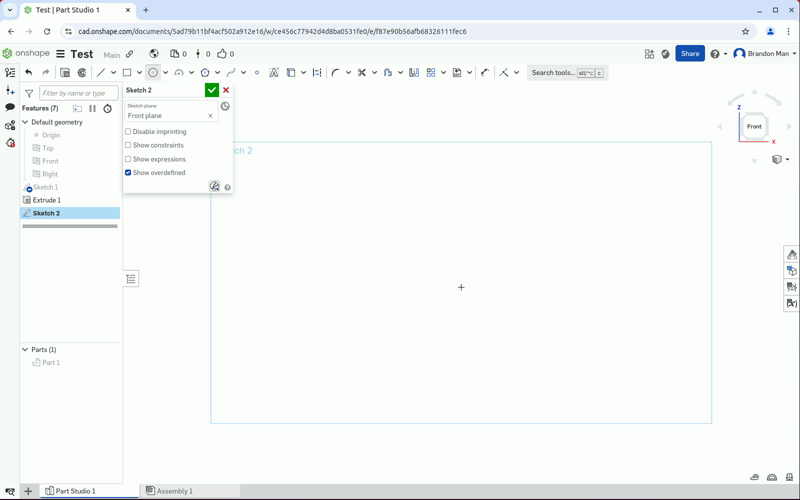
click(461, 286)
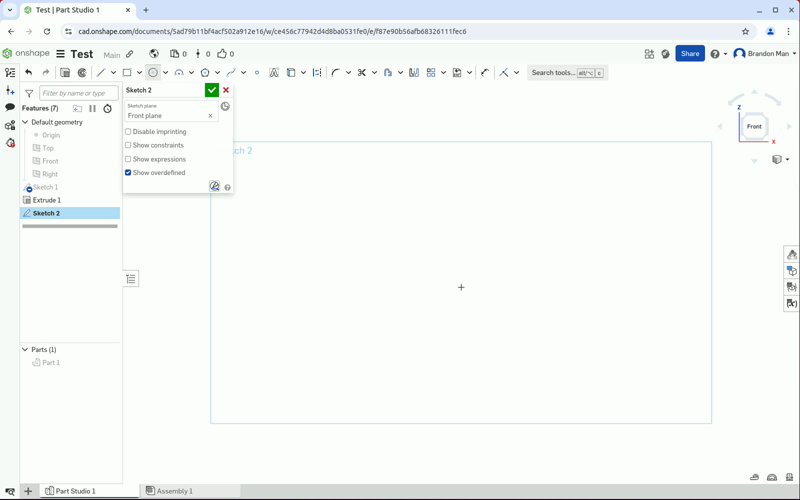
key_up(shift)
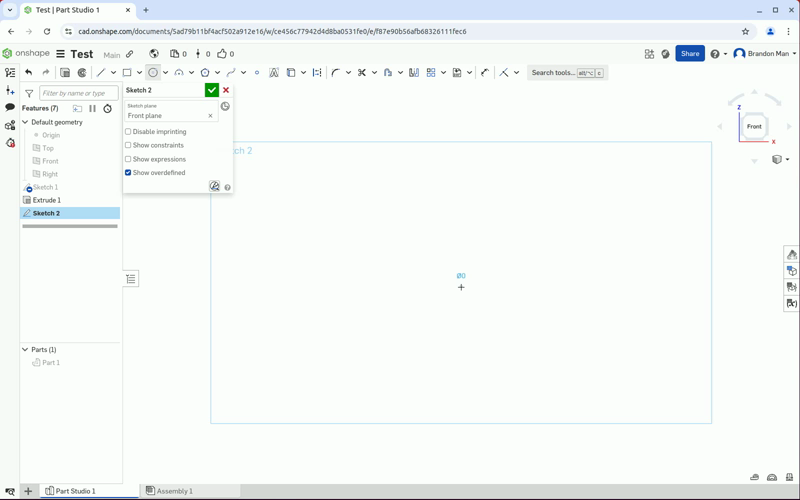
mouse_move(464, 286)
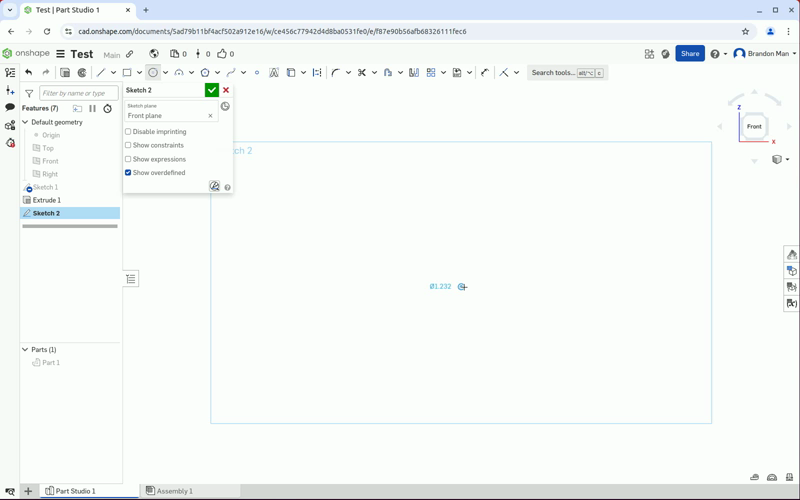
click(464, 286)
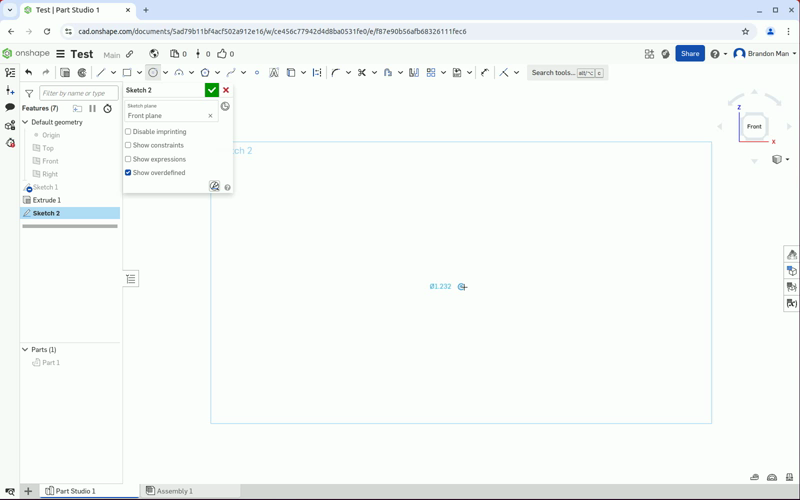
key(esc)
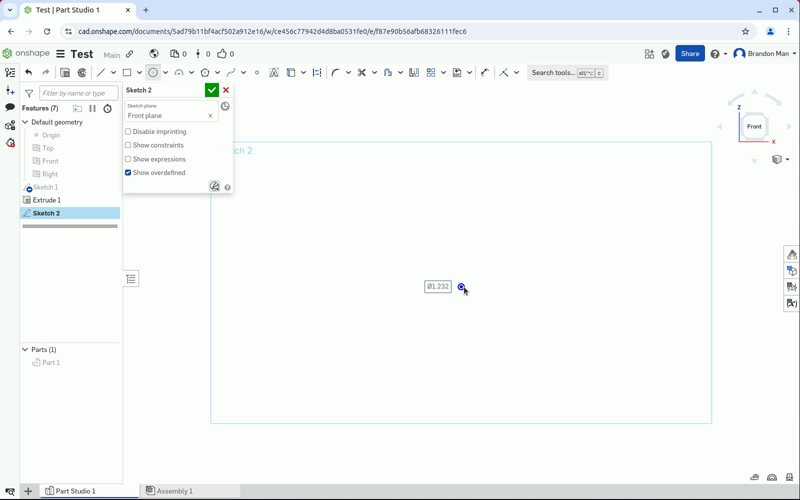
mouse_move(462, 285)
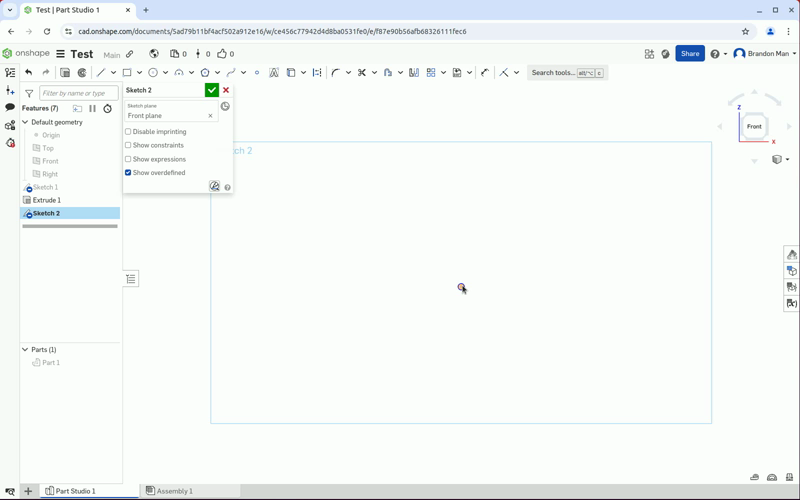
scroll(6)
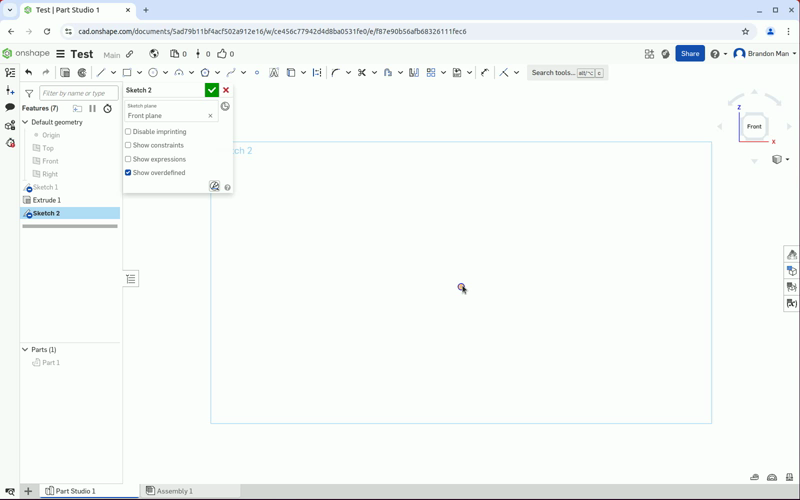
scroll(6)
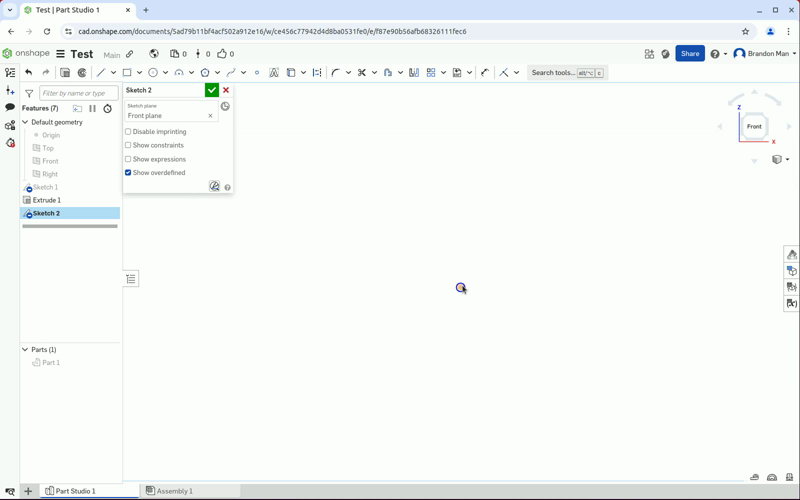
scroll(6)
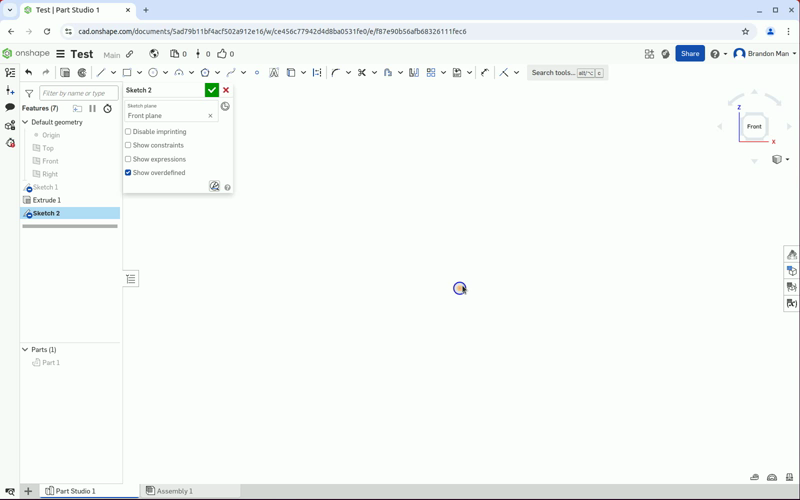
scroll(6)
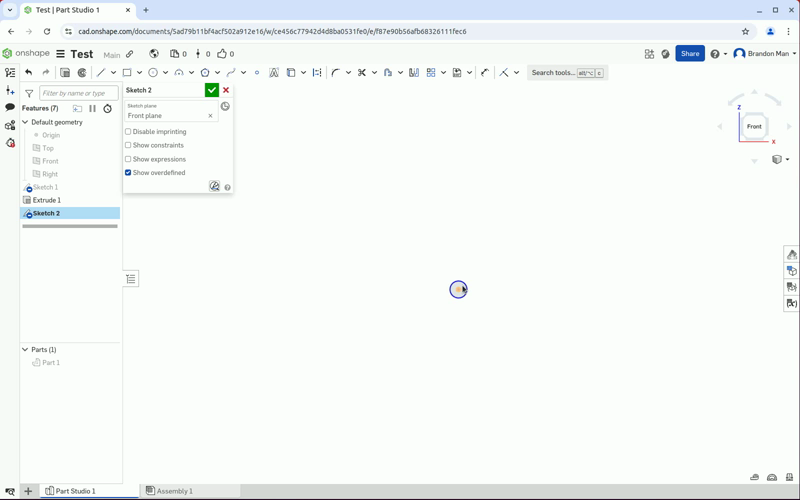
scroll(6)
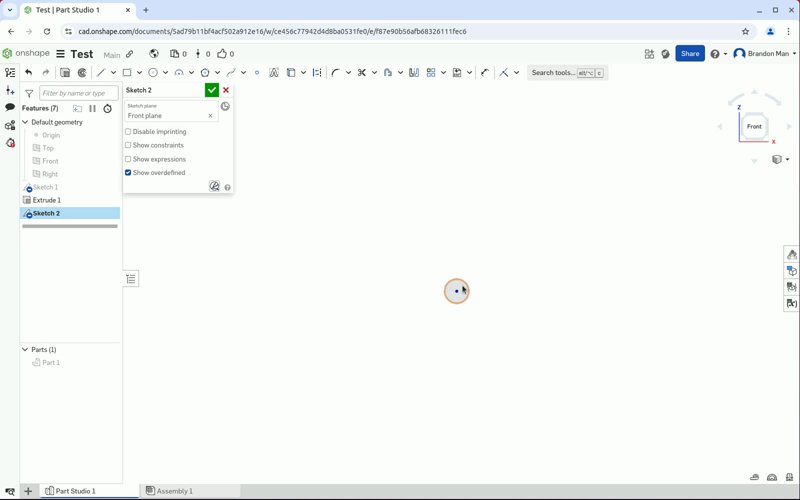
scroll(6)
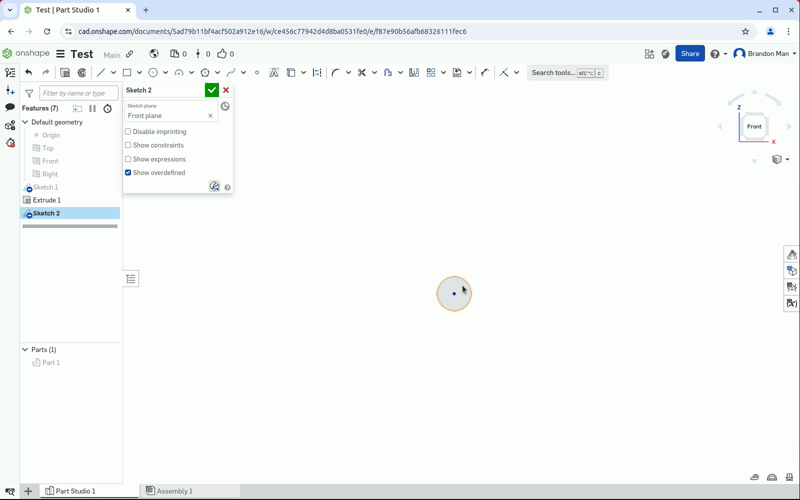
scroll(6)
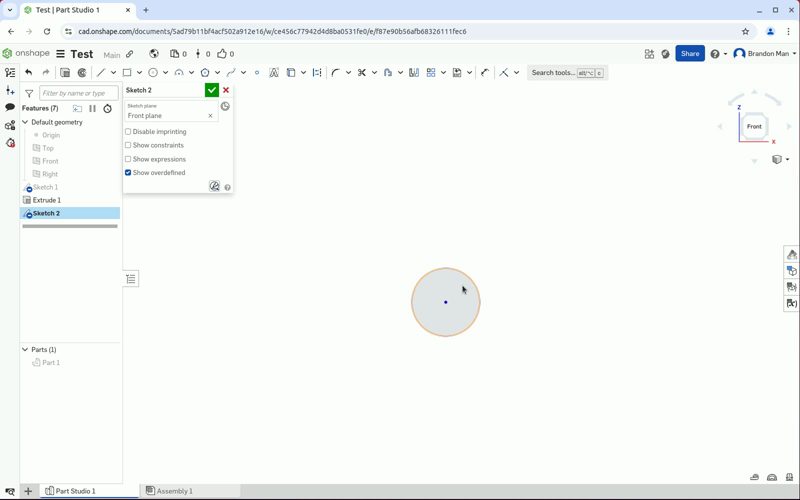
click(462, 285)
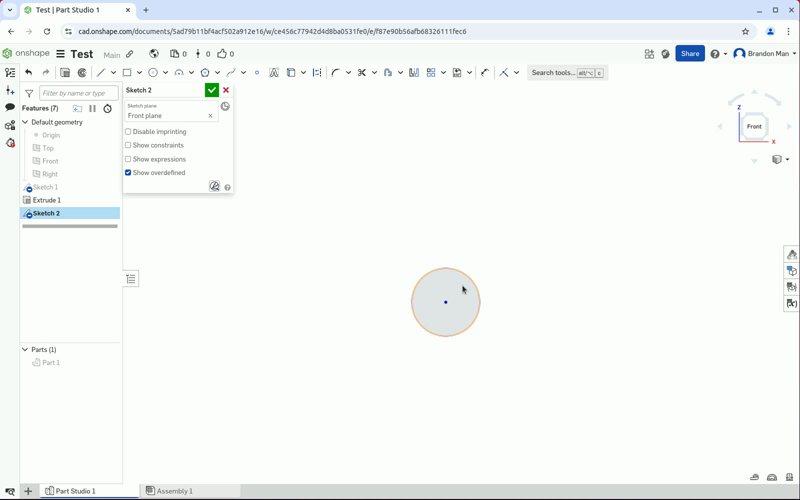
scroll(-6)
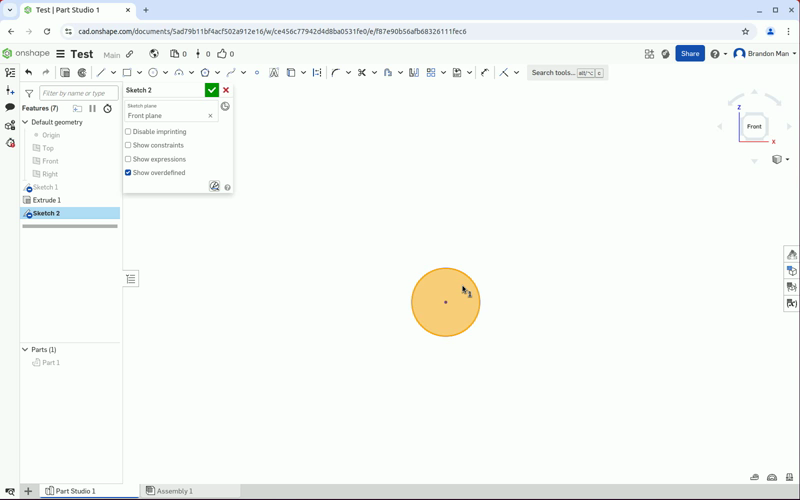
scroll(-6)
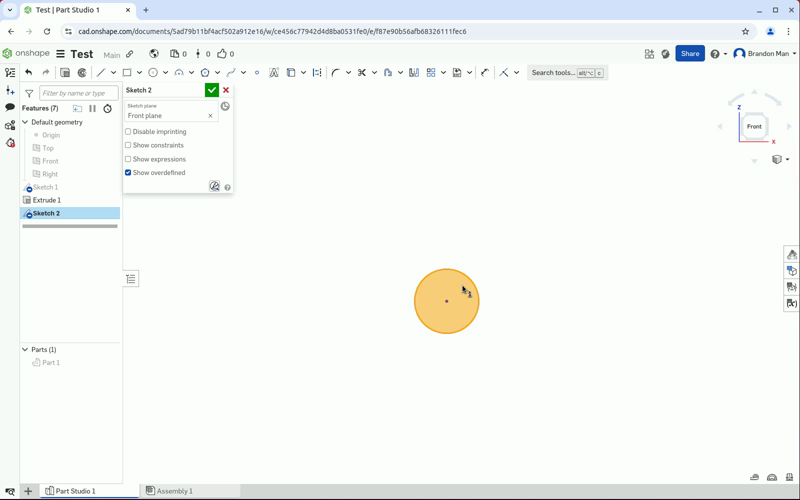
scroll(-6)
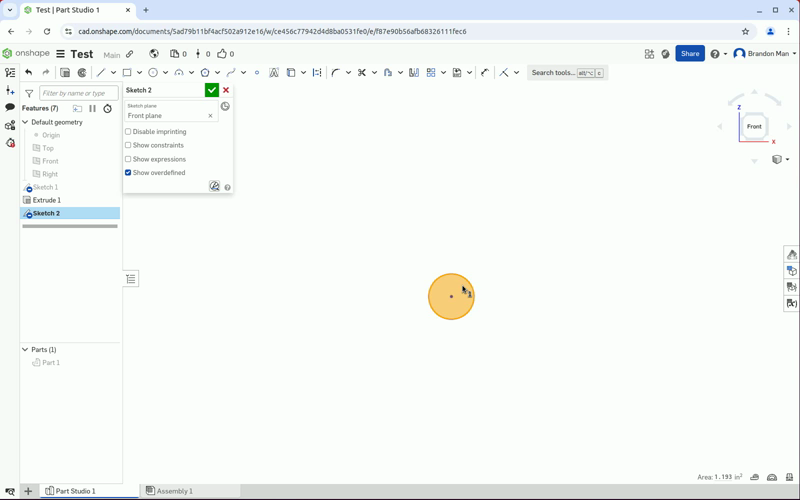
scroll(-6)
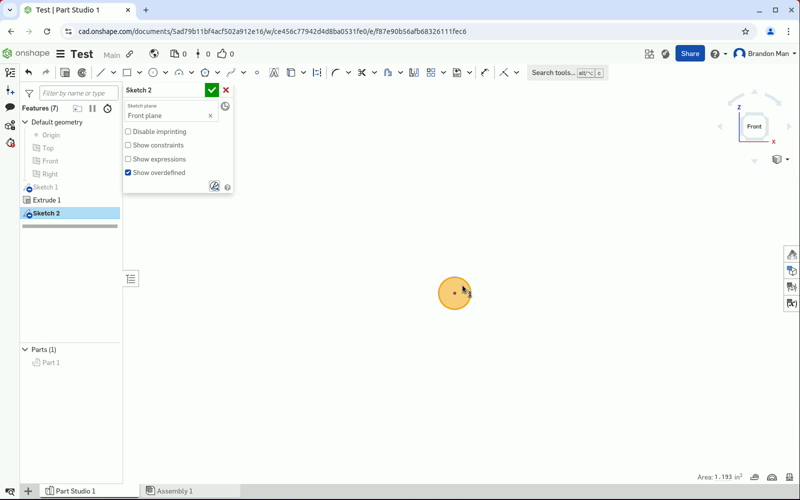
scroll(-6)
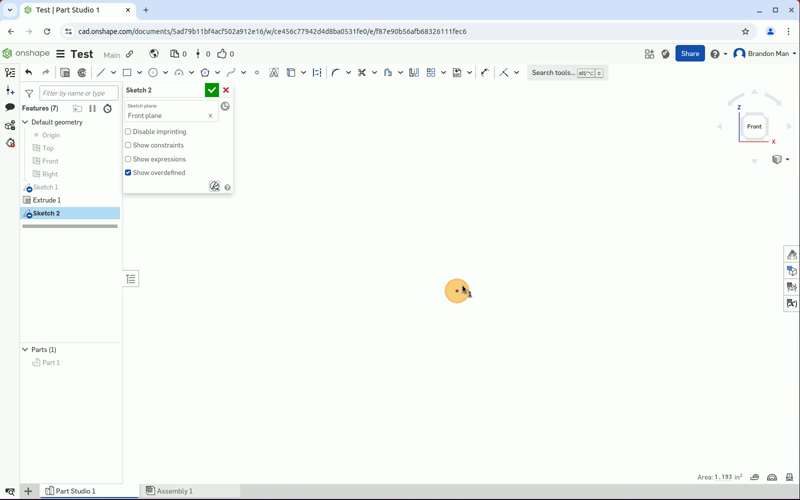
scroll(-6)
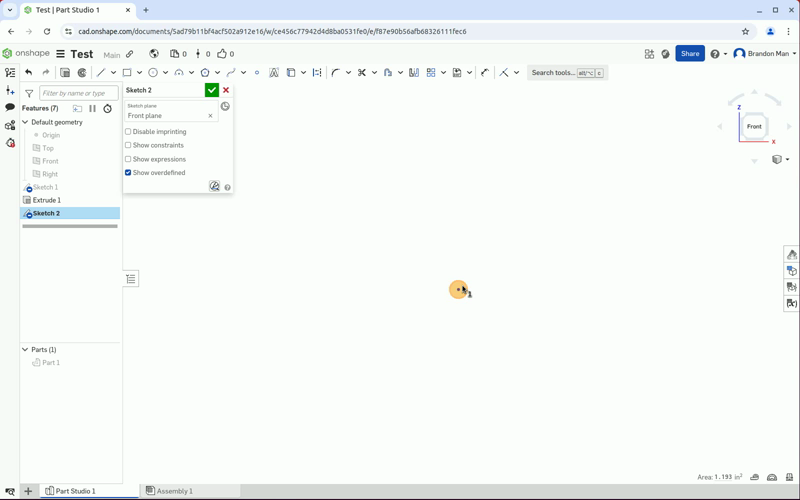
scroll(-6)
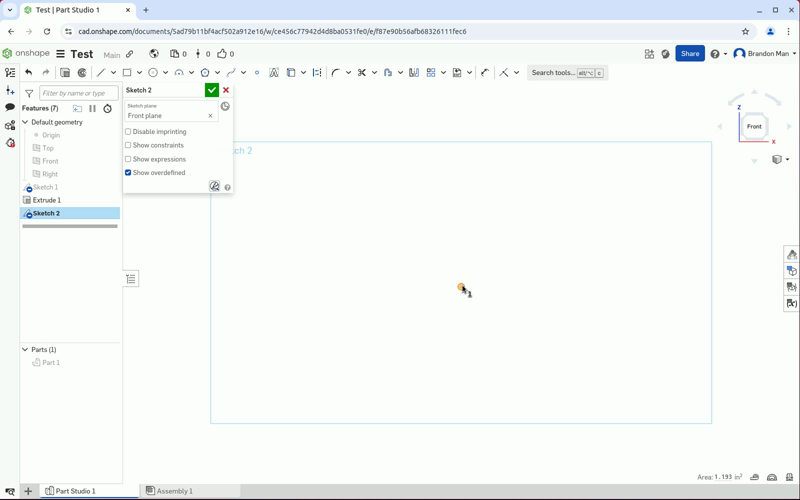
mouse_move(73, 352)
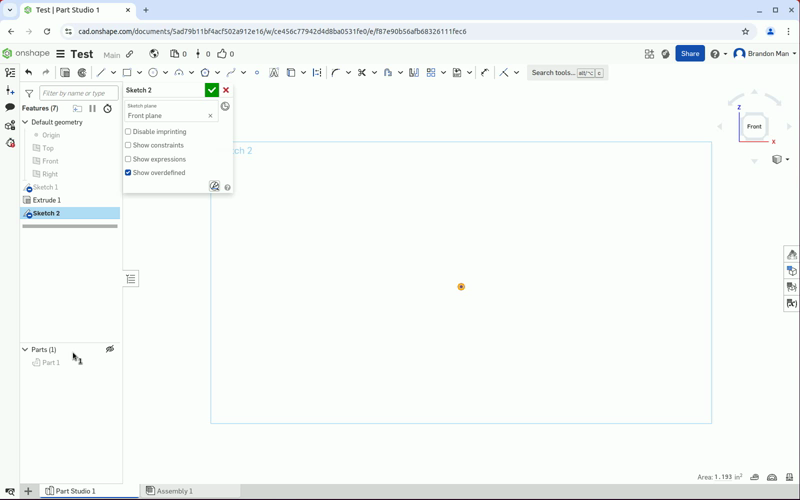
key(shift+y)
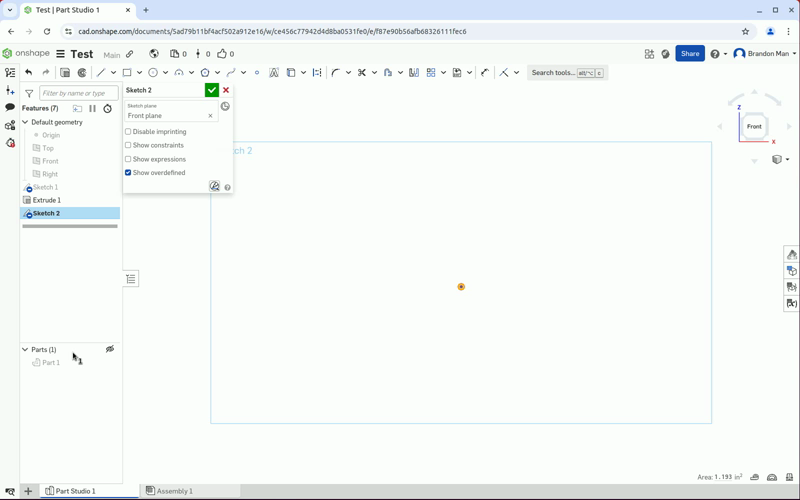
key(shift+e)
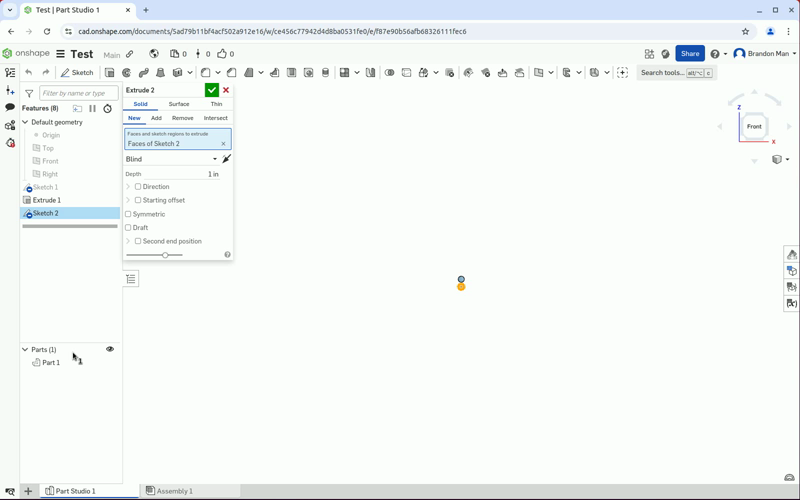
mouse_move(143, 106)
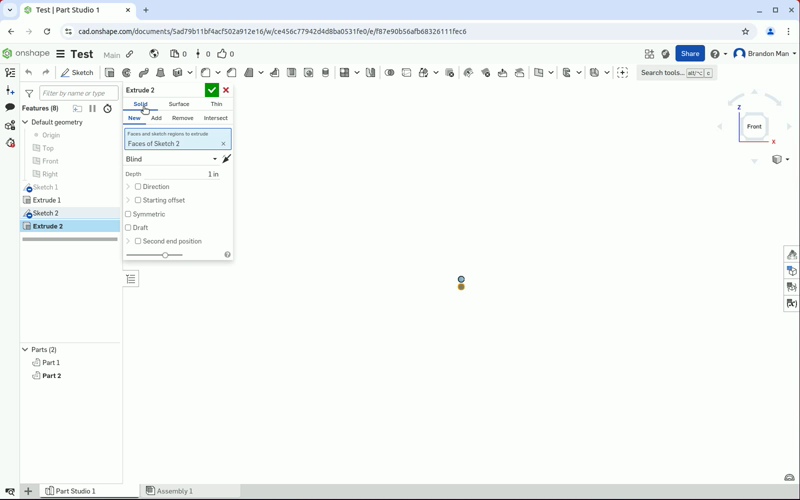
click(143, 106)
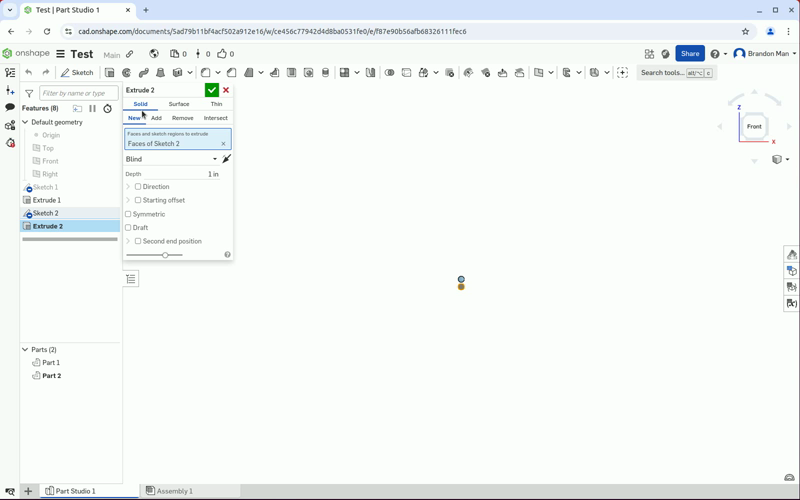
mouse_move(137, 120)
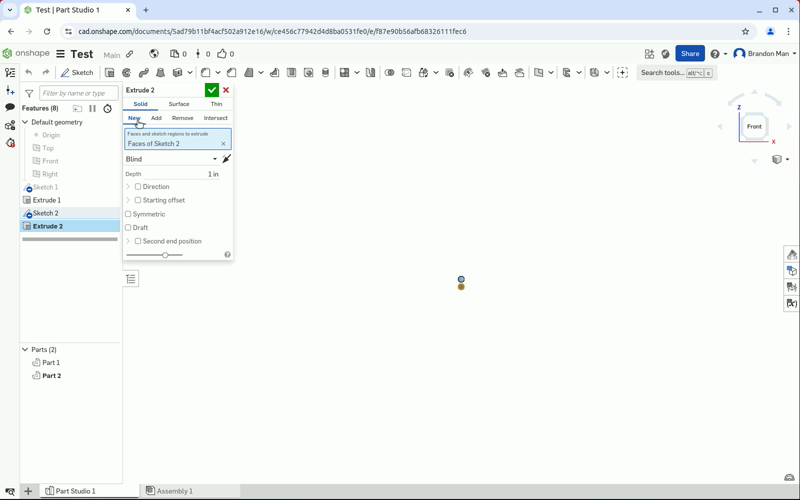
click(137, 120)
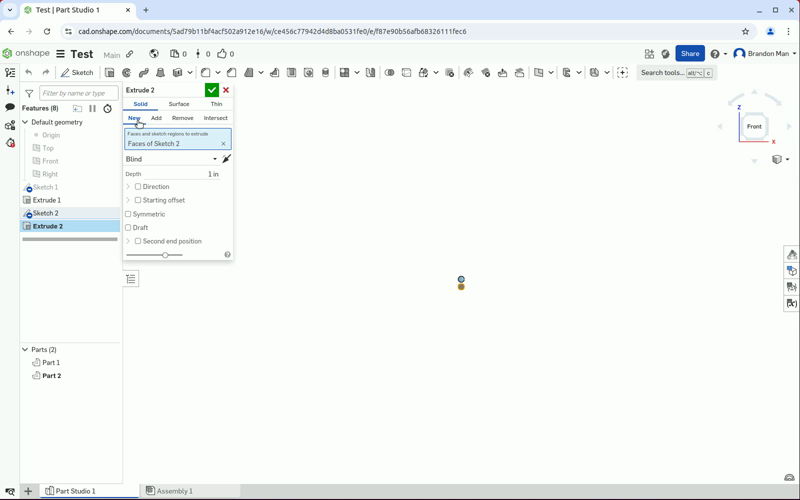
key(tab, 4)
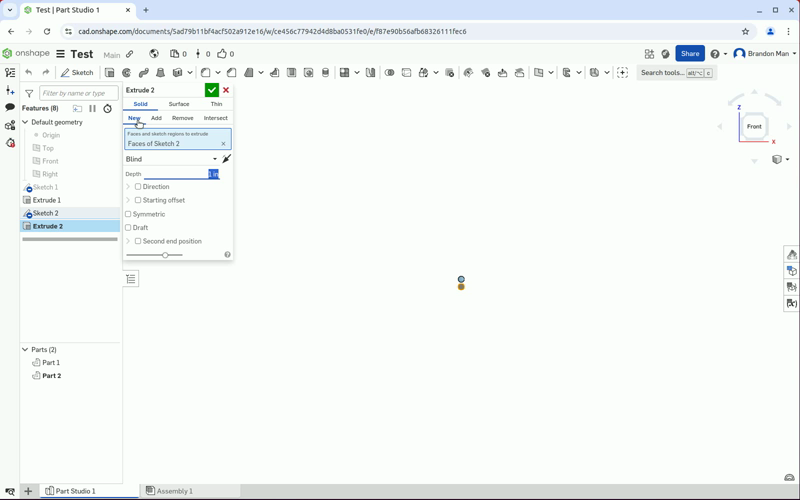
text(23.108)
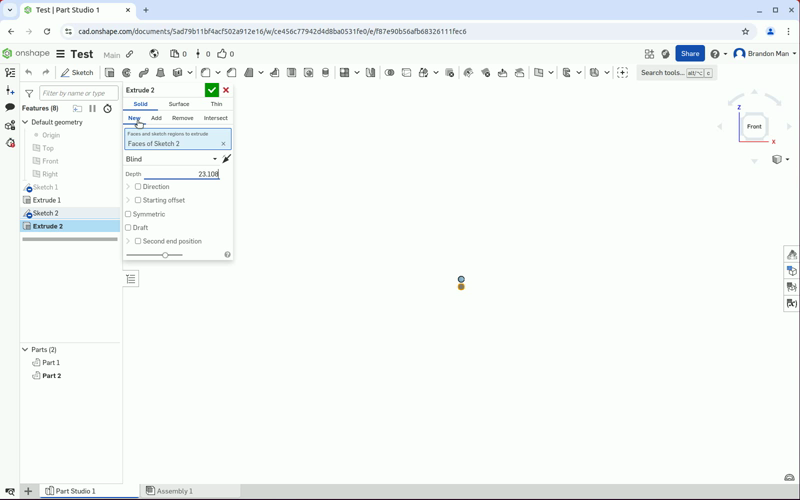
key(enter)
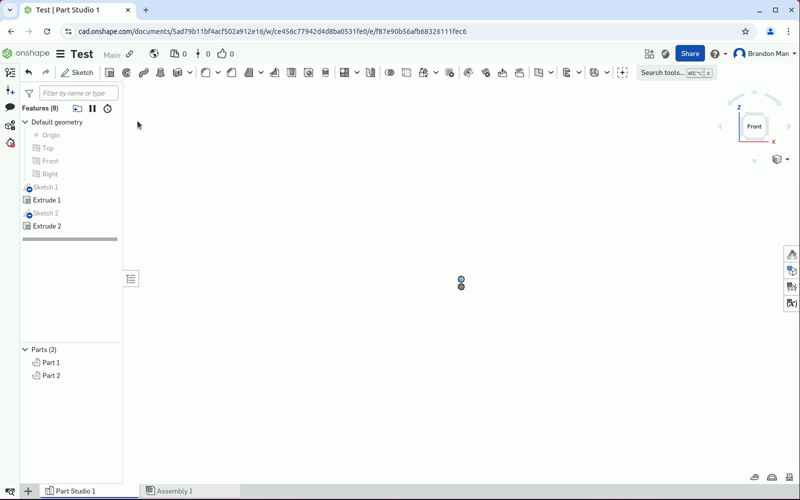
key(shift+h)
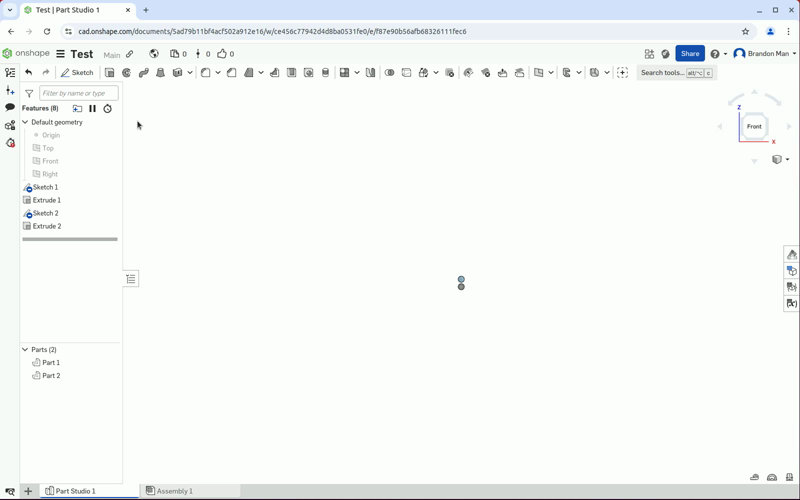
key(shift+h)
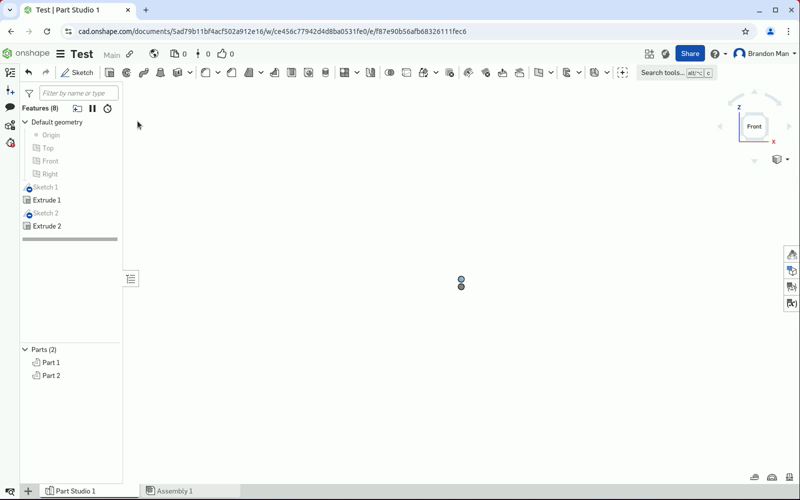
mouse_move(73, 189)
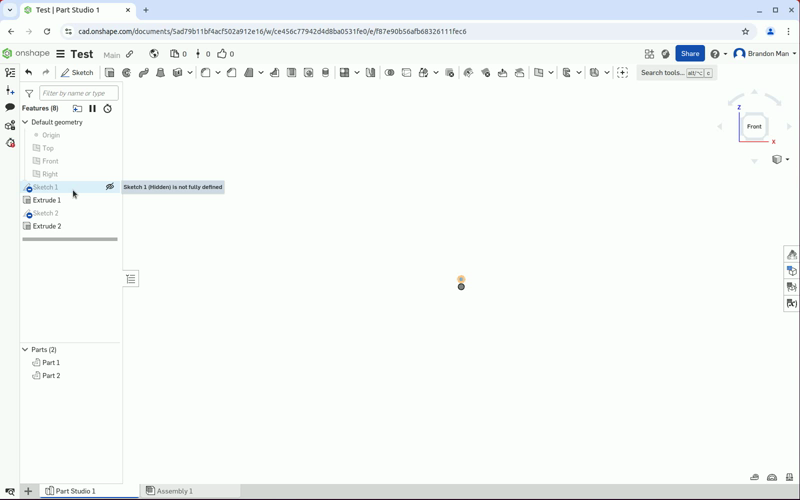
click(73, 189)
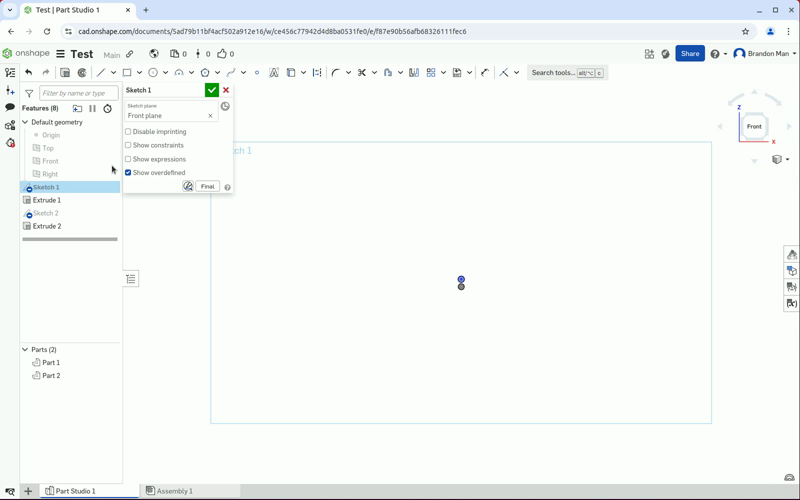
mouse_move(229, 92)
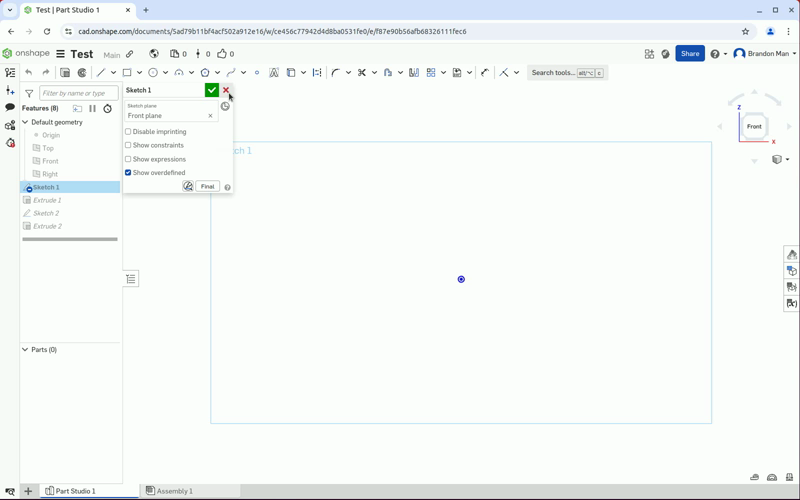
click(229, 92)
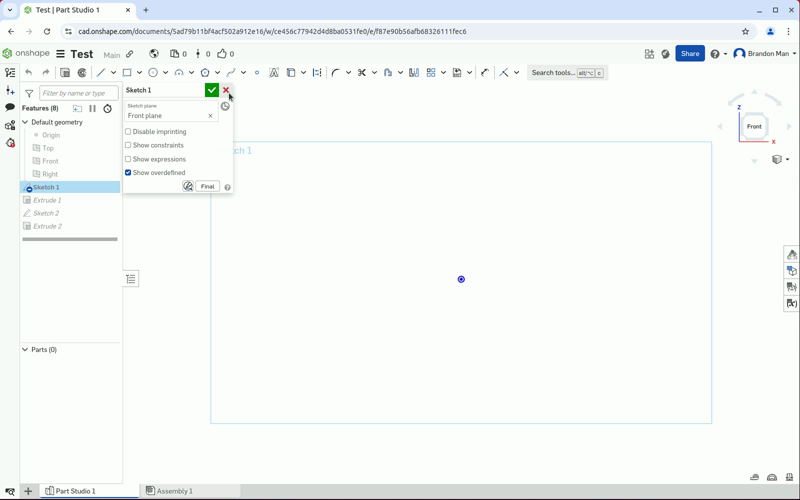
key(shift+s)
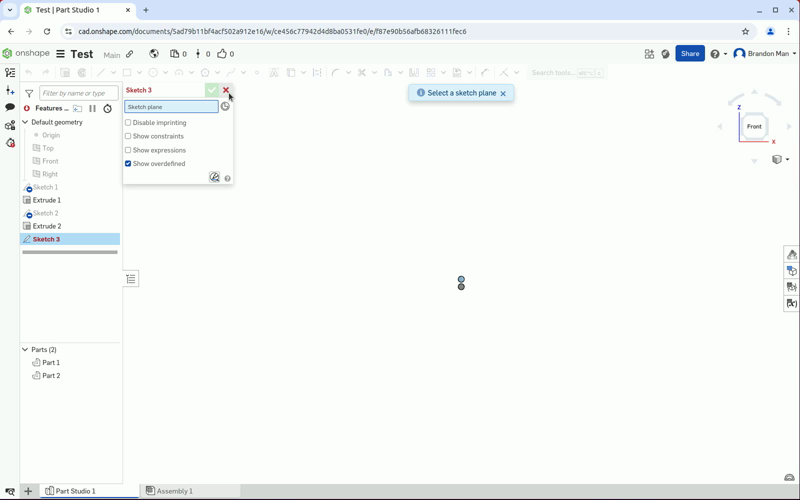
mouse_move(73, 163)
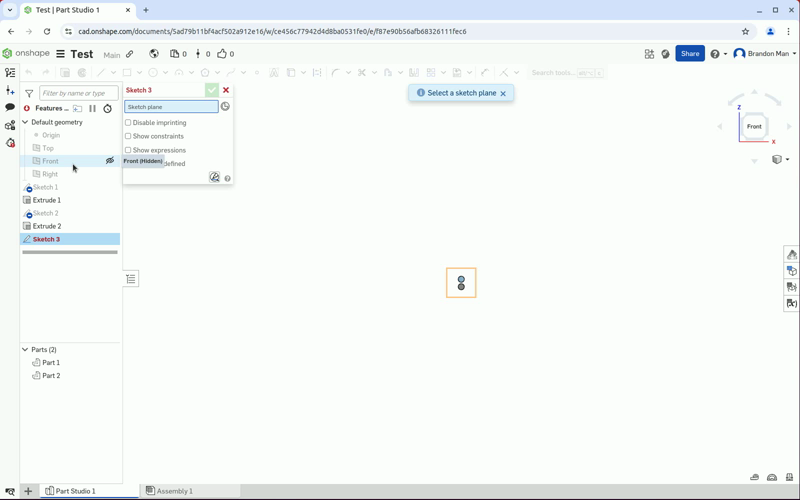
click(73, 163)
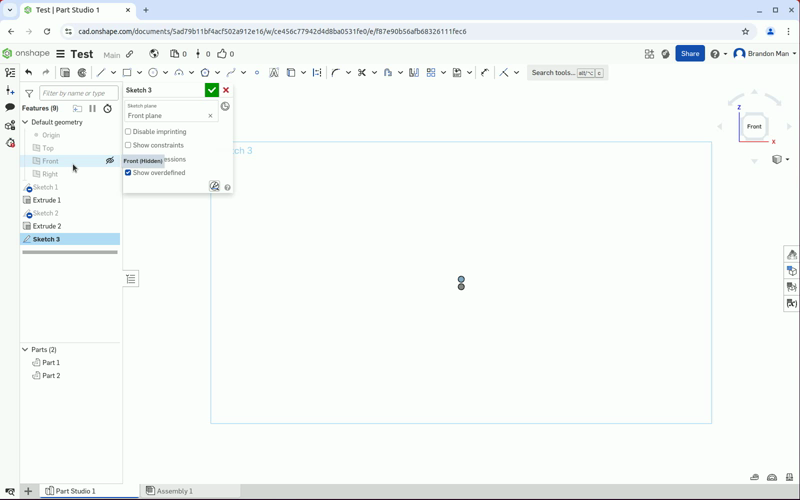
mouse_move(73, 352)
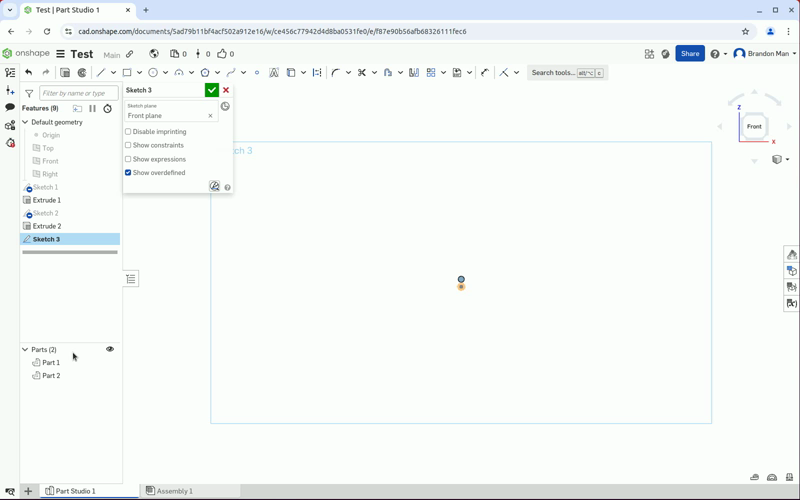
key(y)
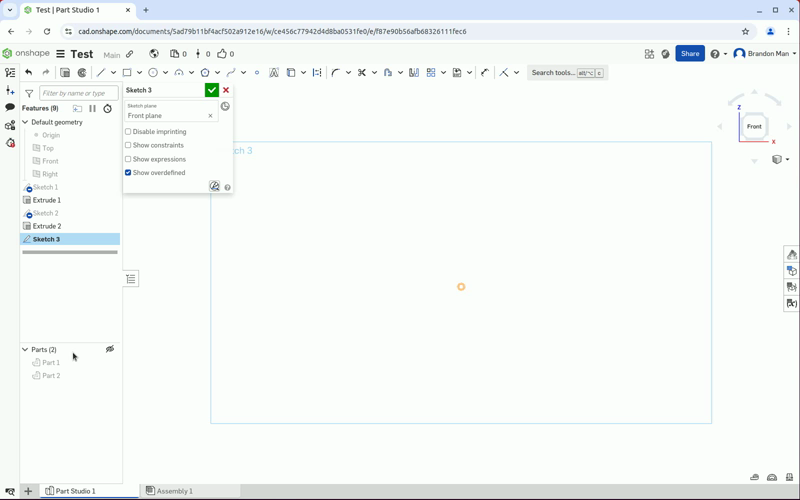
key(c)
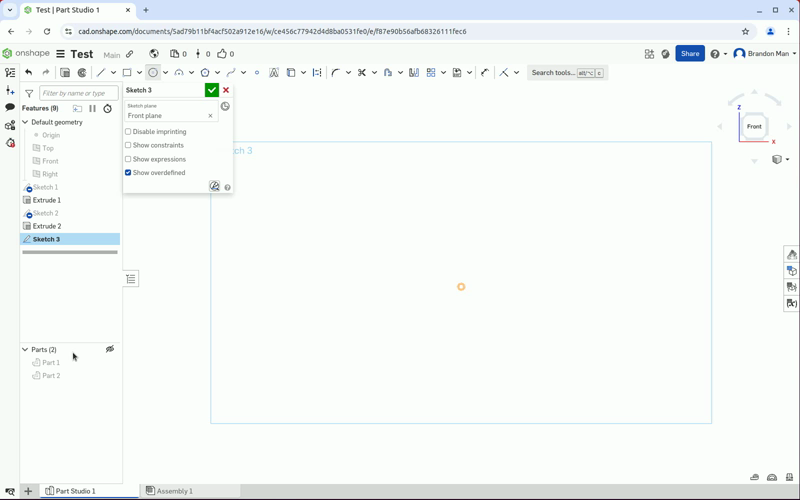
key_down(shift)
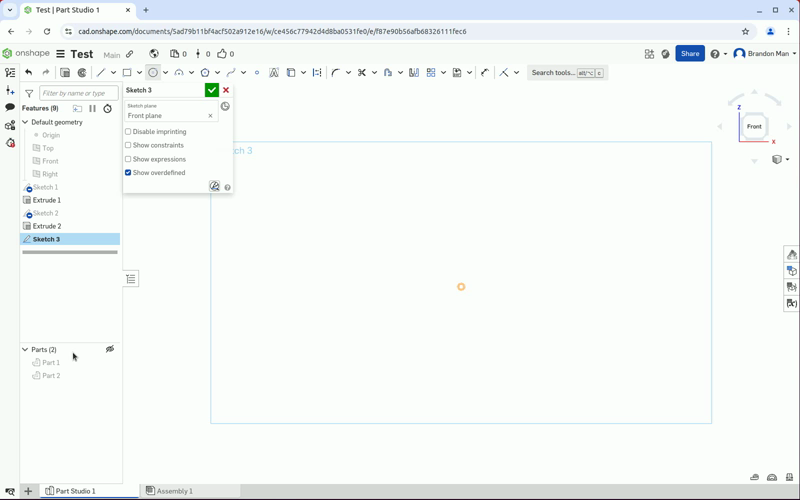
mouse_move(463, 282)
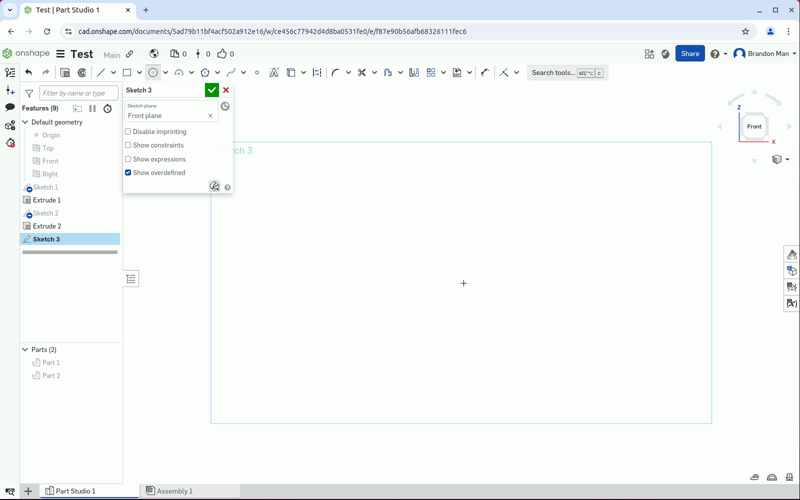
click(463, 282)
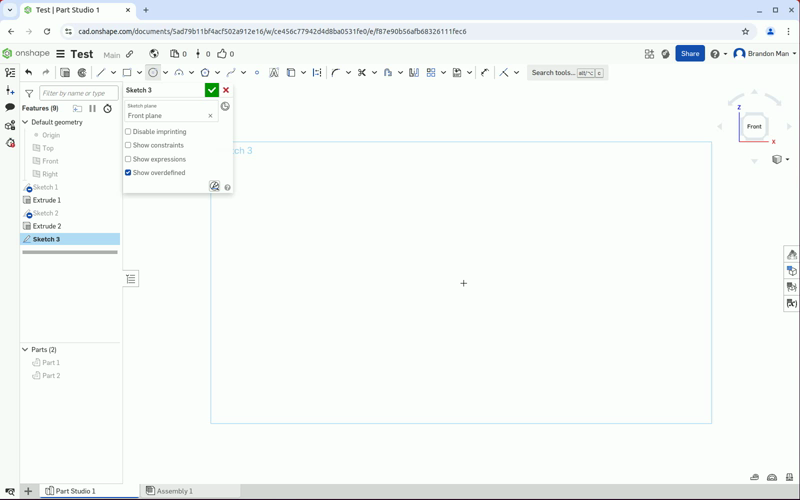
key_up(shift)
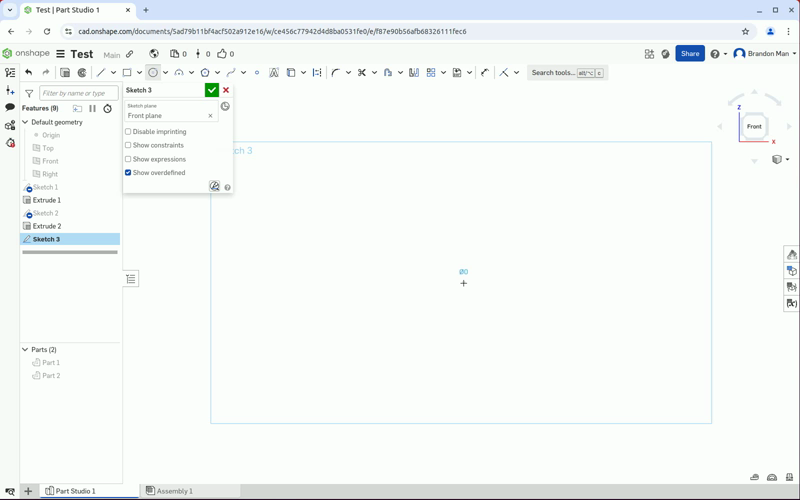
mouse_move(466, 282)
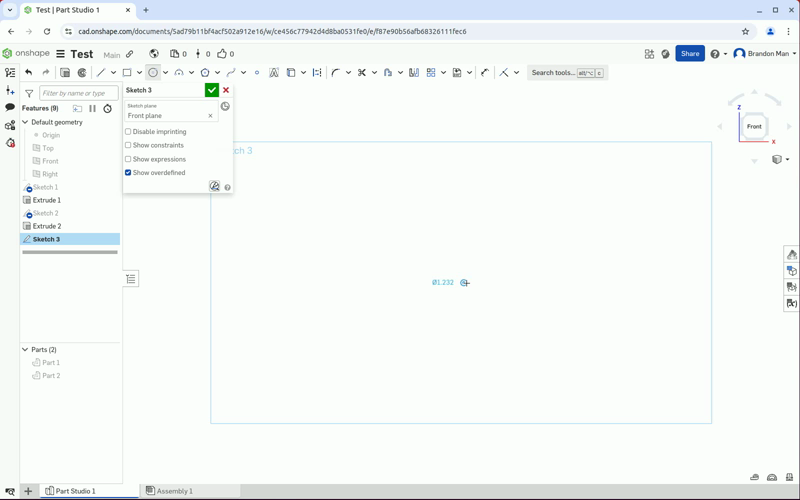
click(466, 282)
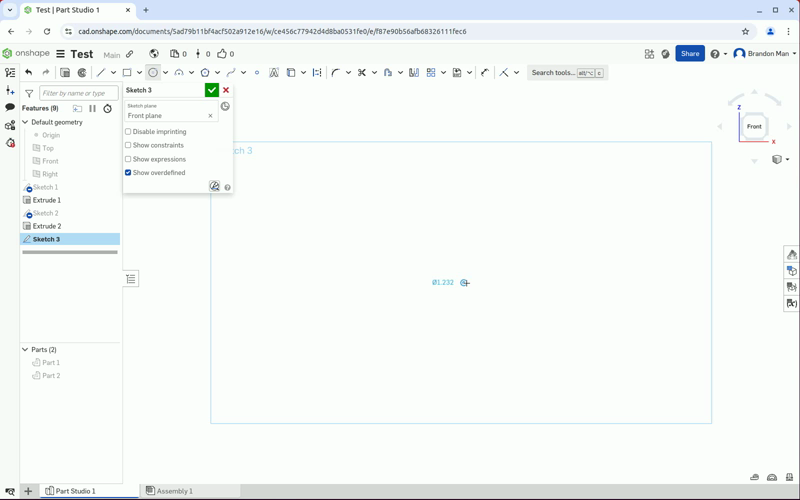
key(esc)
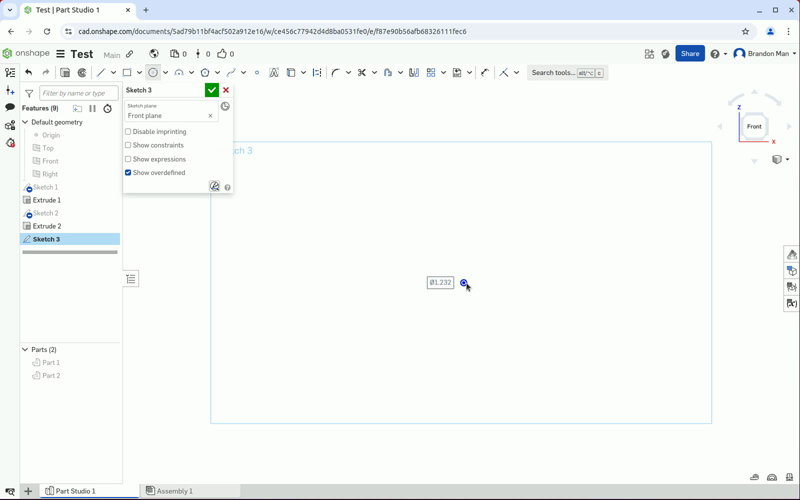
mouse_move(465, 282)
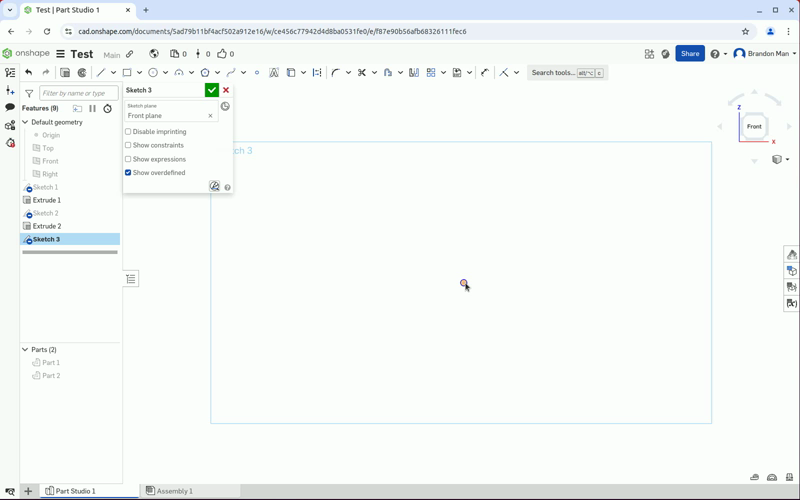
scroll(6)
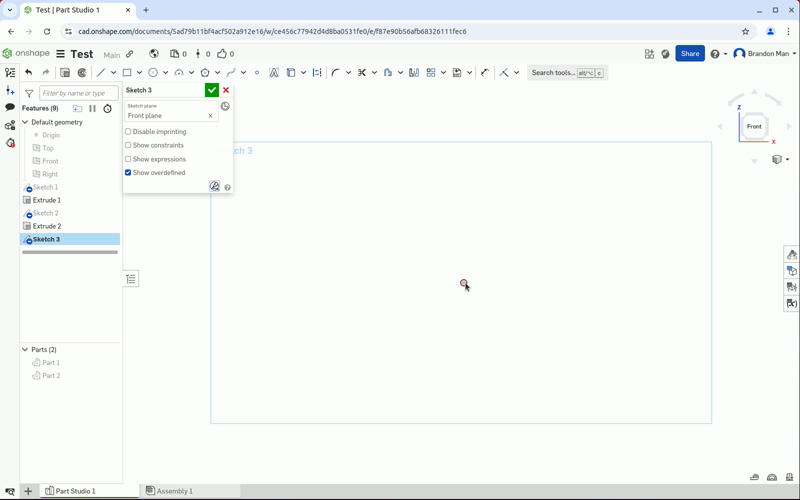
scroll(6)
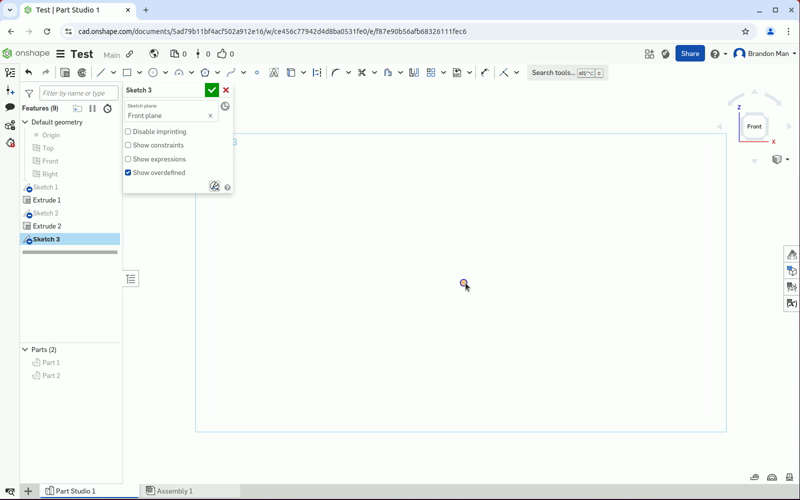
scroll(6)
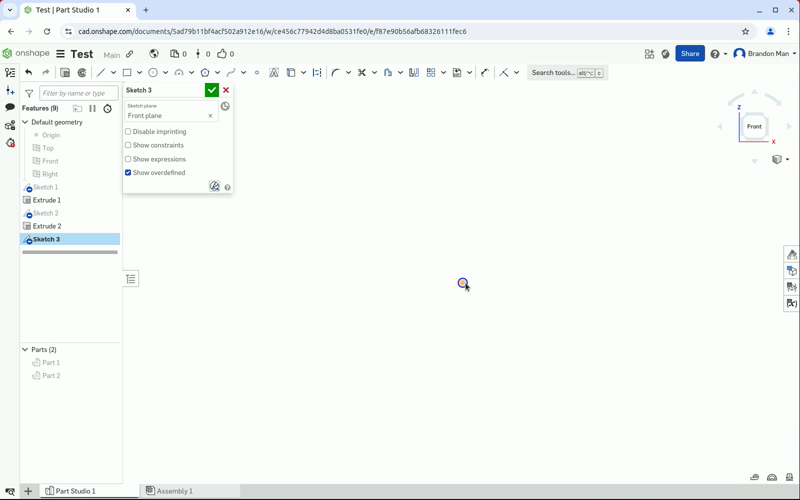
scroll(6)
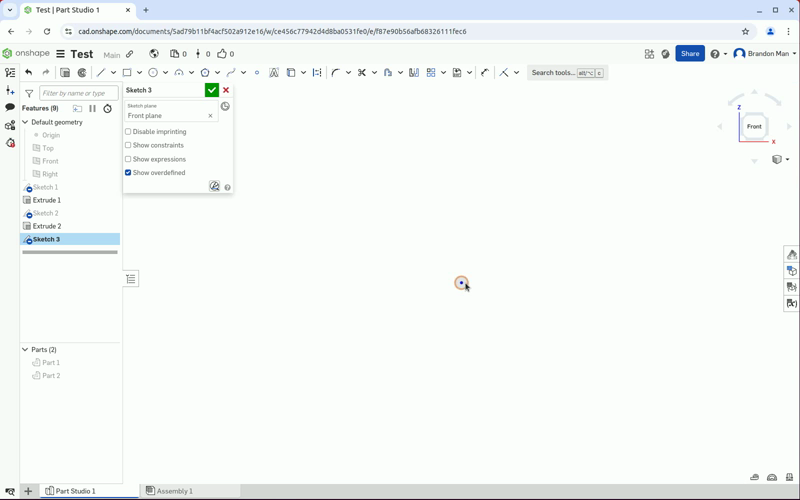
scroll(6)
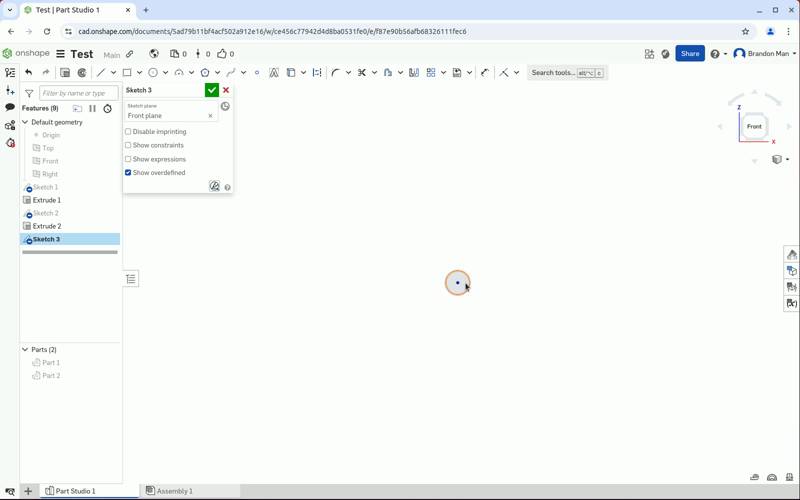
scroll(6)
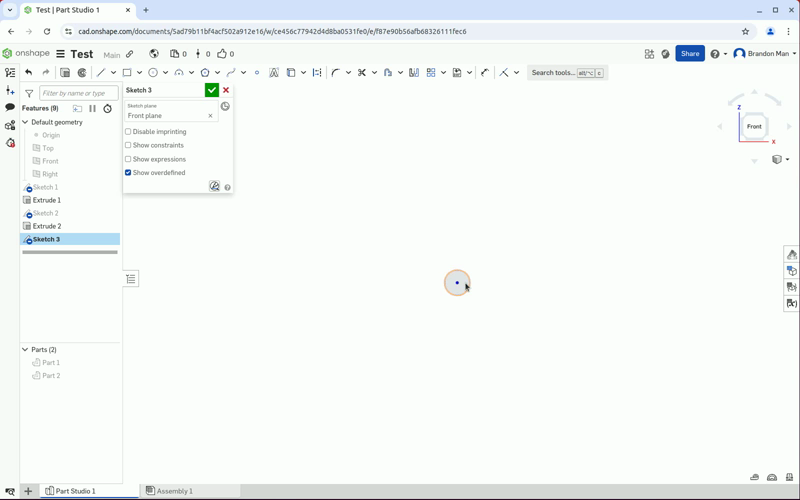
scroll(6)
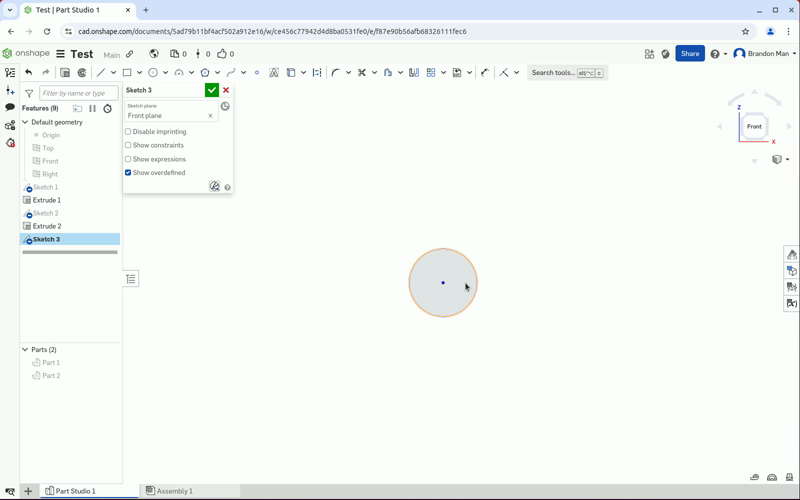
click(465, 282)
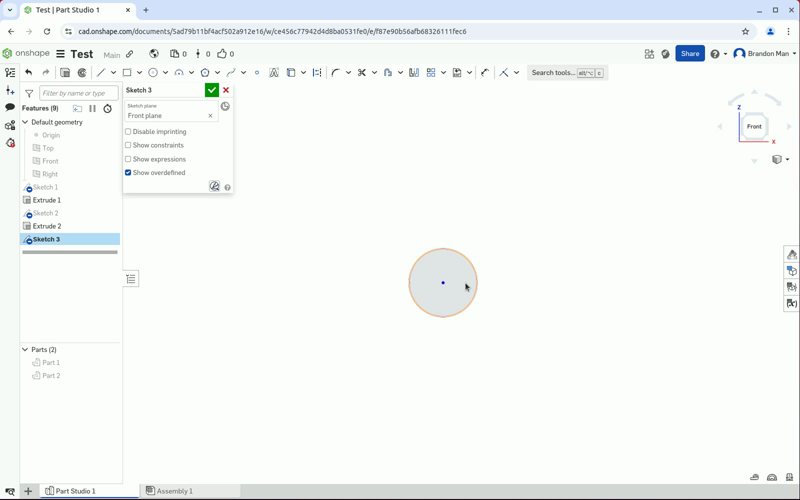
scroll(-6)
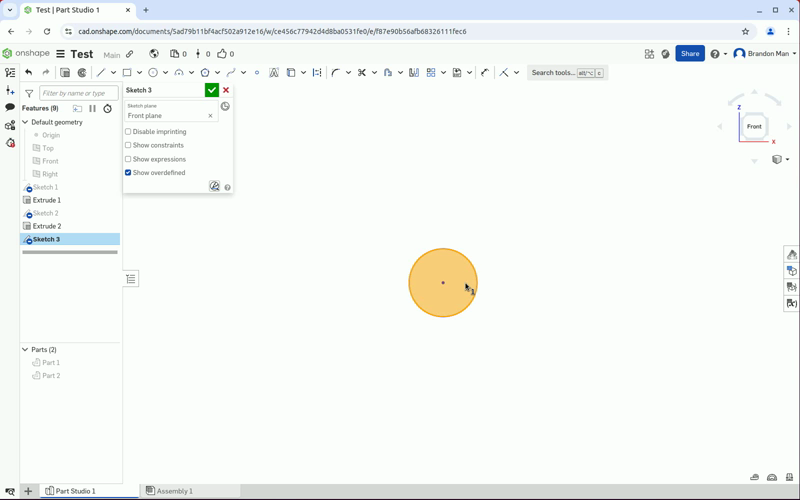
scroll(-6)
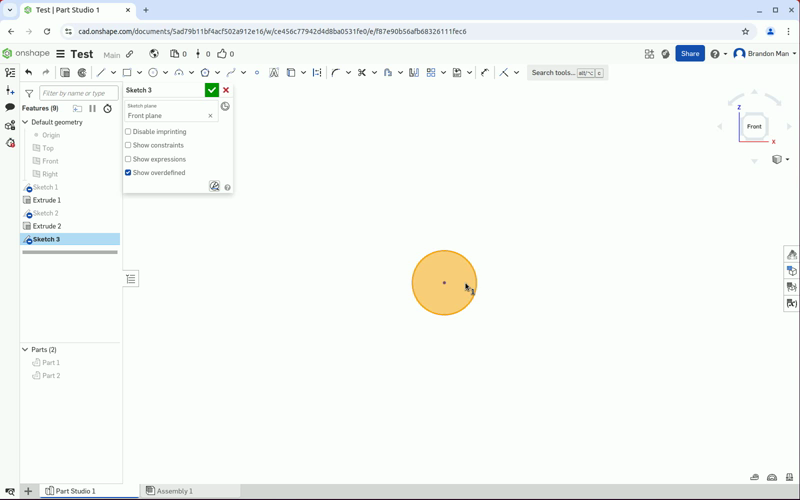
scroll(-6)
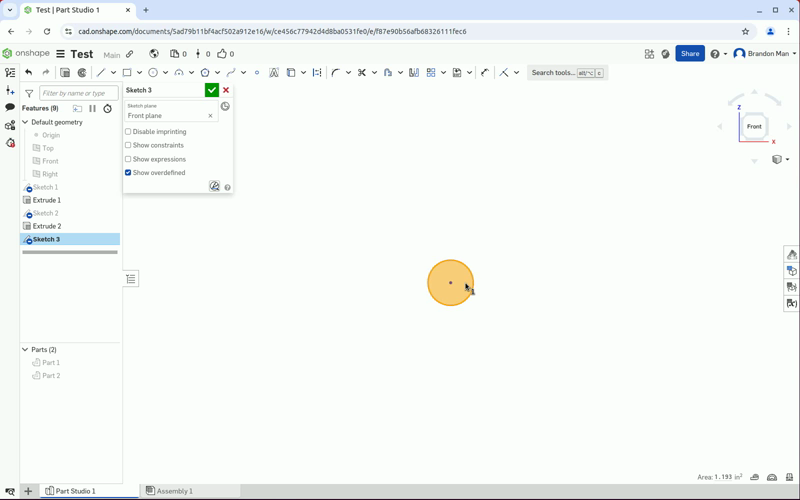
scroll(-6)
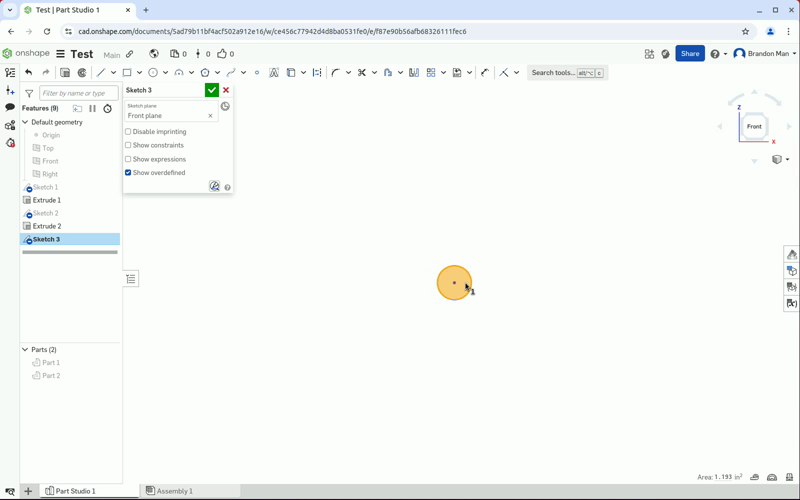
scroll(-6)
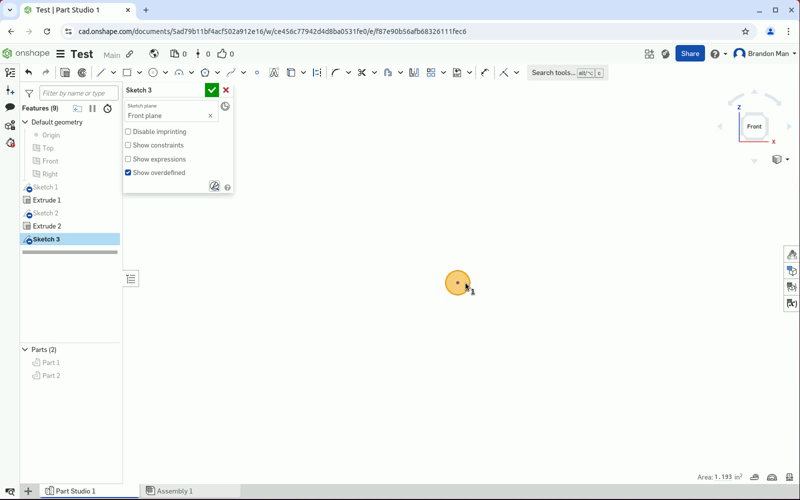
scroll(-6)
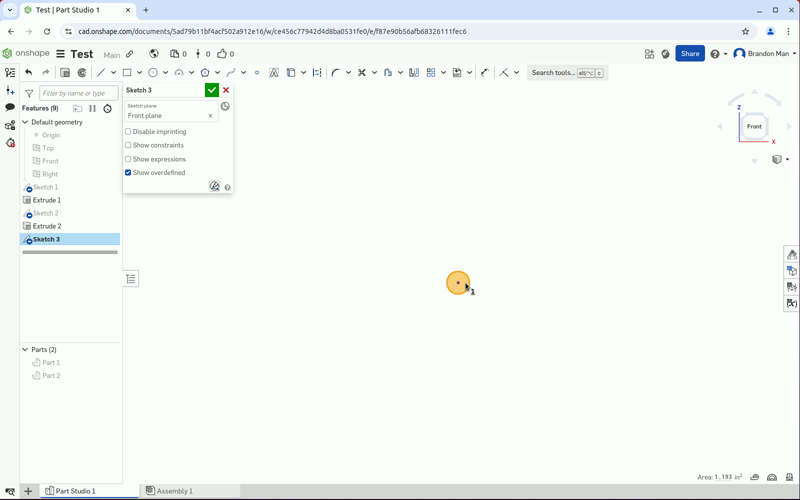
scroll(-6)
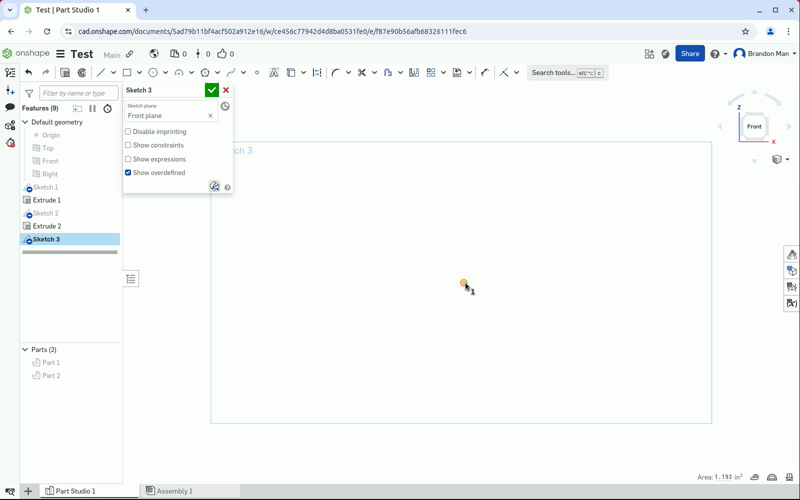
mouse_move(73, 352)
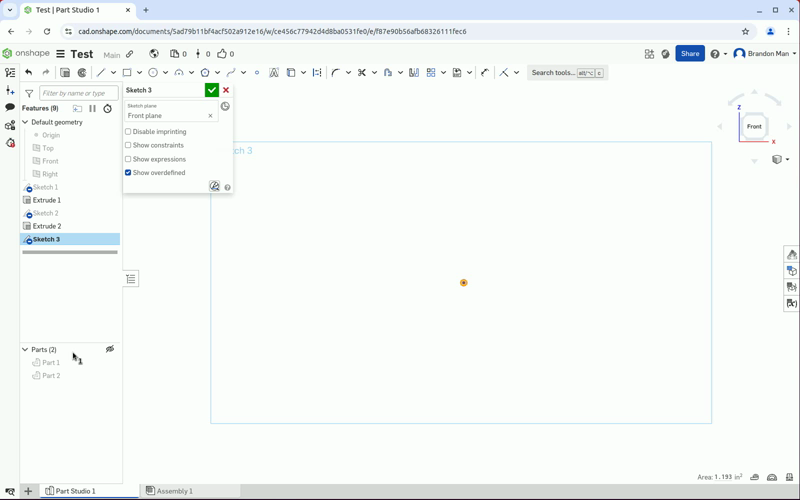
key(shift+y)
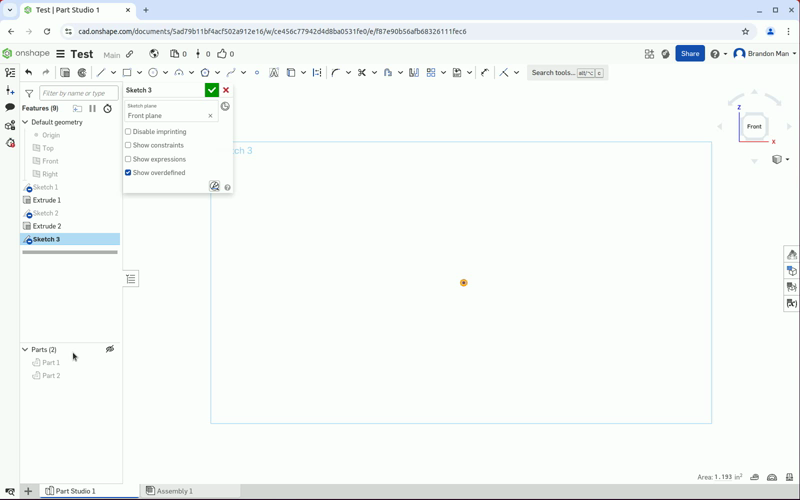
key(shift+e)
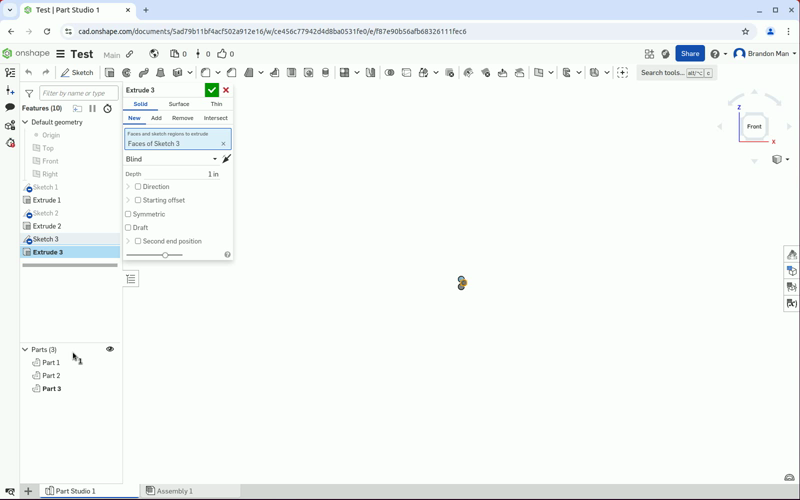
mouse_move(143, 106)
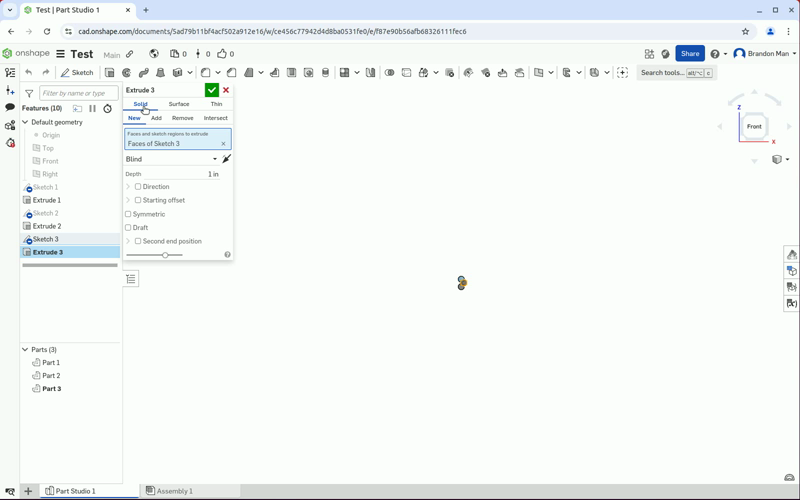
click(143, 106)
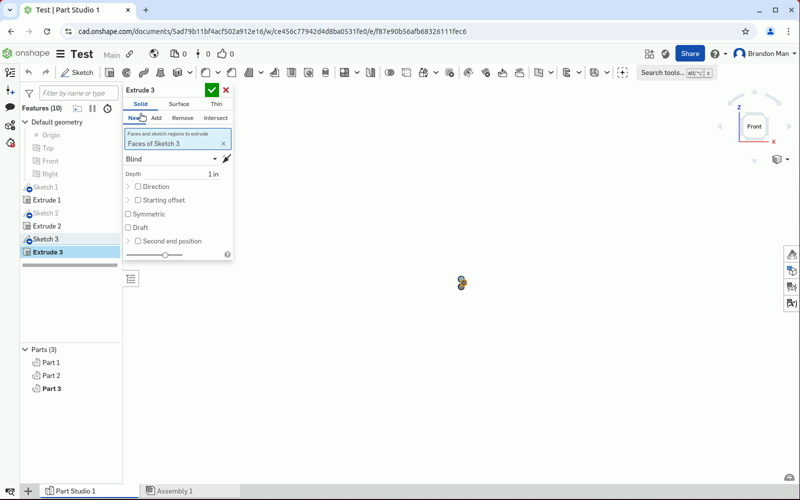
mouse_move(137, 120)
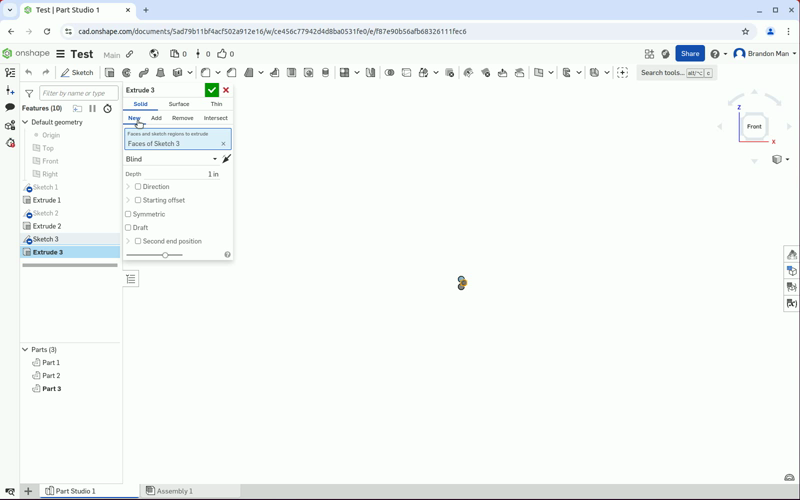
click(137, 120)
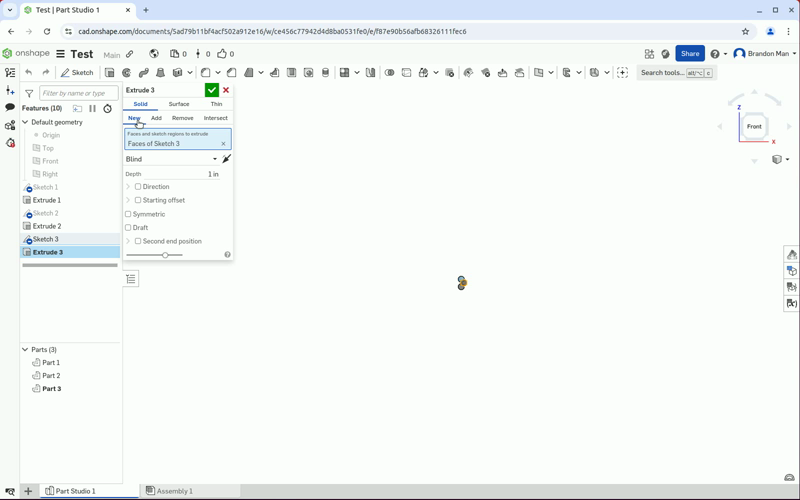
key(tab, 4)
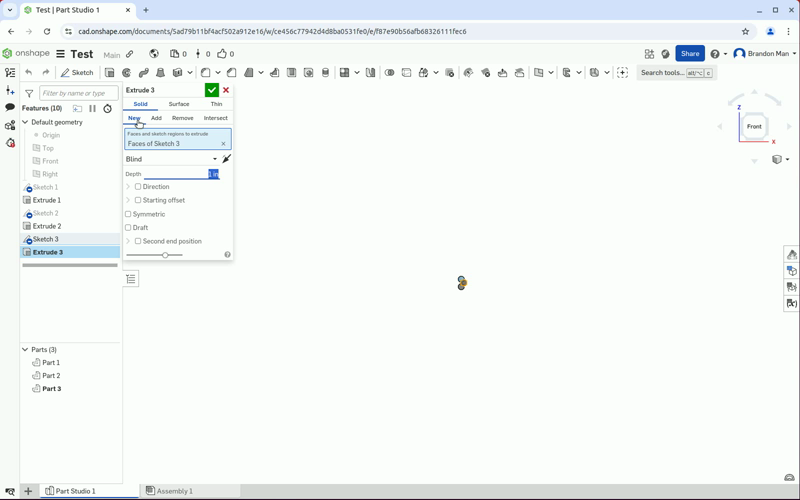
text(23.108)
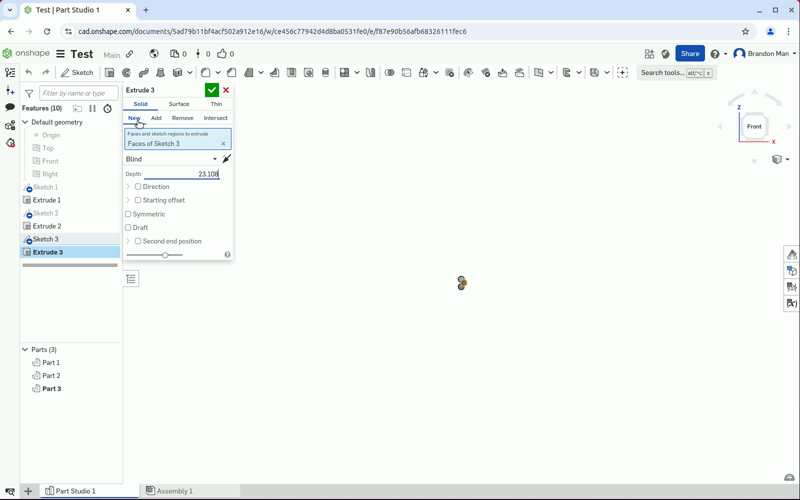
key(enter)
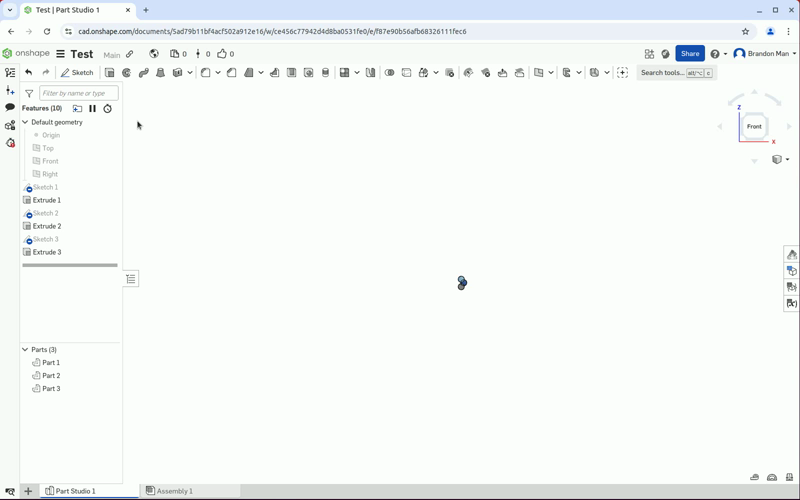
key(shift+h)
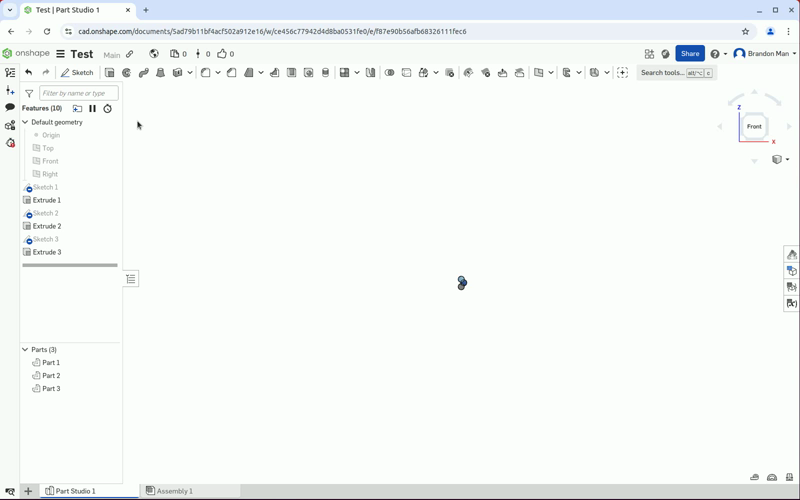
key(shift+h)
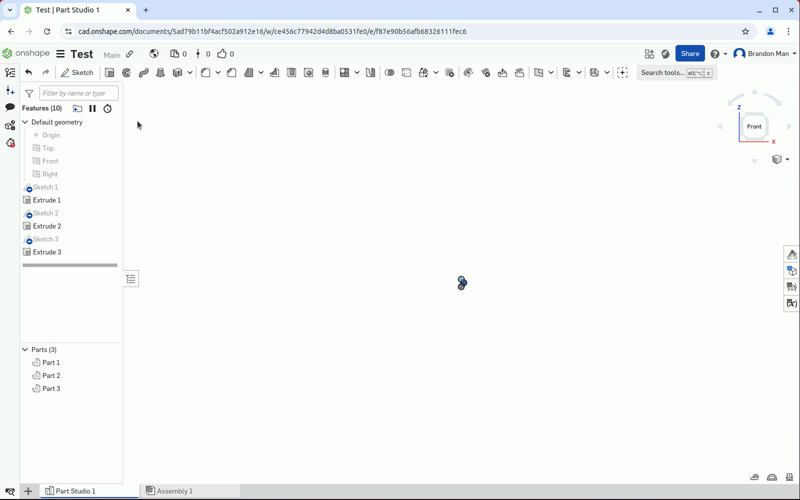
mouse_move(73, 189)
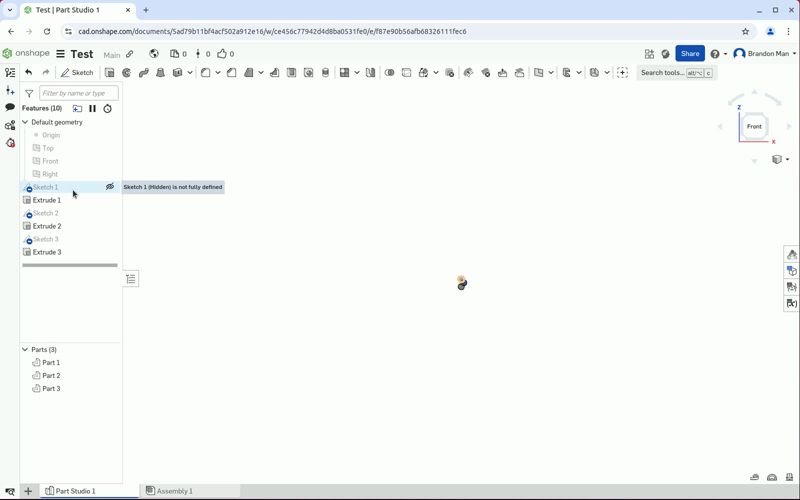
click(73, 189)
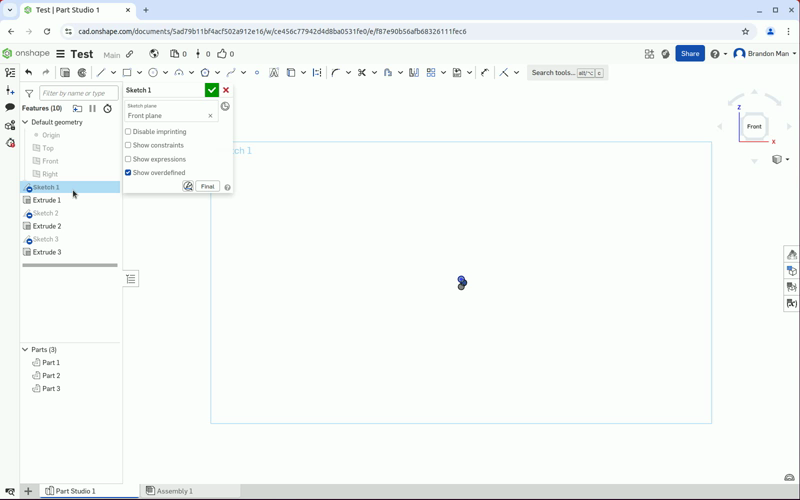
mouse_move(229, 92)
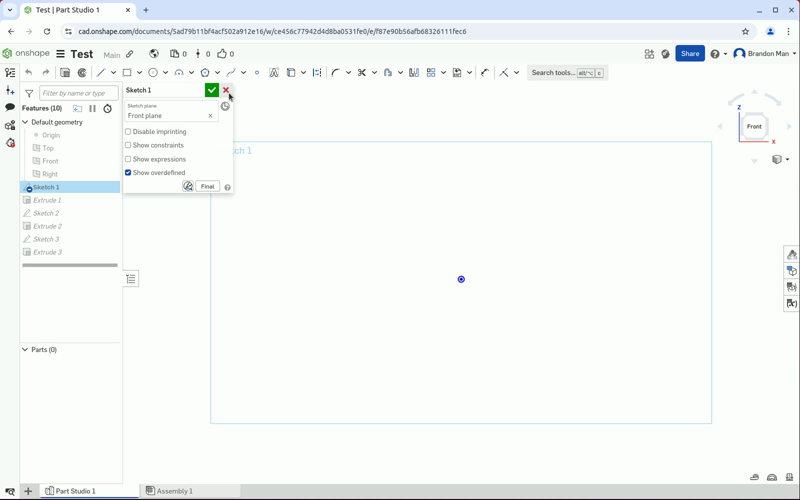
click(229, 92)
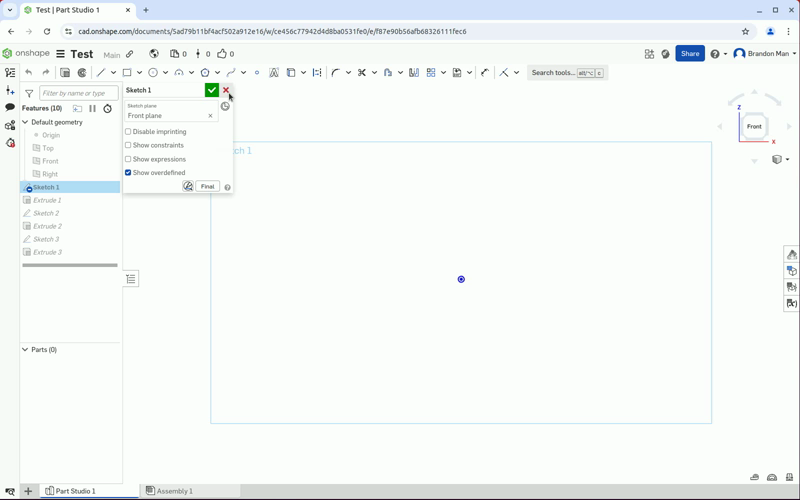
key(shift+s)
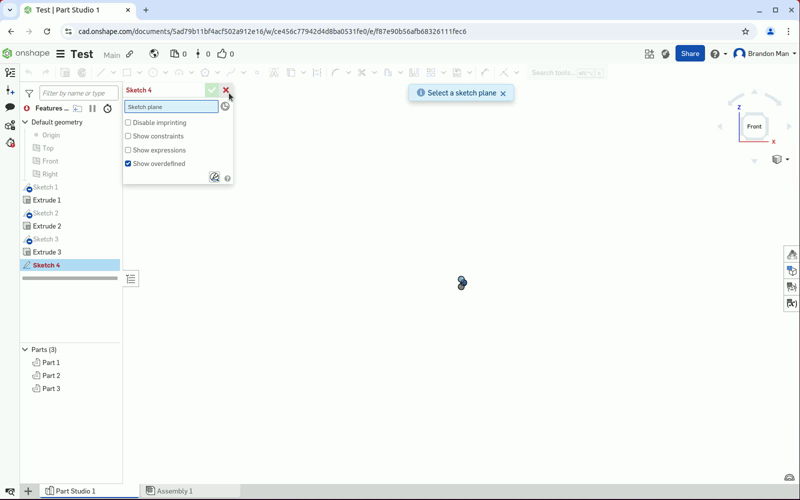
mouse_move(73, 163)
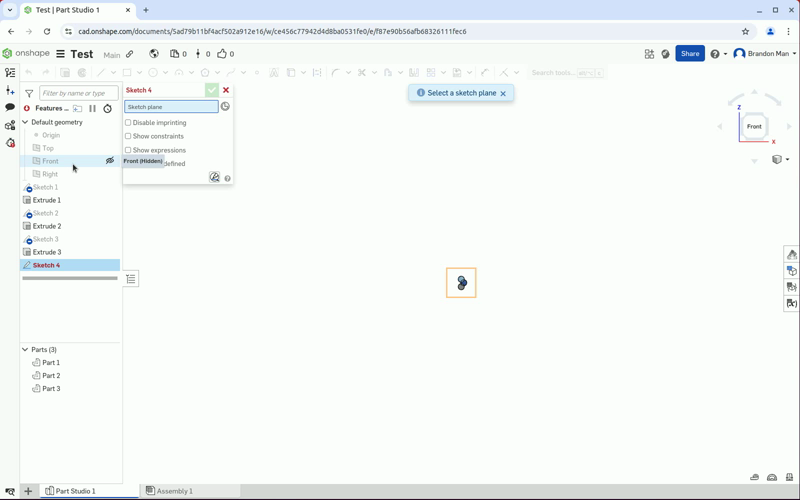
click(73, 163)
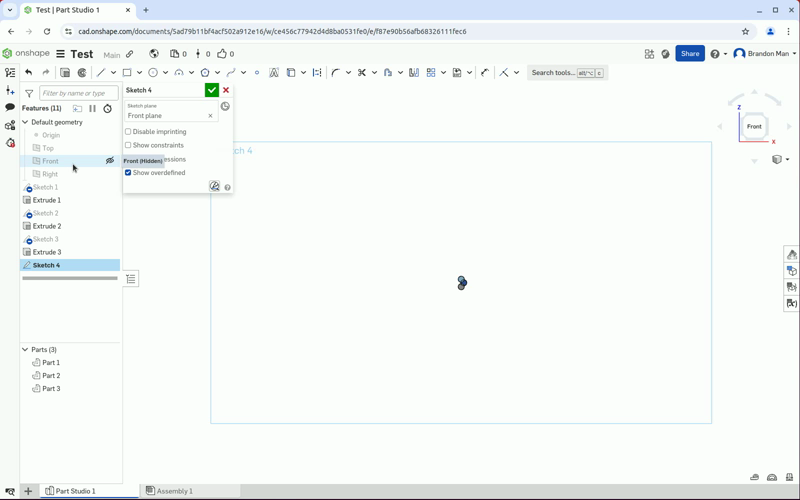
mouse_move(73, 352)
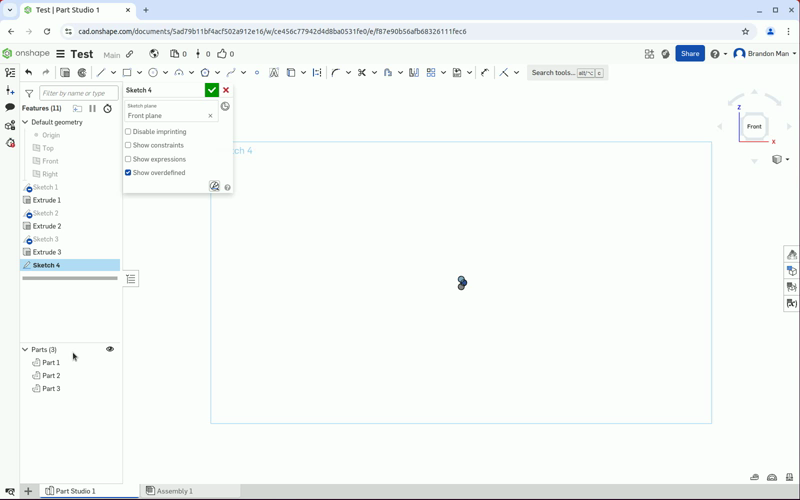
key(y)
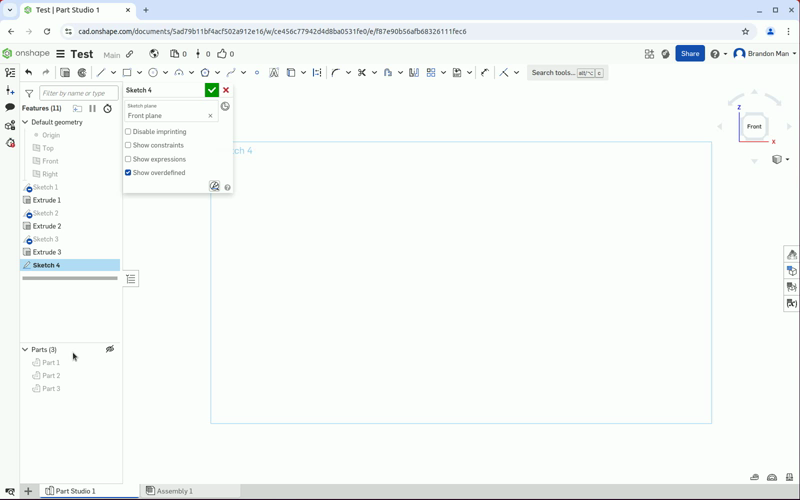
key(c)
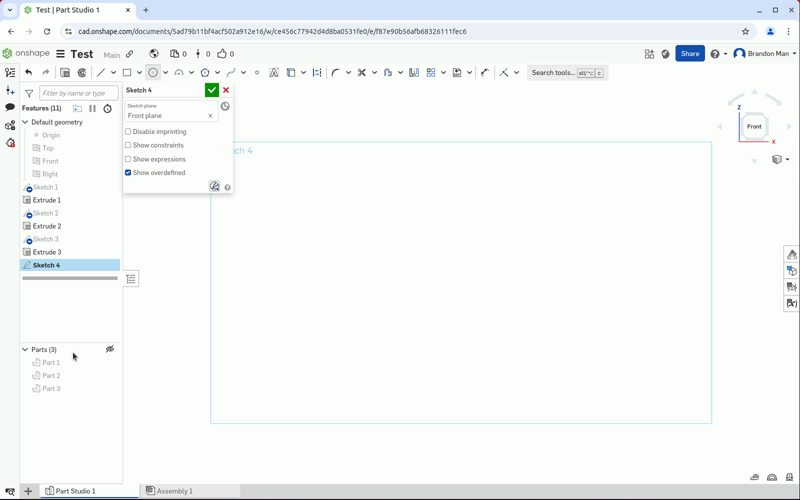
key_down(shift)
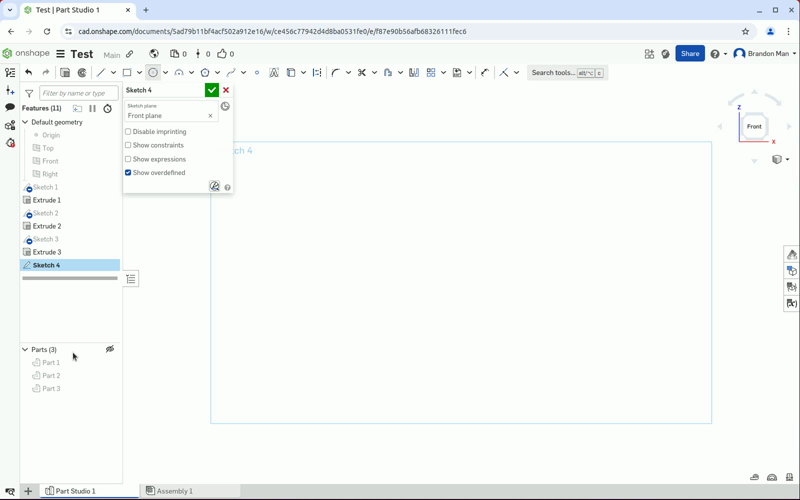
mouse_move(458, 282)
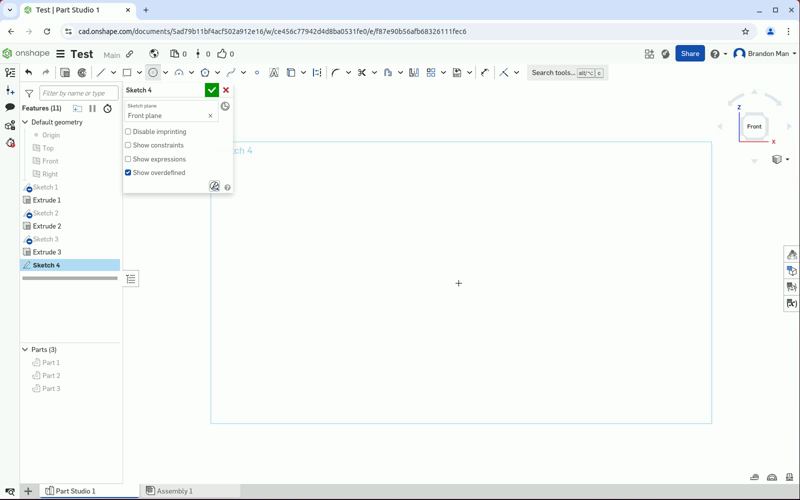
click(458, 282)
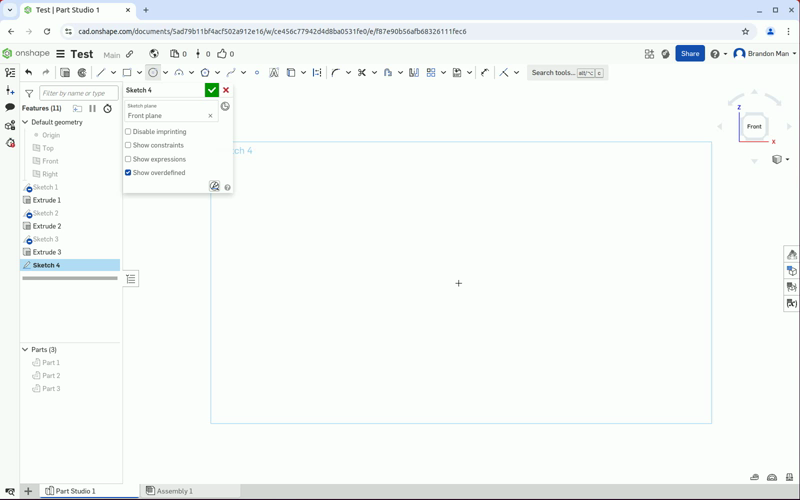
key_up(shift)
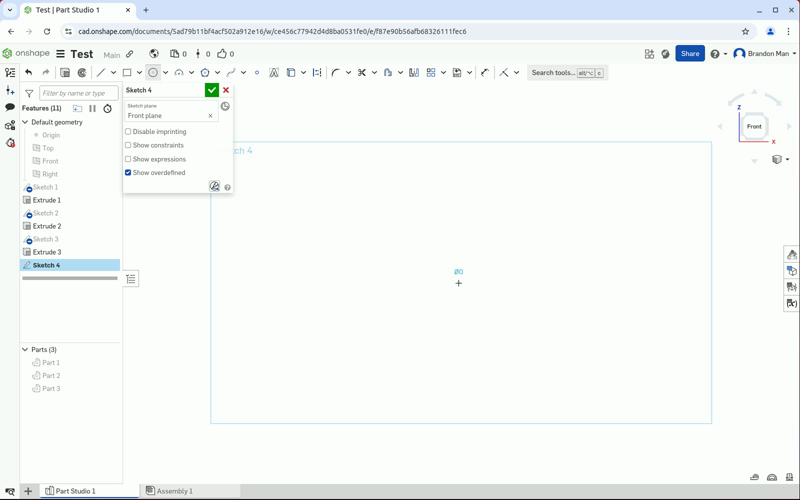
mouse_move(461, 282)
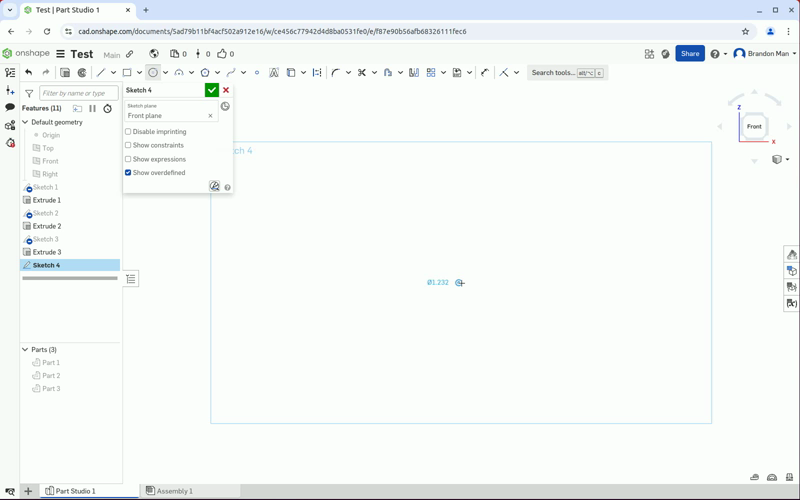
click(461, 282)
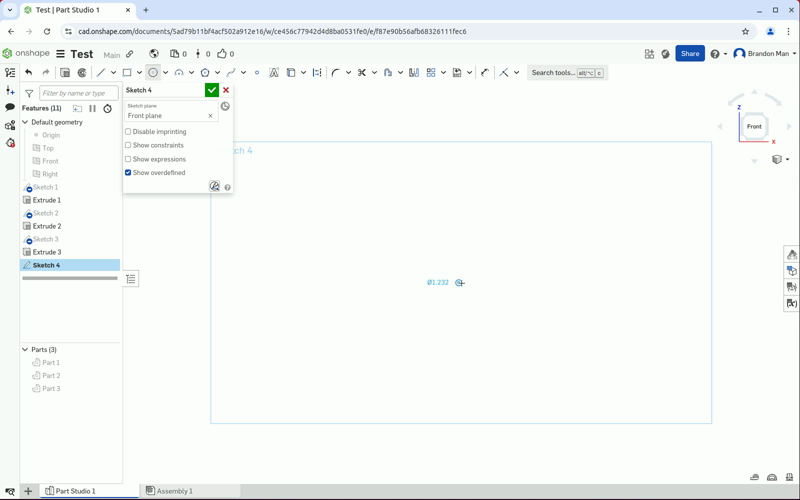
key(esc)
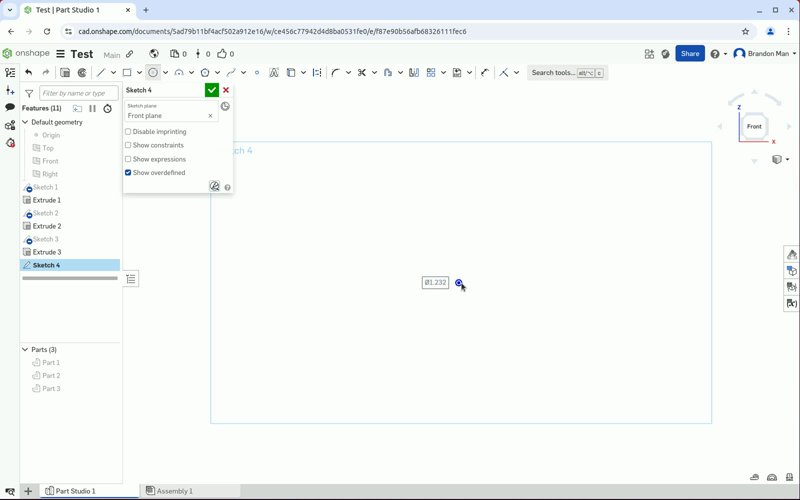
mouse_move(457, 282)
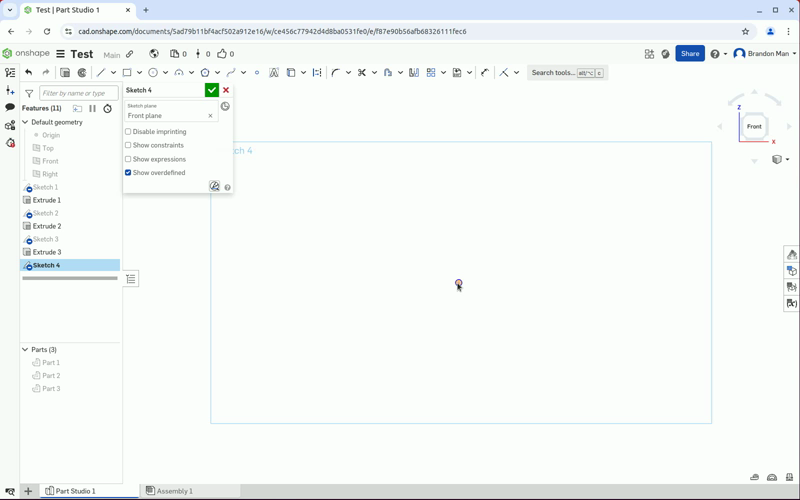
scroll(6)
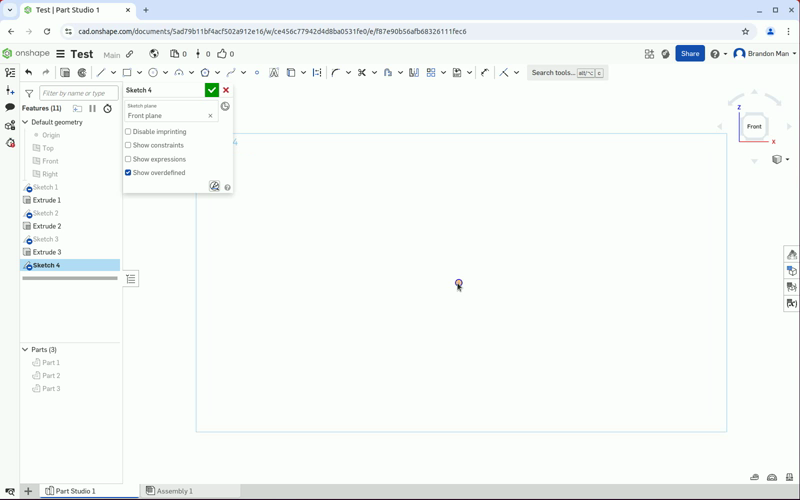
scroll(6)
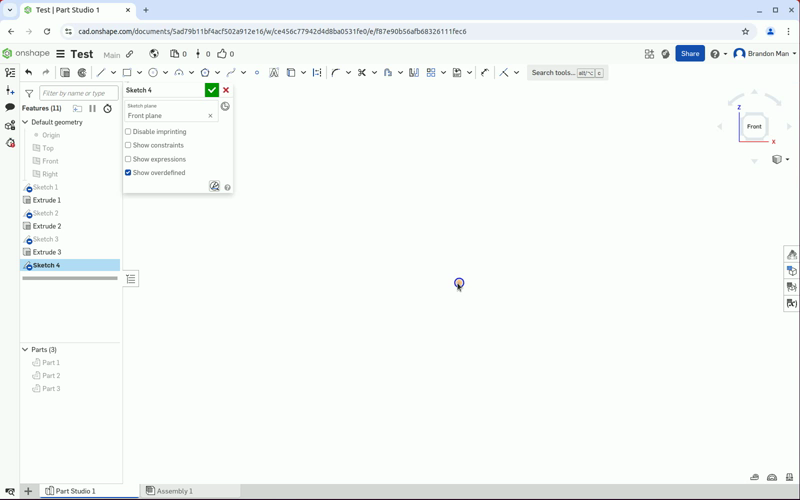
scroll(6)
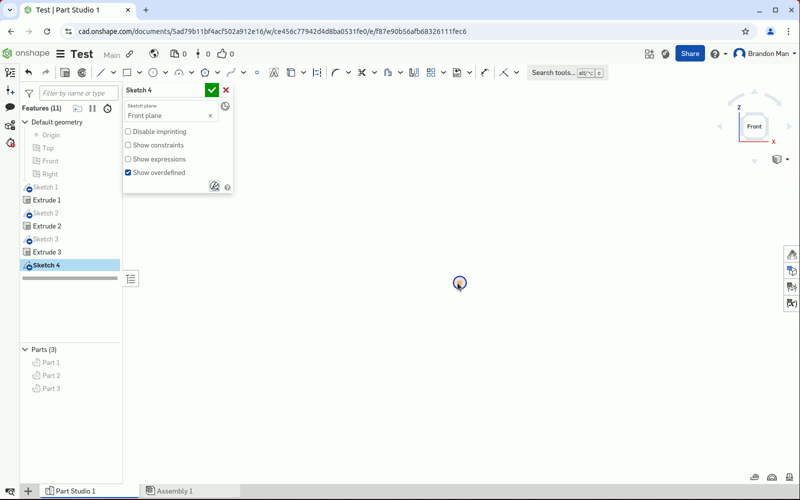
scroll(6)
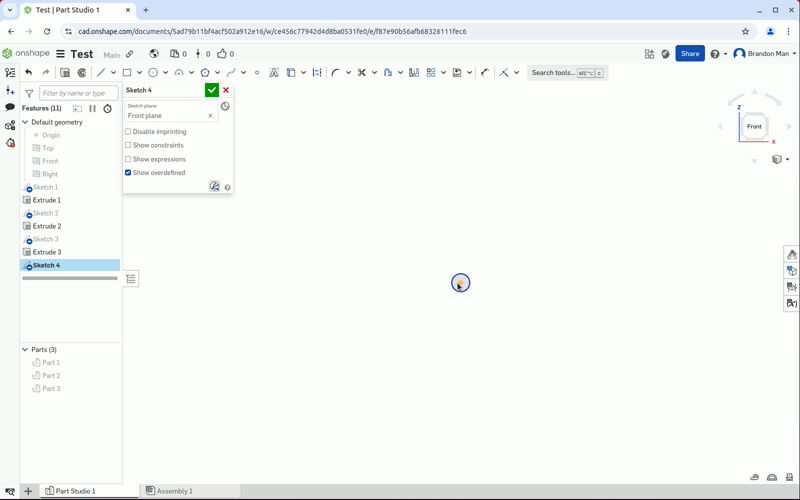
scroll(6)
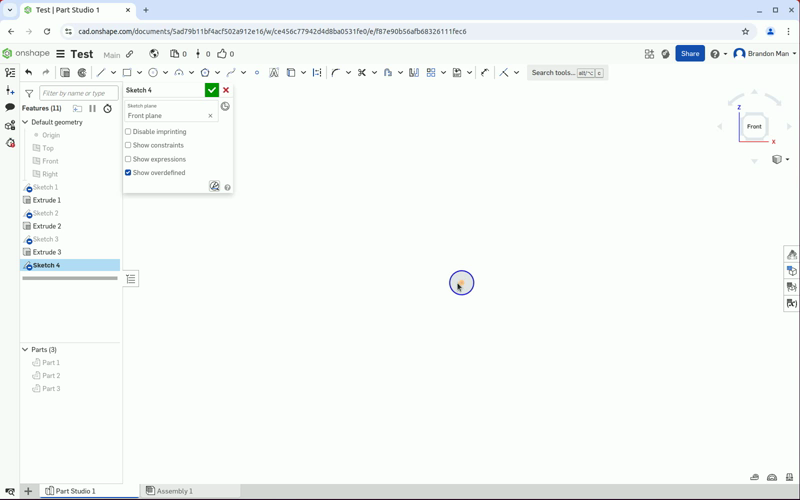
scroll(6)
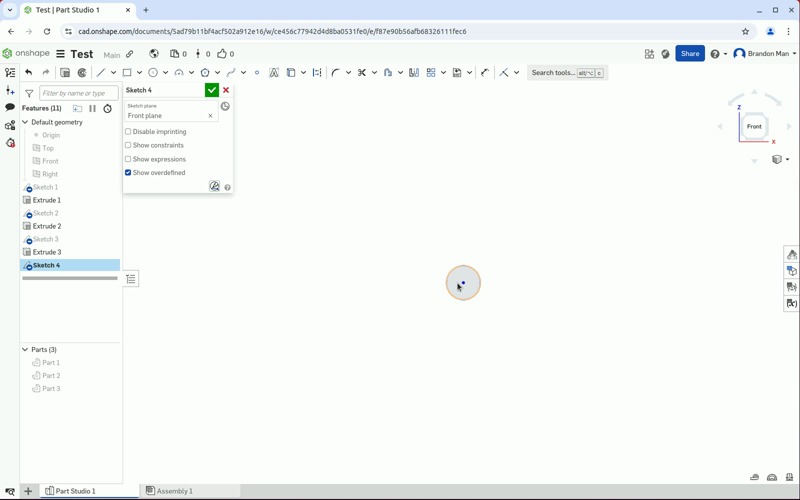
scroll(6)
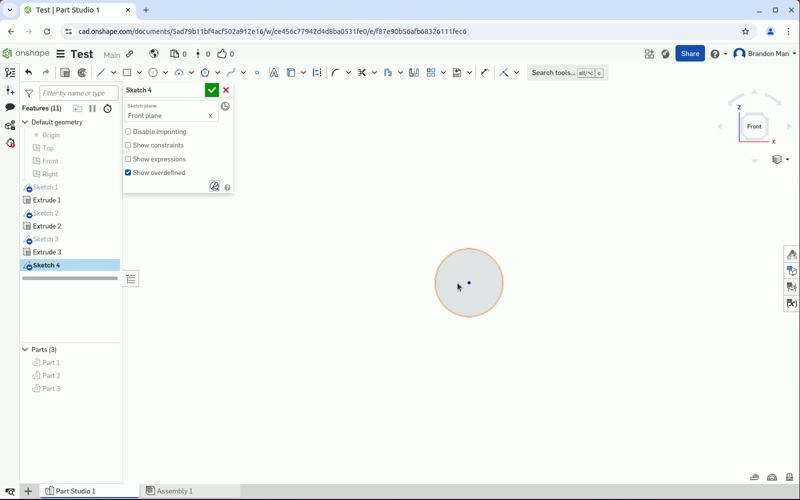
click(457, 282)
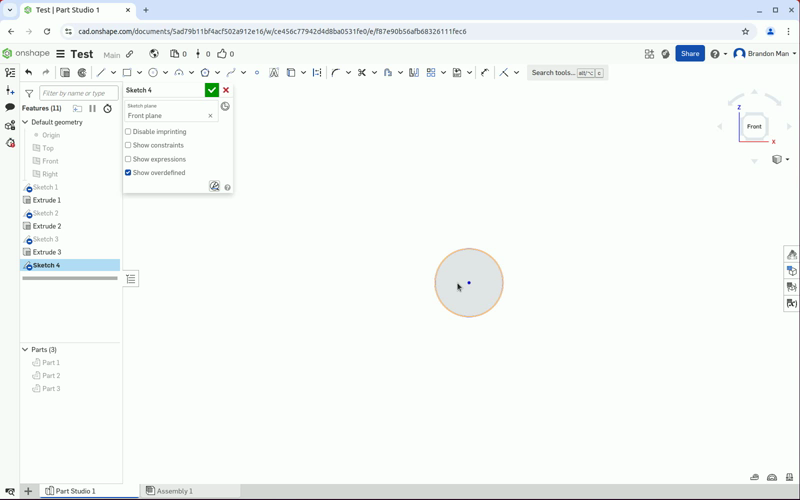
scroll(-6)
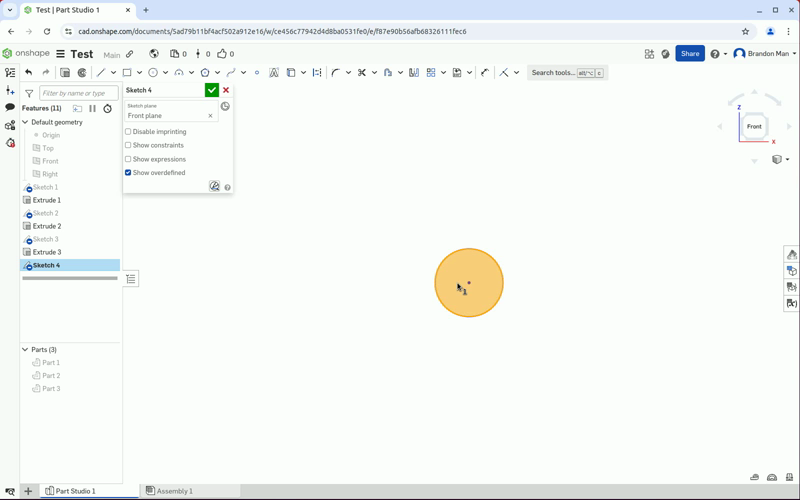
scroll(-6)
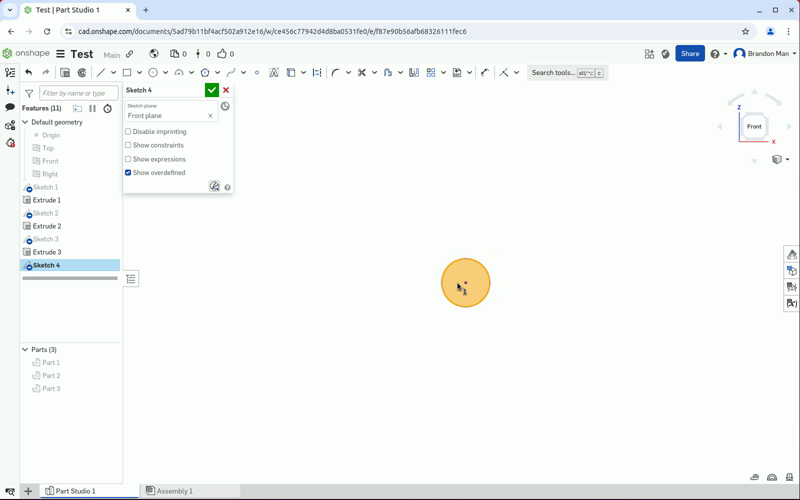
scroll(-6)
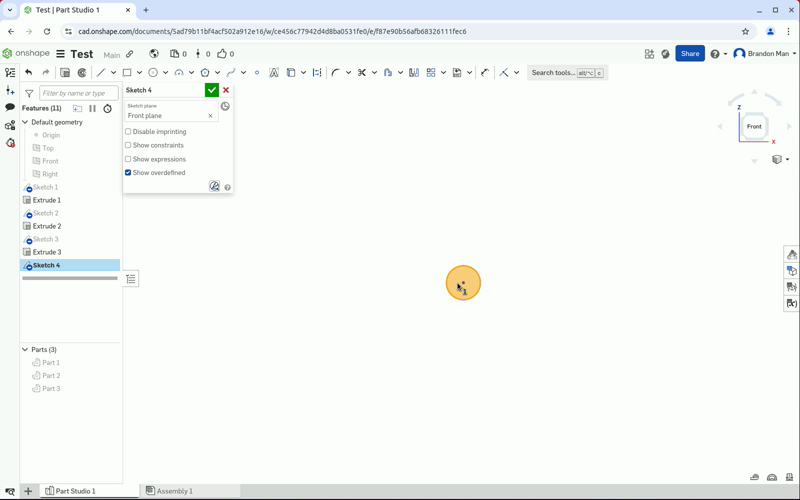
scroll(-6)
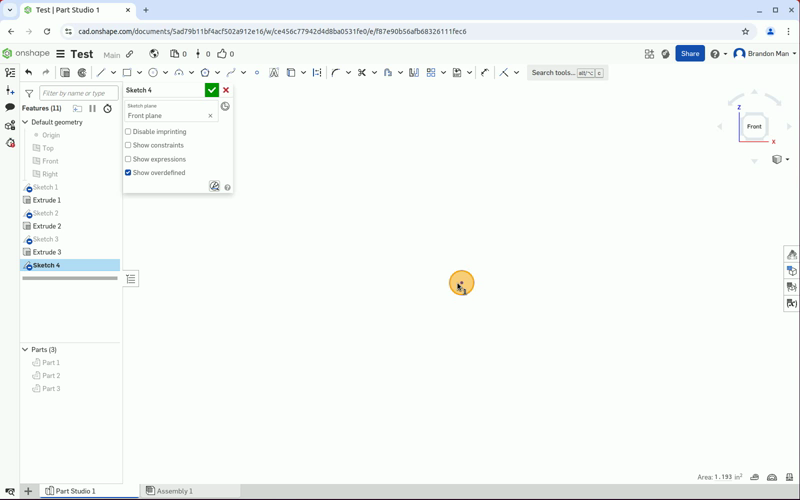
scroll(-6)
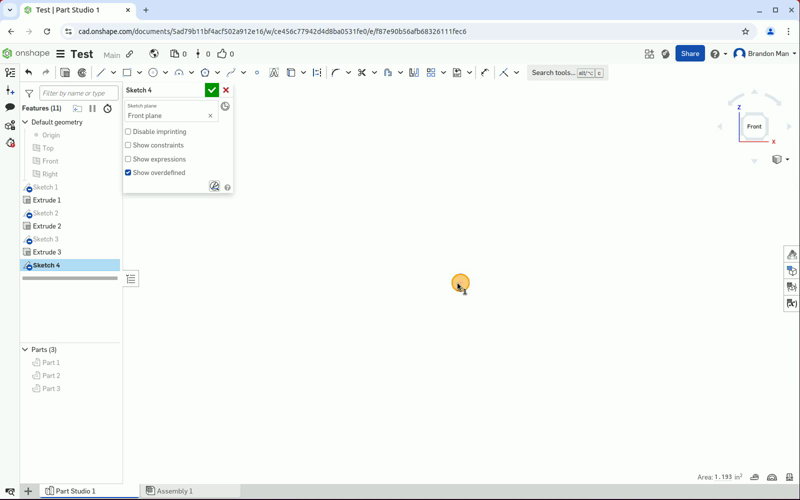
scroll(-6)
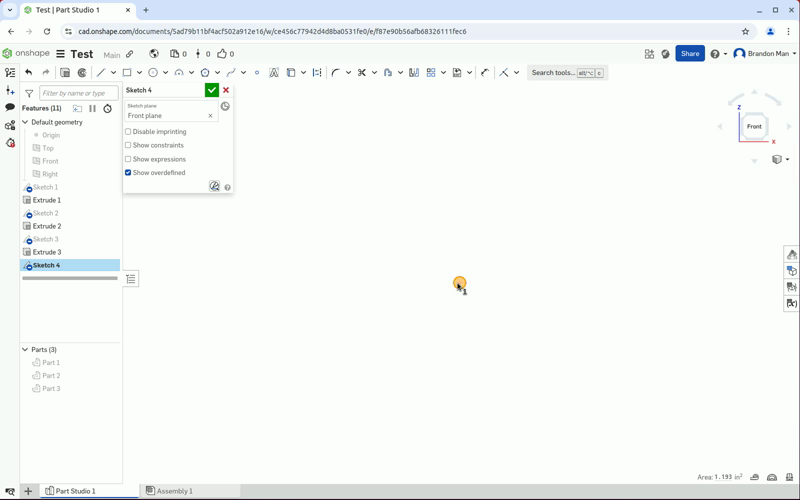
scroll(-6)
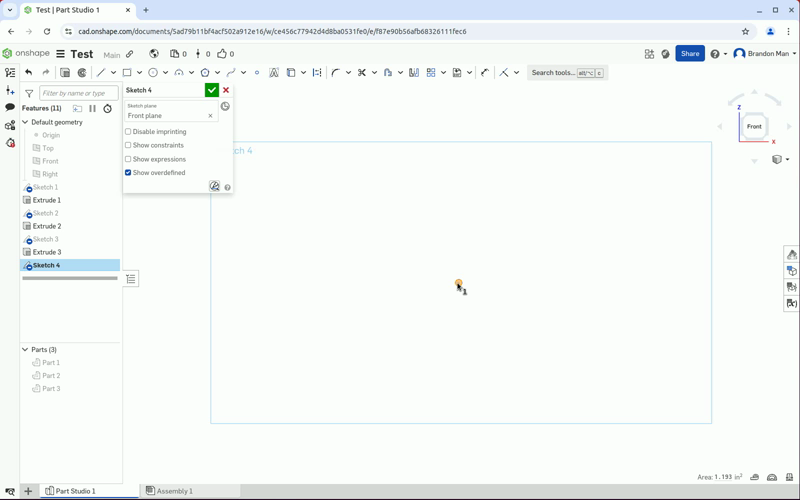
mouse_move(73, 352)
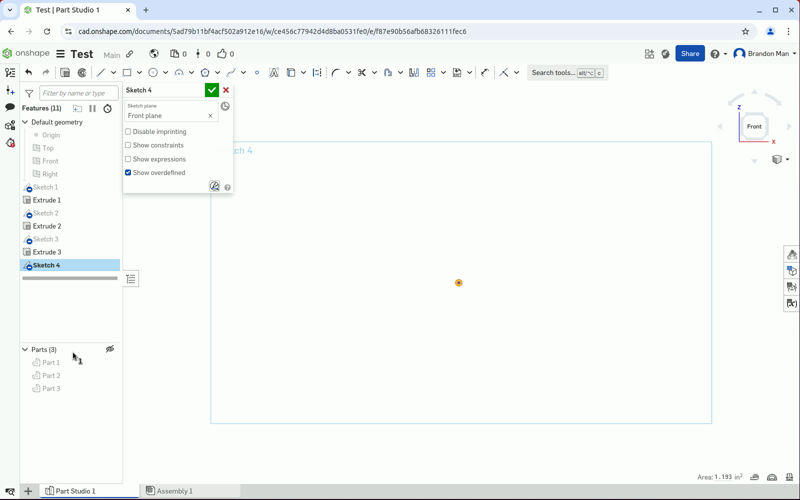
key(shift+y)
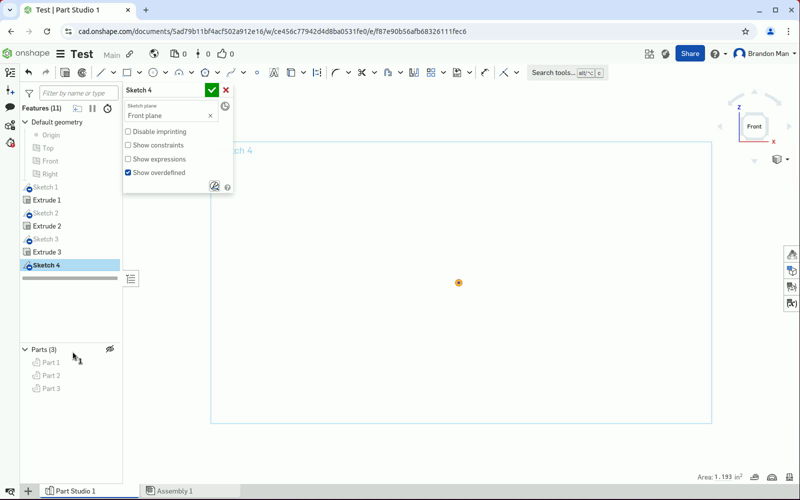
key(shift+e)
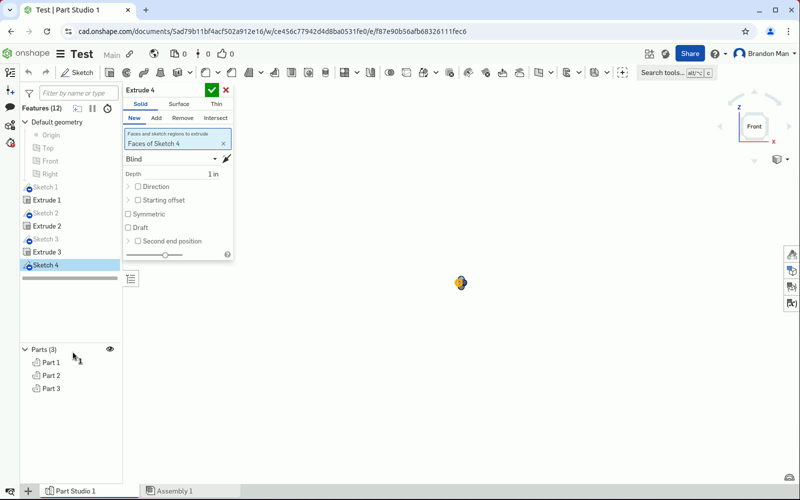
mouse_move(143, 106)
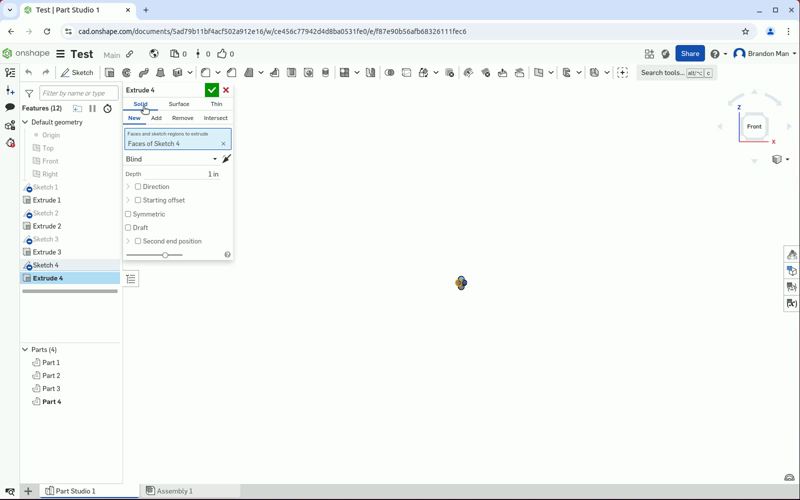
click(143, 106)
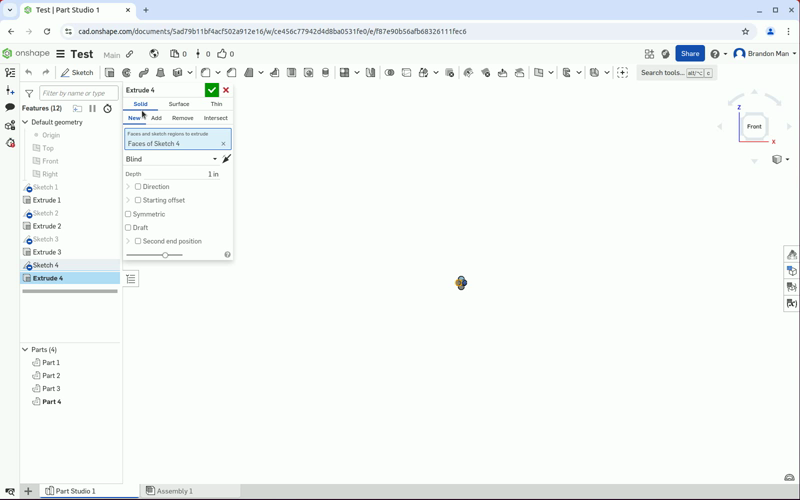
mouse_move(137, 120)
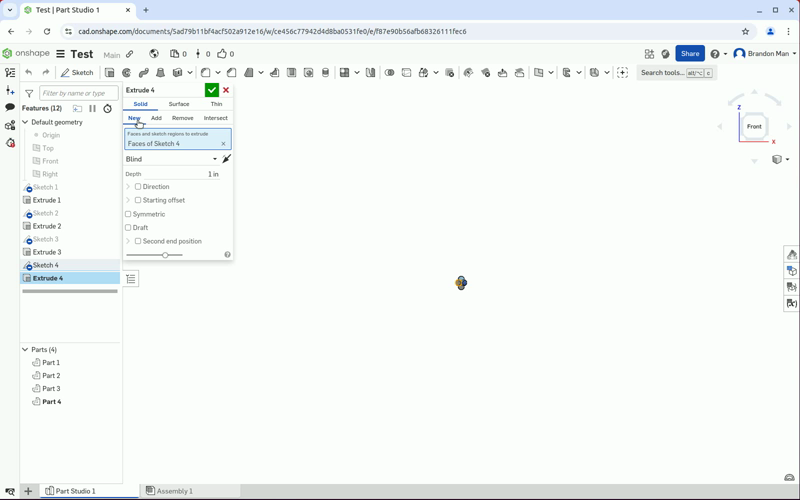
click(137, 120)
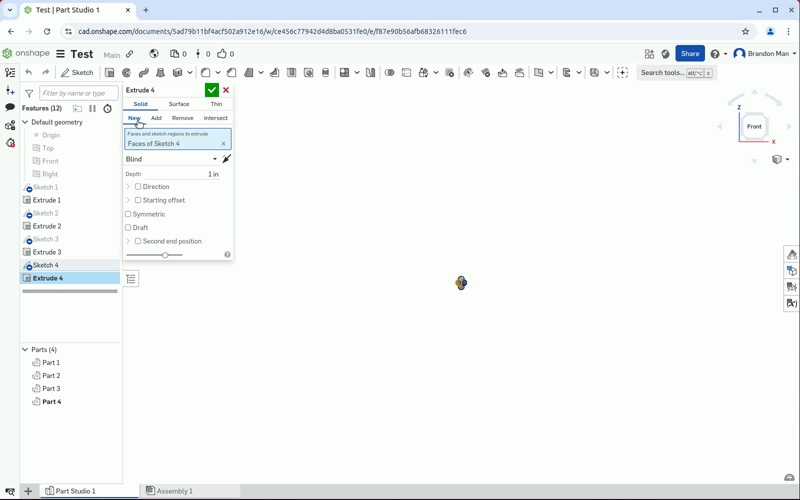
key(tab, 4)
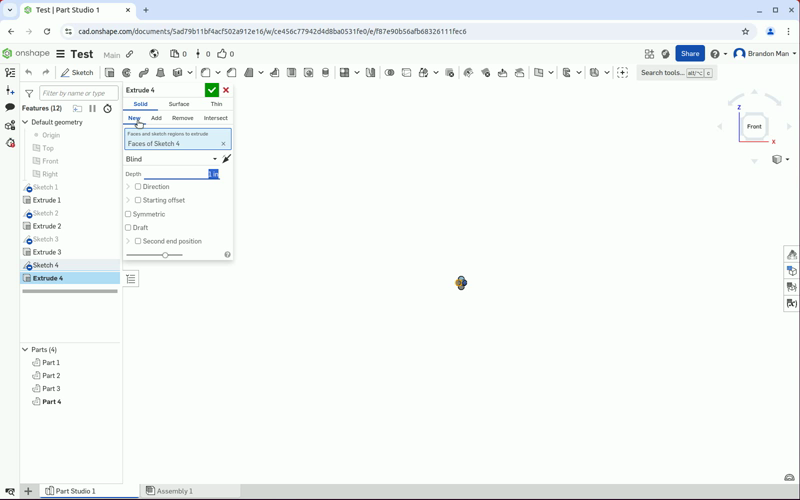
text(23.108)
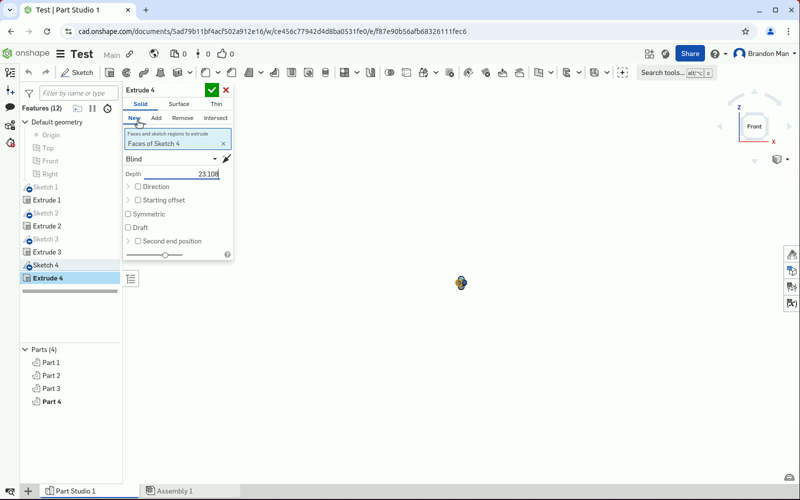
key(enter)
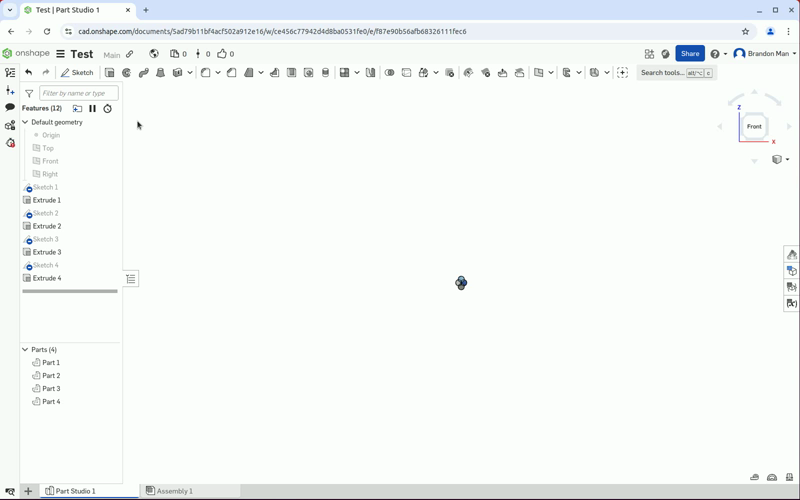
key(shift+h)
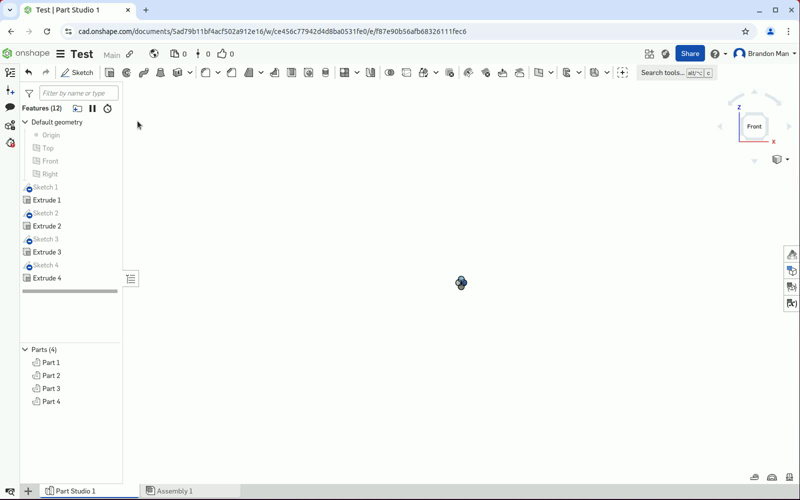
key(shift+h)
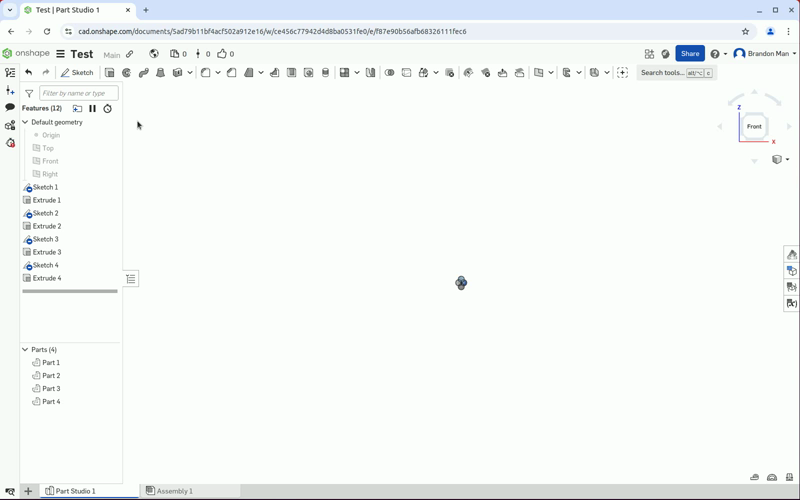
key(shift+7)
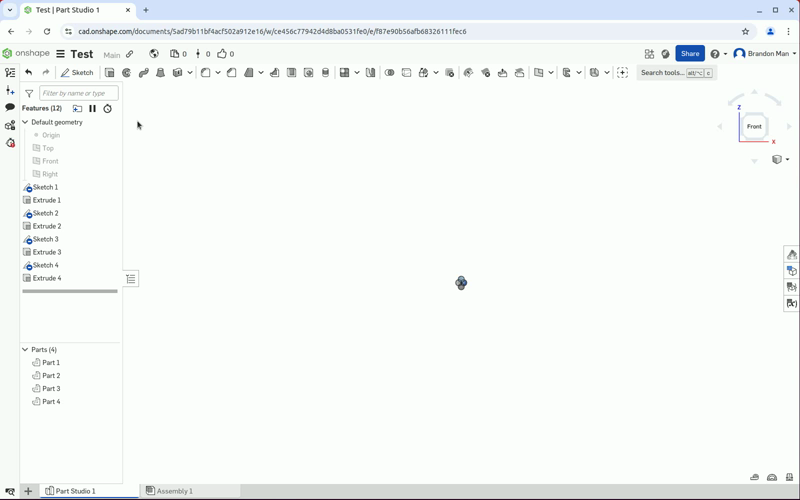
key(left, 2)
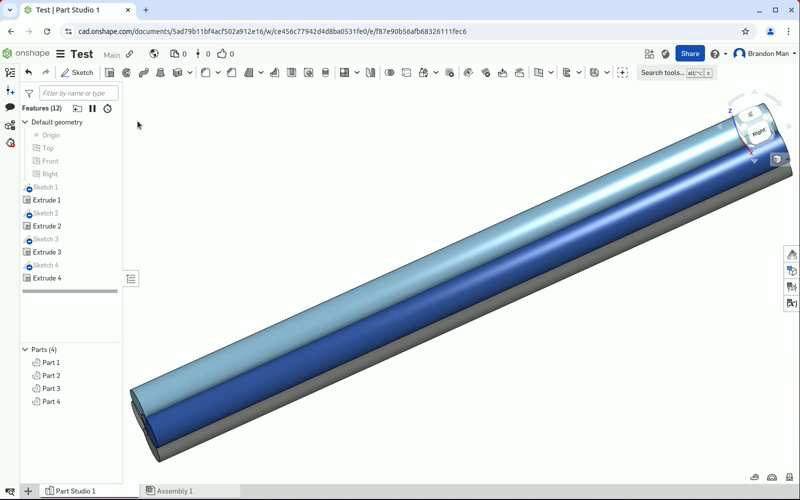
key(down, 2)
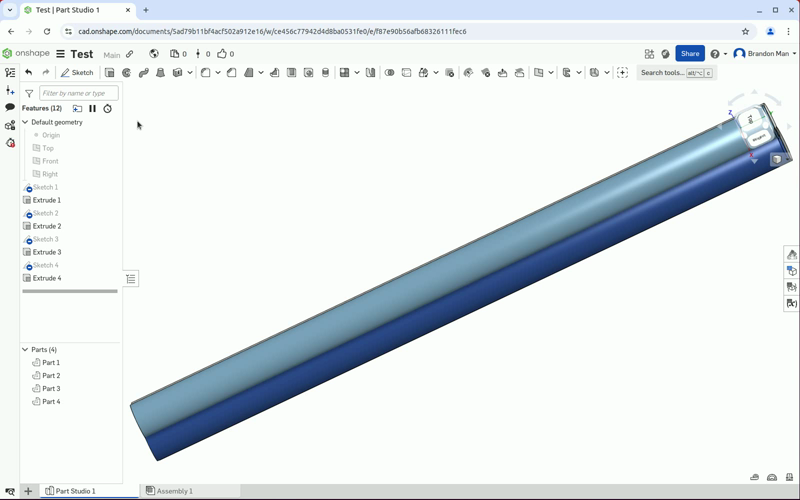
key(up, 2)
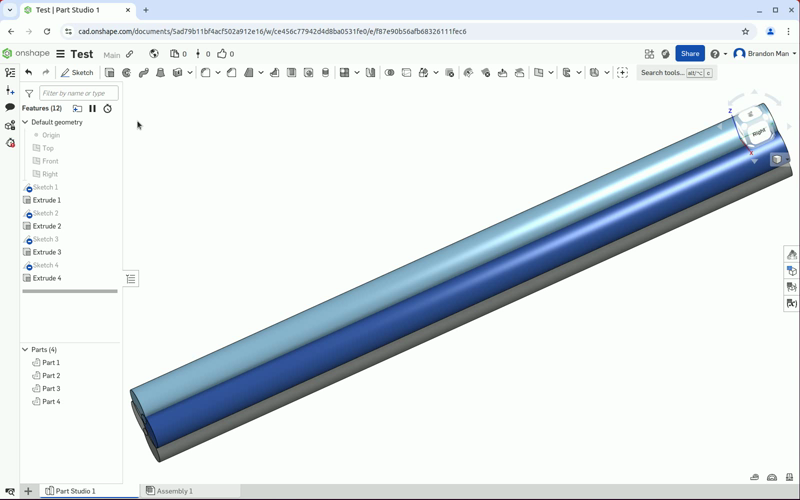
key(right, 2)
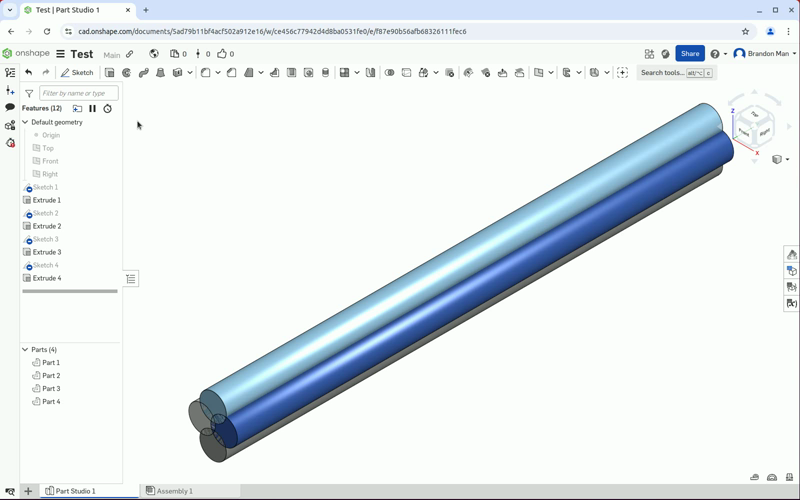
mouse_move(73, 189)
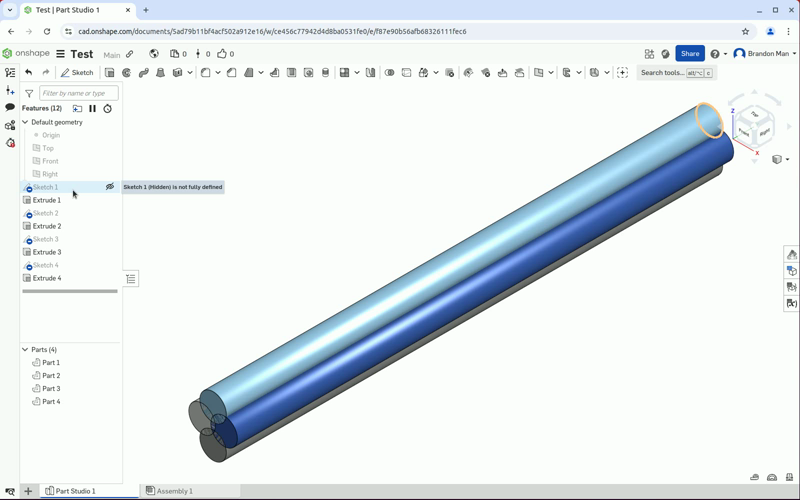
click(73, 189)